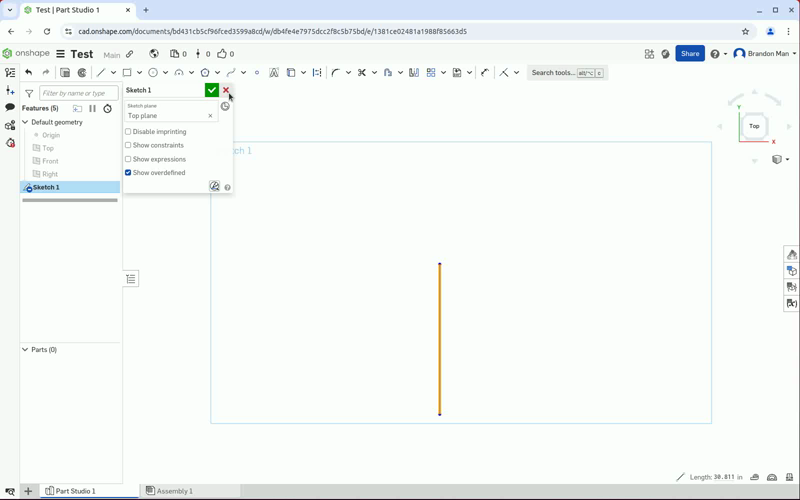
key(shift+h)
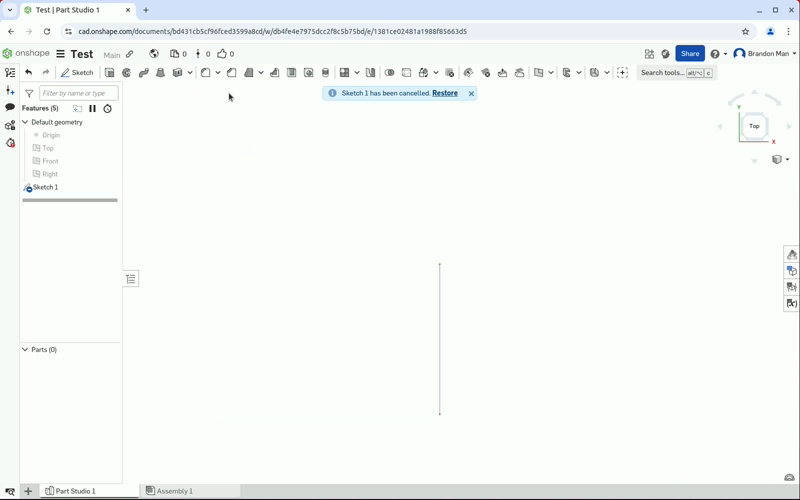
key(shift+s)
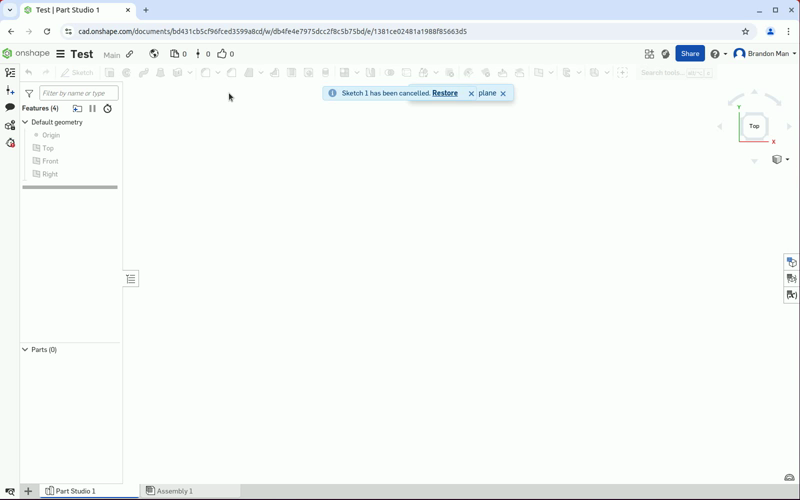
mouse_move(73, 150)
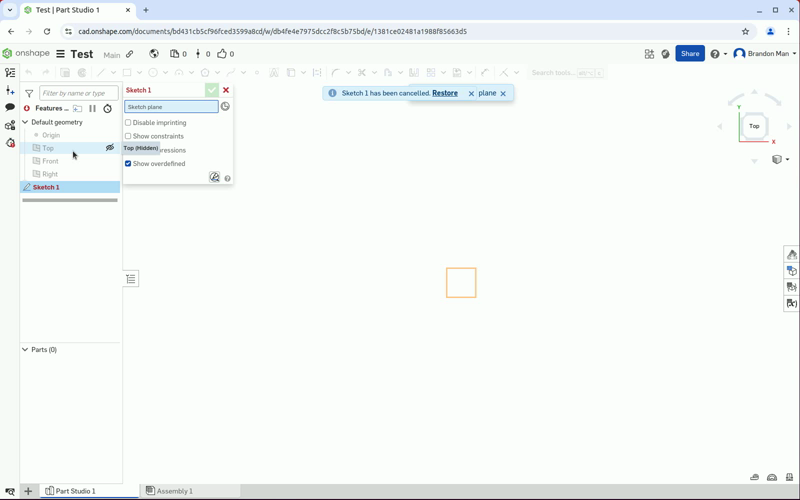
click(73, 150)
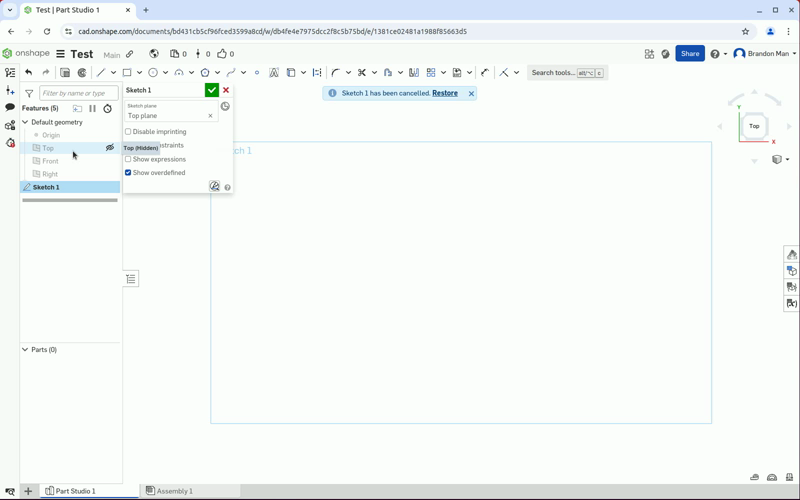
mouse_move(73, 352)
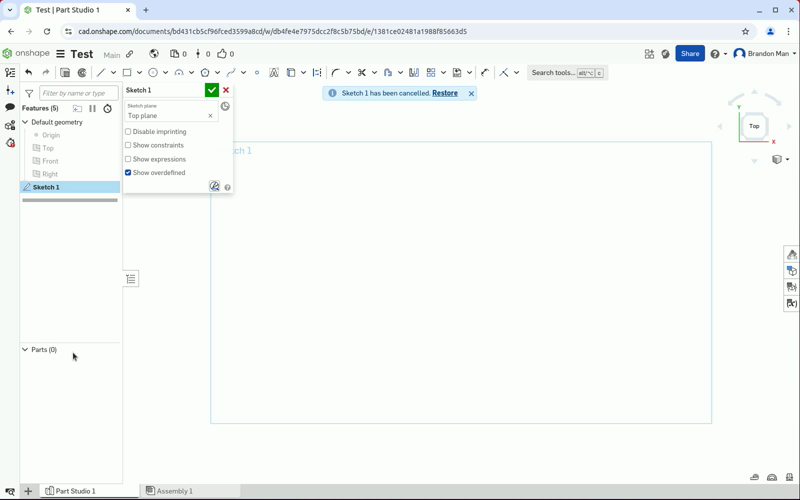
key(y)
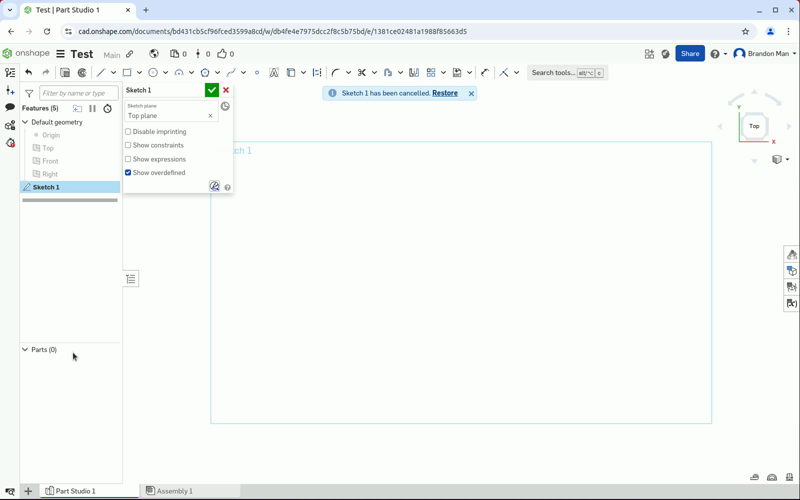
key(c)
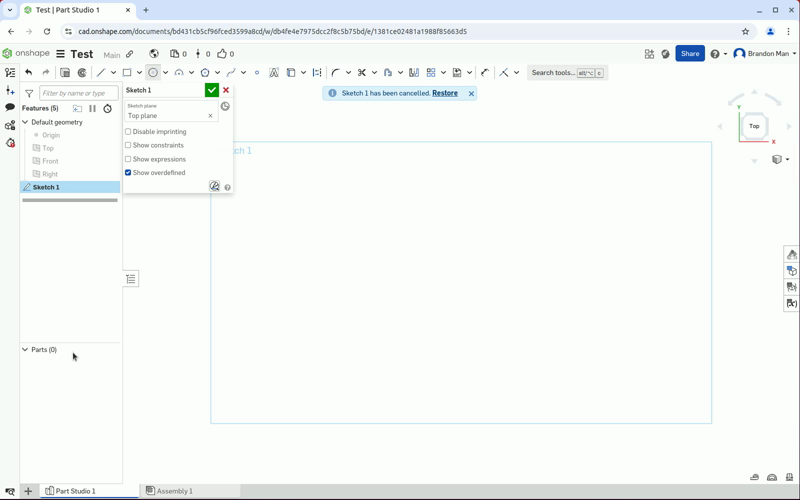
key_down(shift)
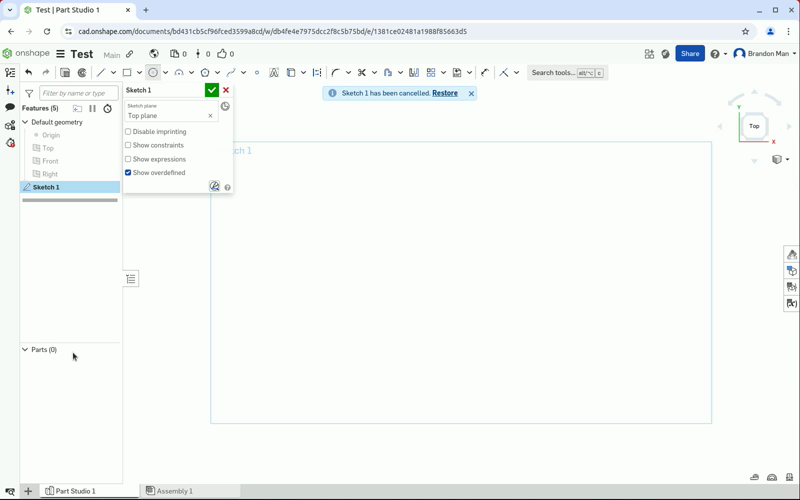
mouse_move(461, 282)
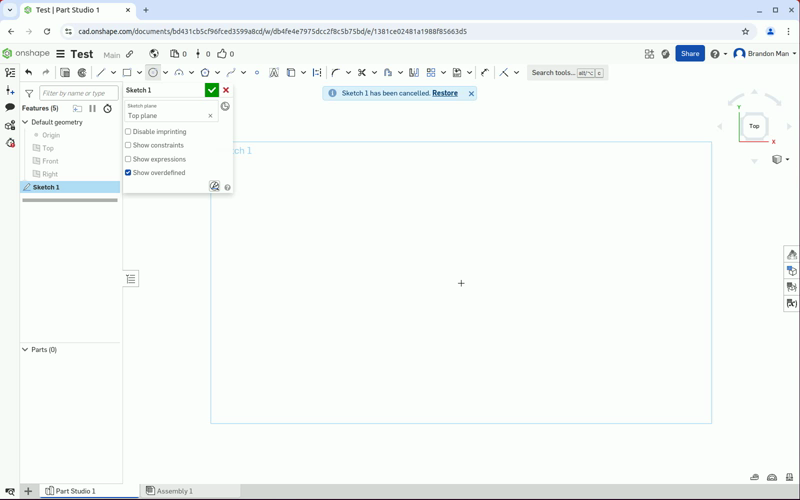
click(461, 282)
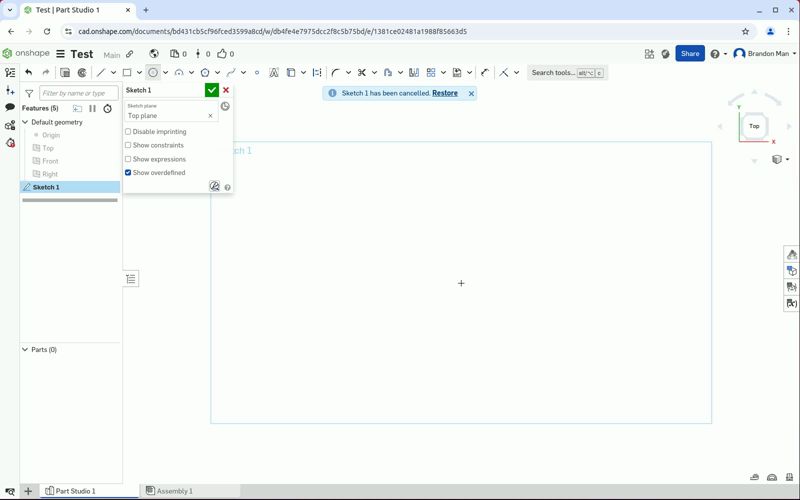
key_up(shift)
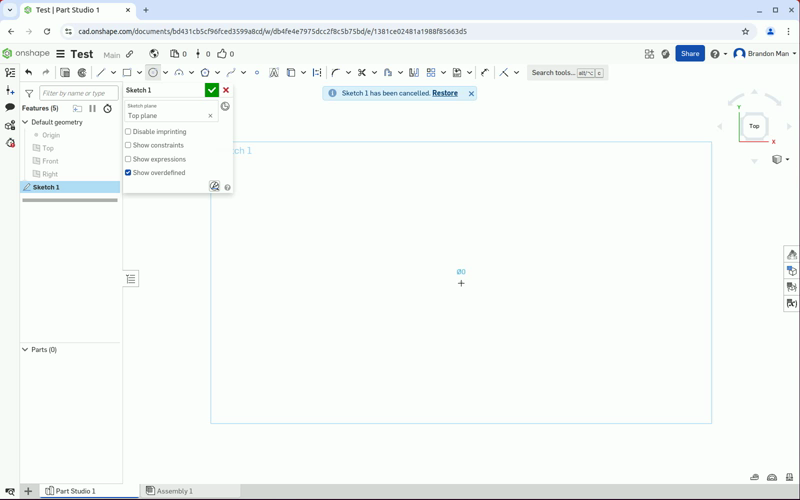
mouse_move(559, 282)
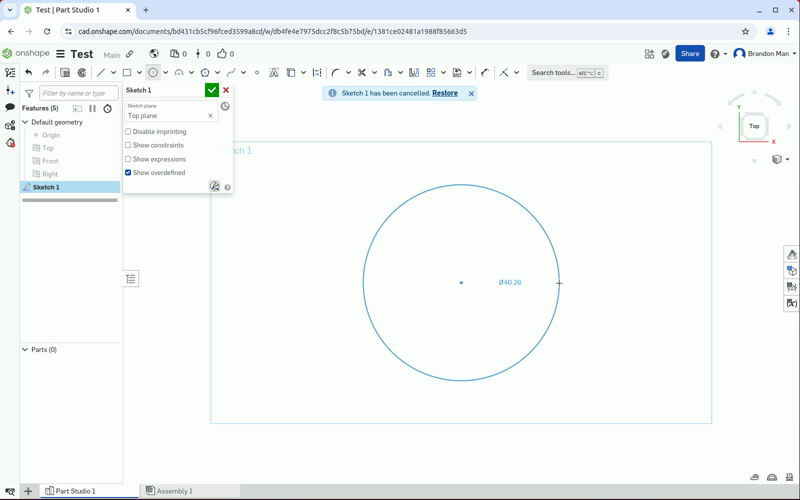
click(559, 282)
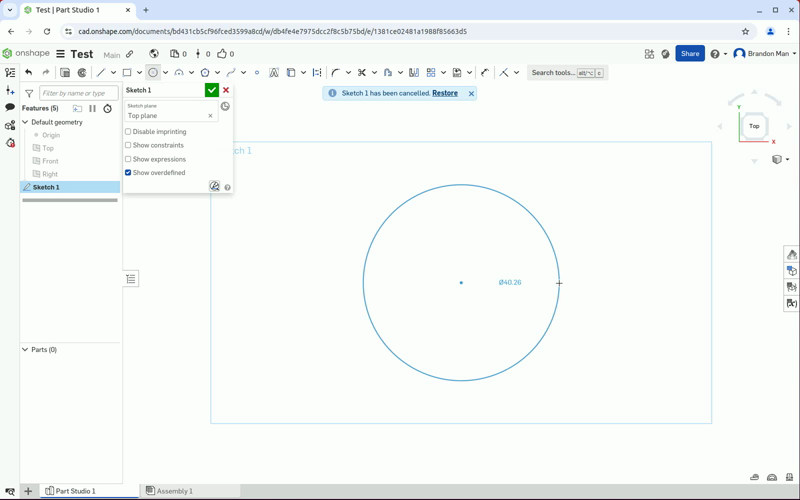
key(esc)
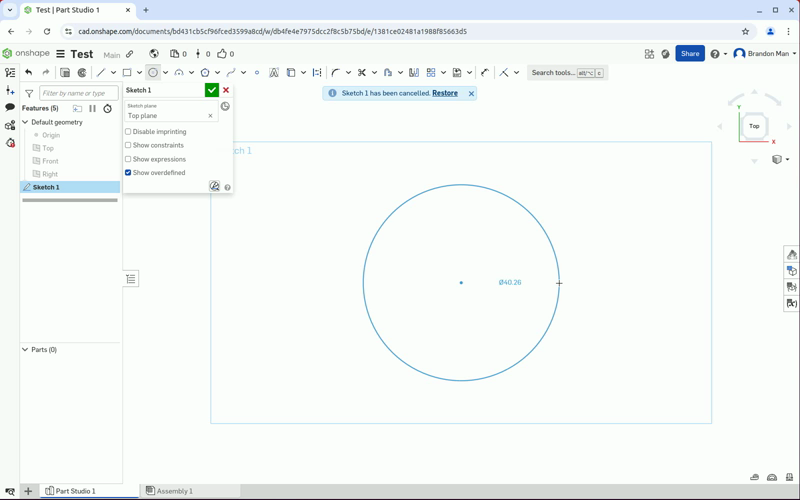
mouse_move(423, 223)
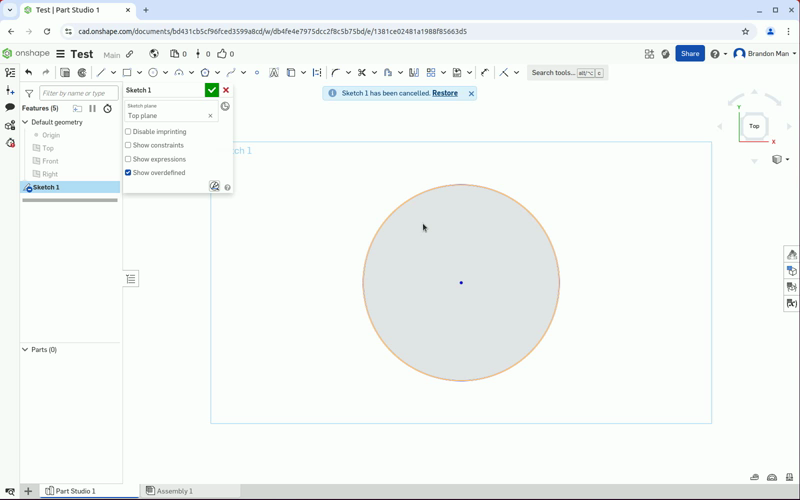
click(423, 223)
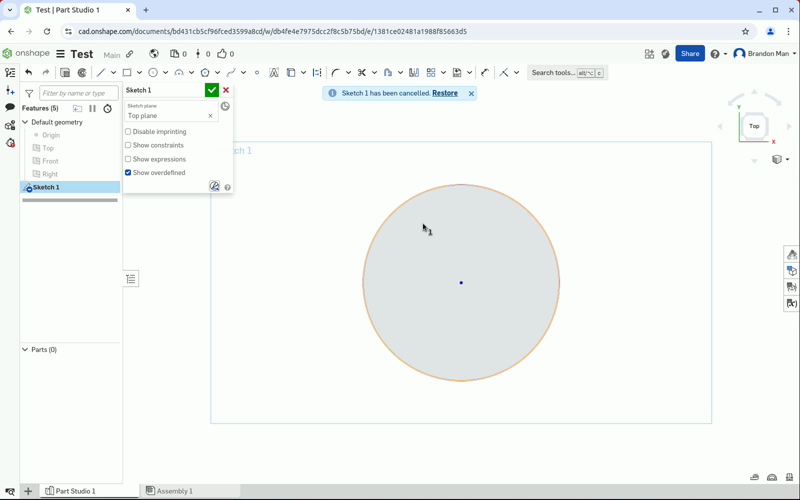
mouse_move(73, 352)
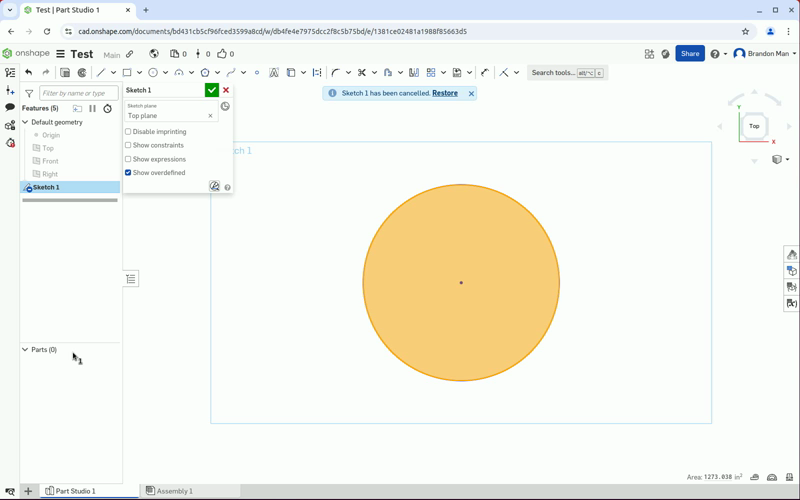
key(shift+y)
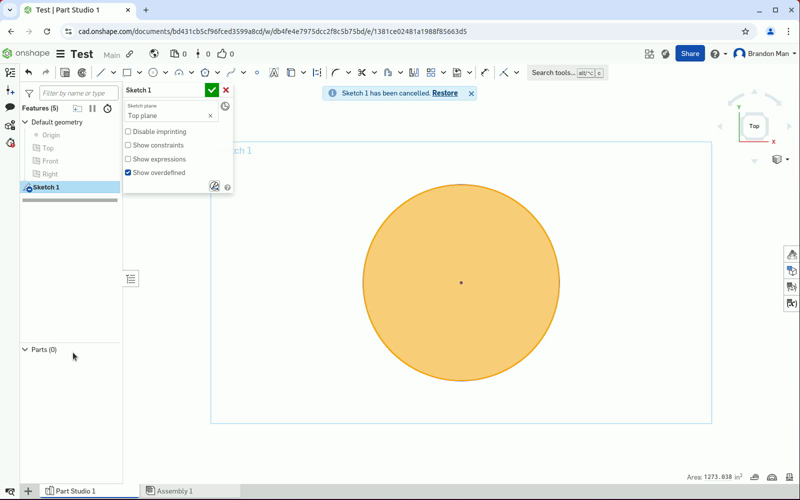
key(shift+e)
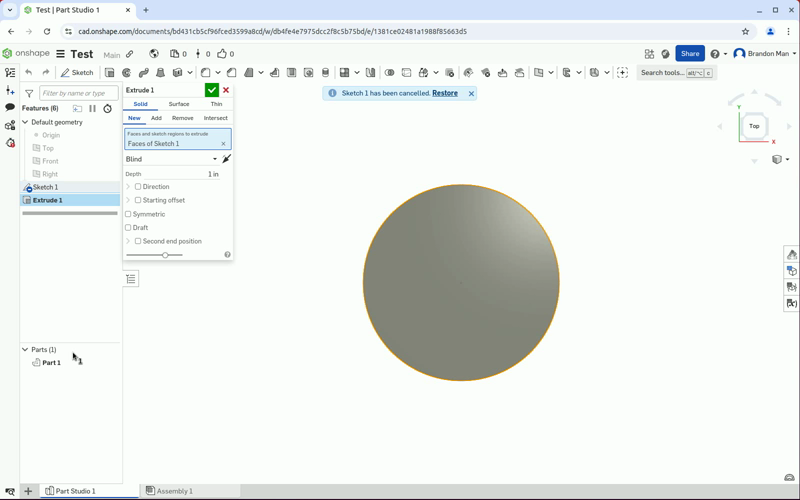
mouse_move(143, 106)
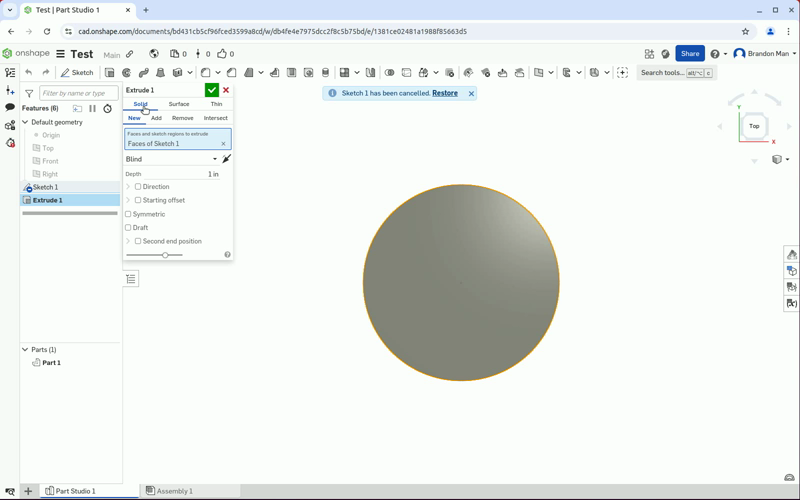
click(143, 106)
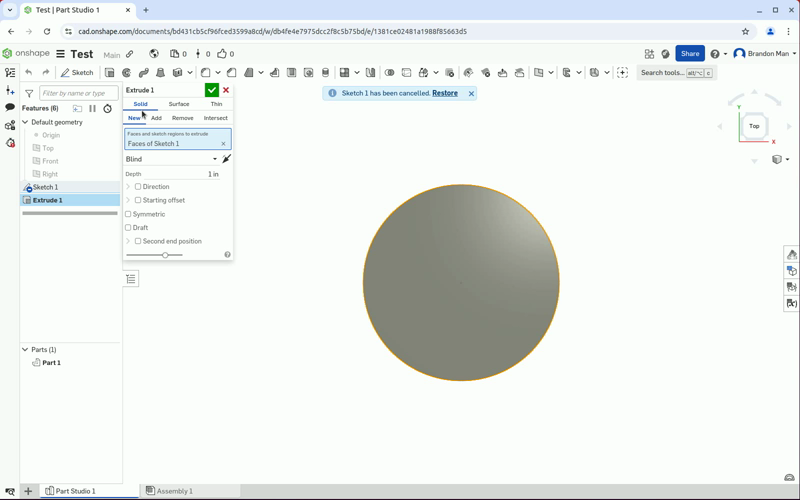
mouse_move(137, 120)
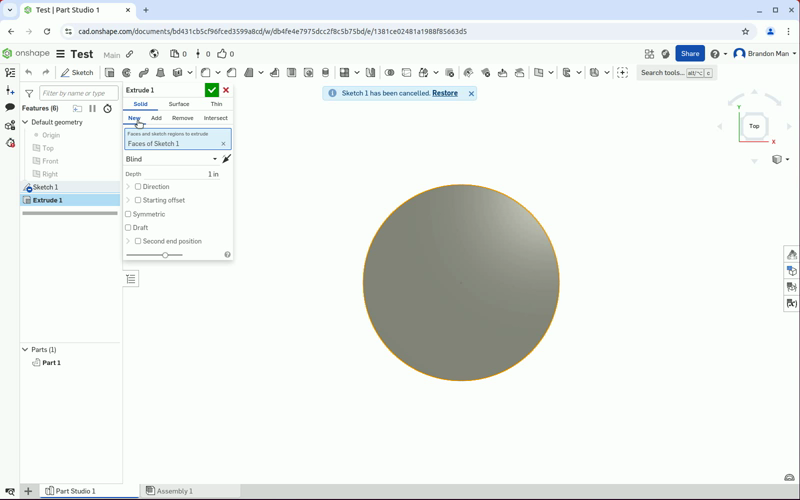
click(137, 120)
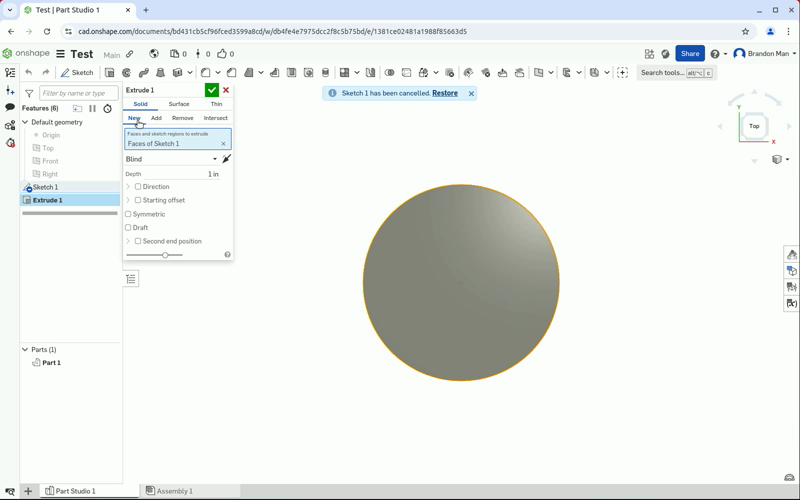
key(tab, 4)
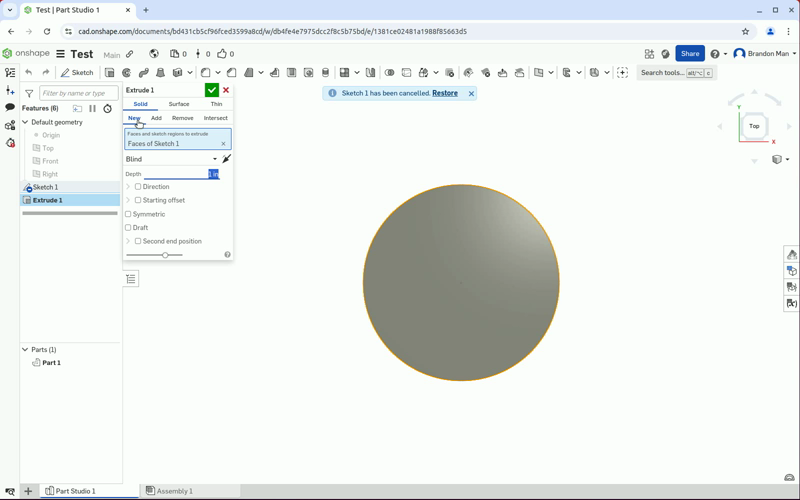
text(1.926)
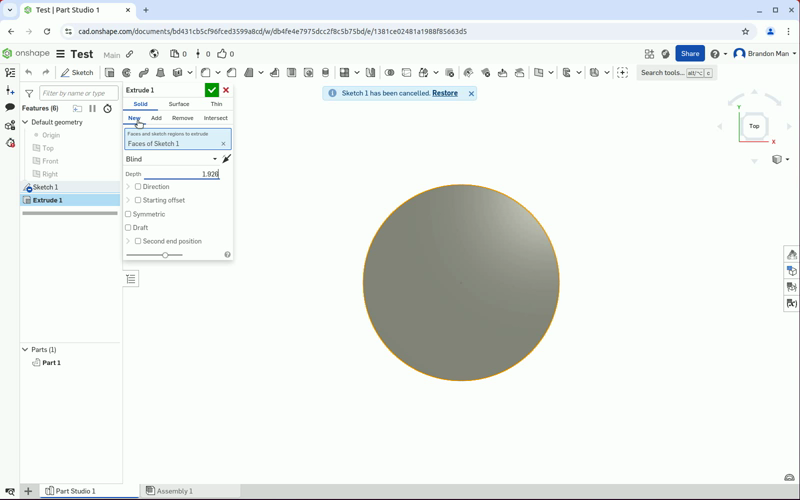
key(enter)
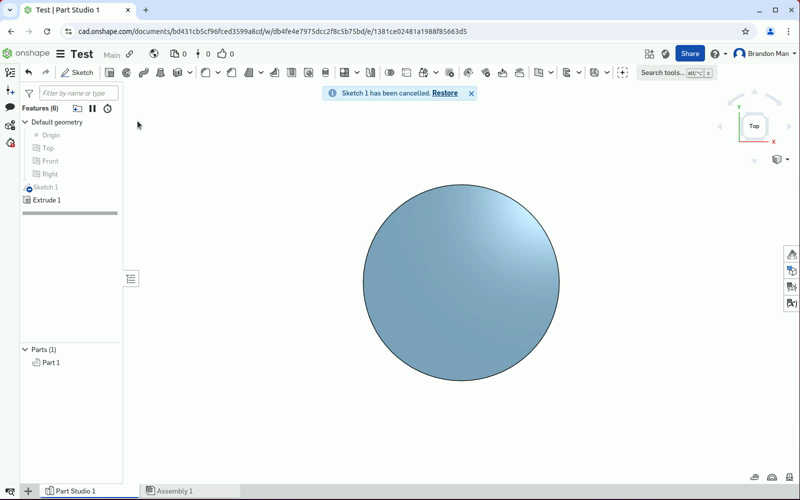
key(shift+h)
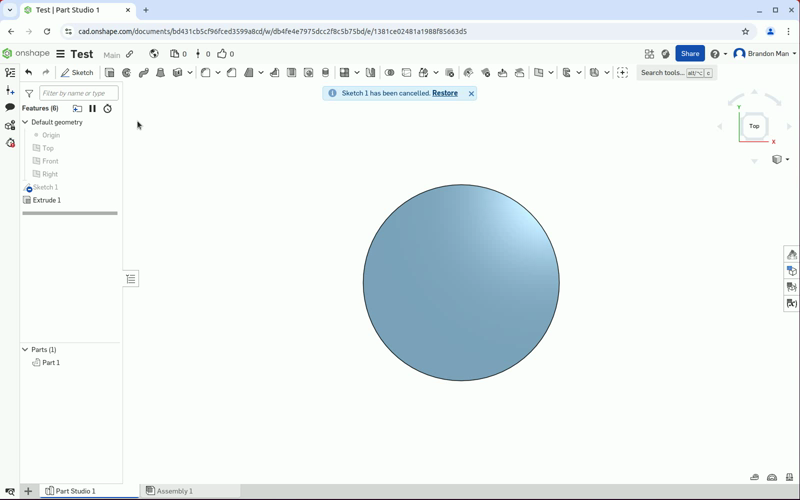
key(shift+h)
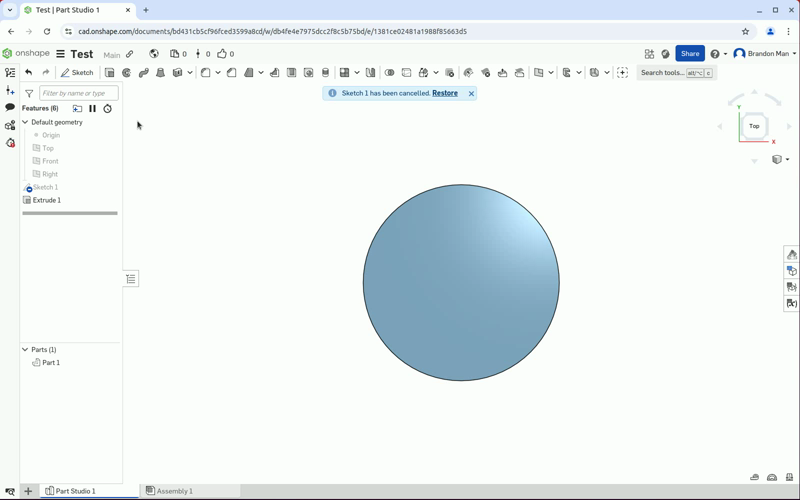
mouse_move(73, 189)
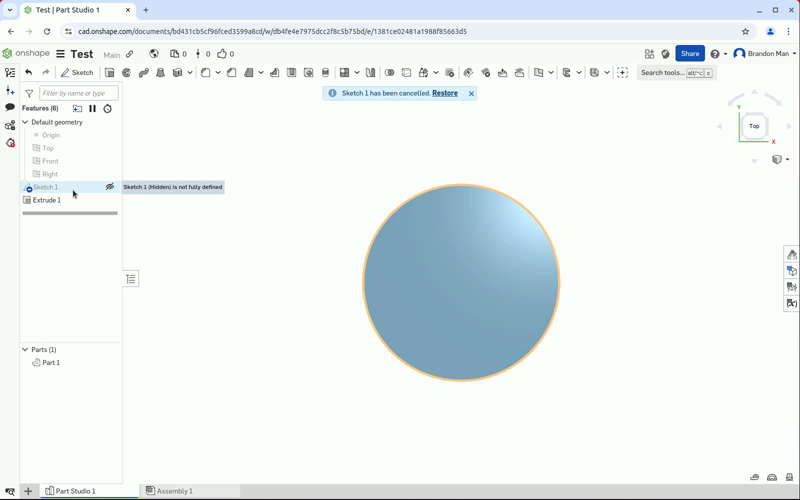
click(73, 189)
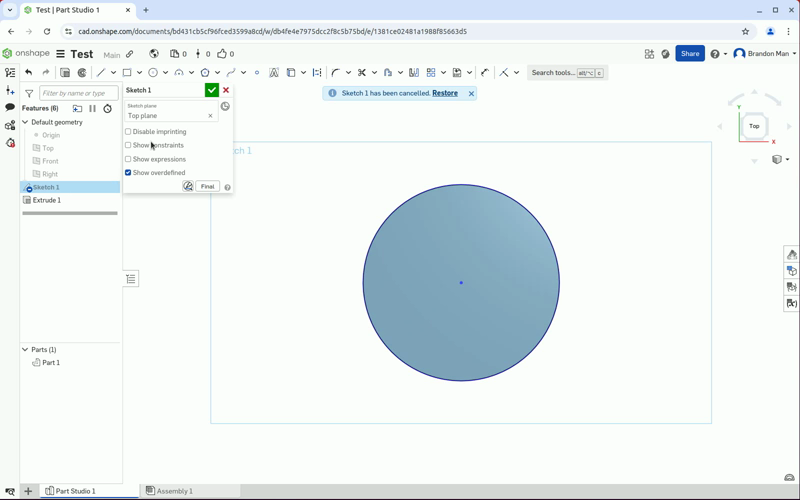
mouse_move(229, 92)
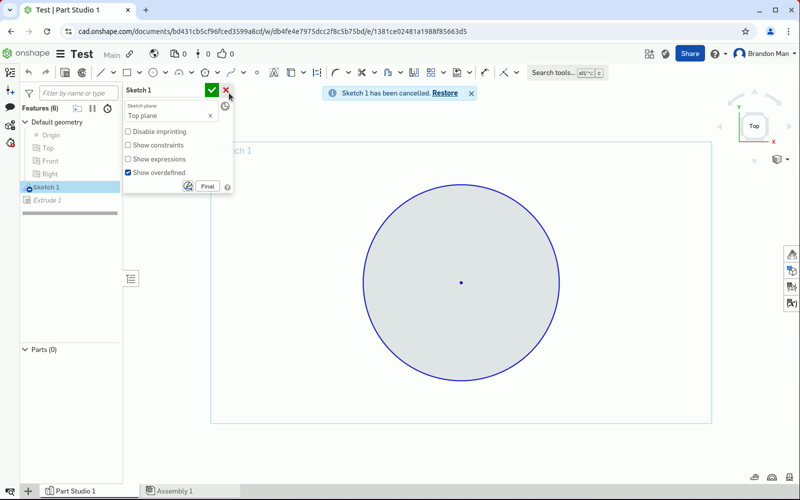
click(229, 92)
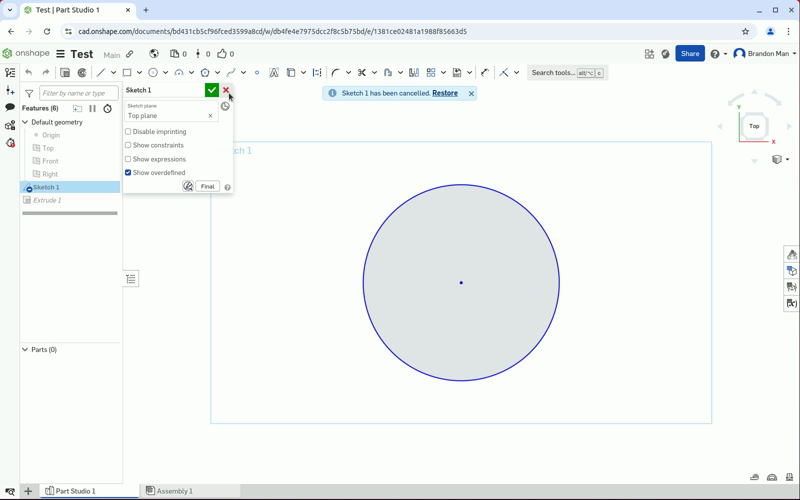
key(shift+s)
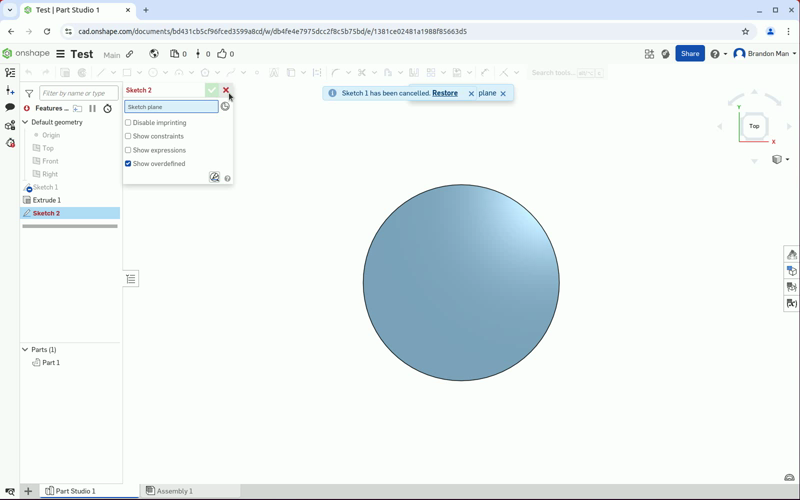
mouse_move(73, 150)
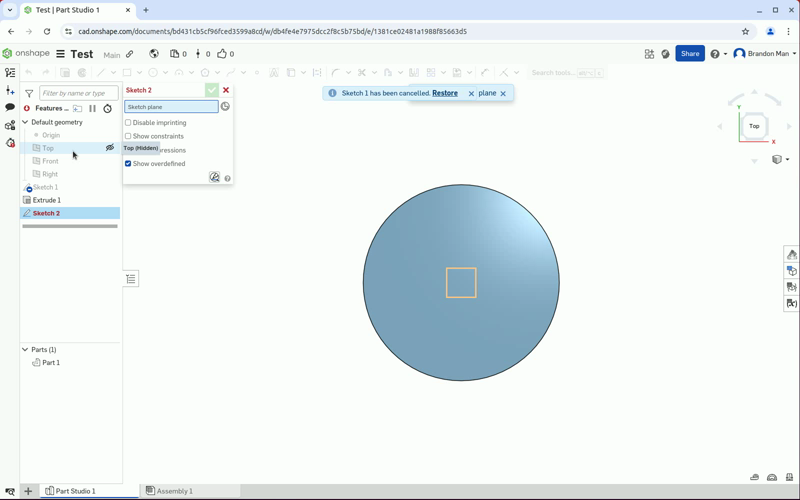
click(73, 150)
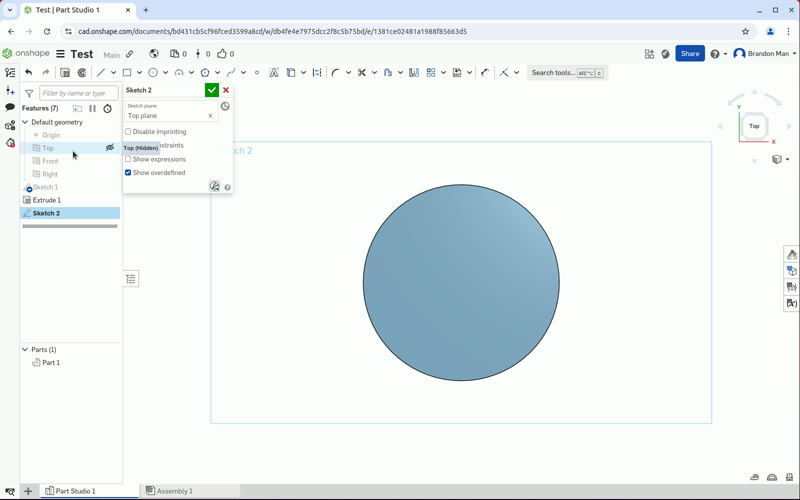
mouse_move(73, 352)
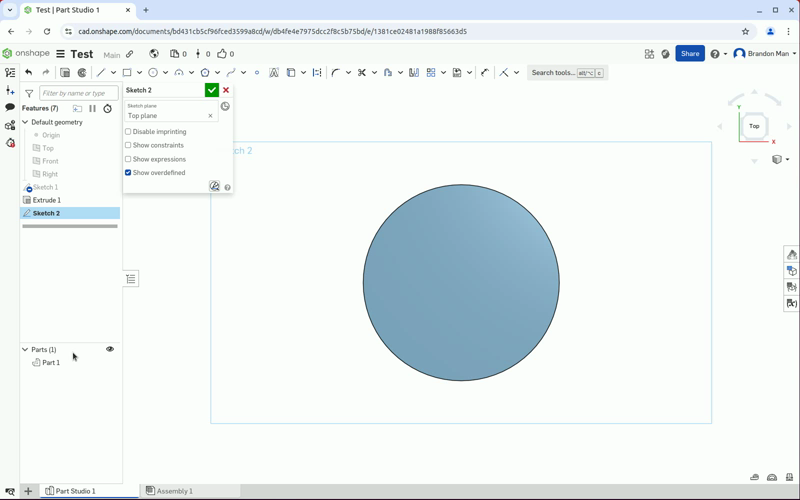
key(y)
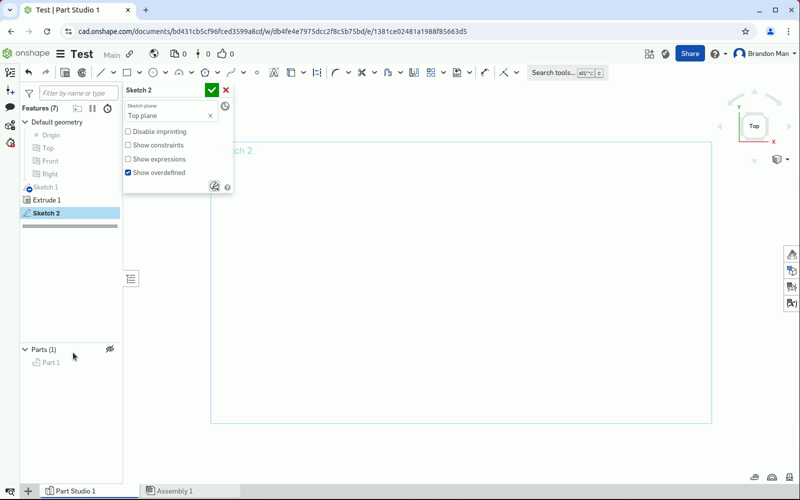
key(a)
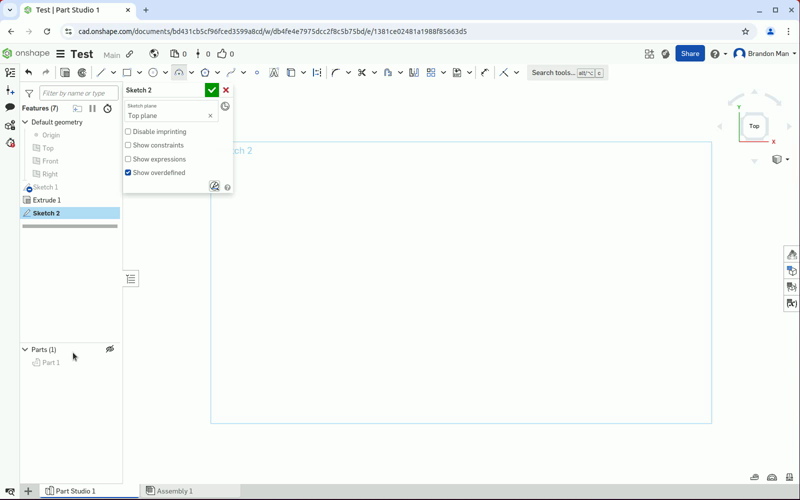
key_down(shift)
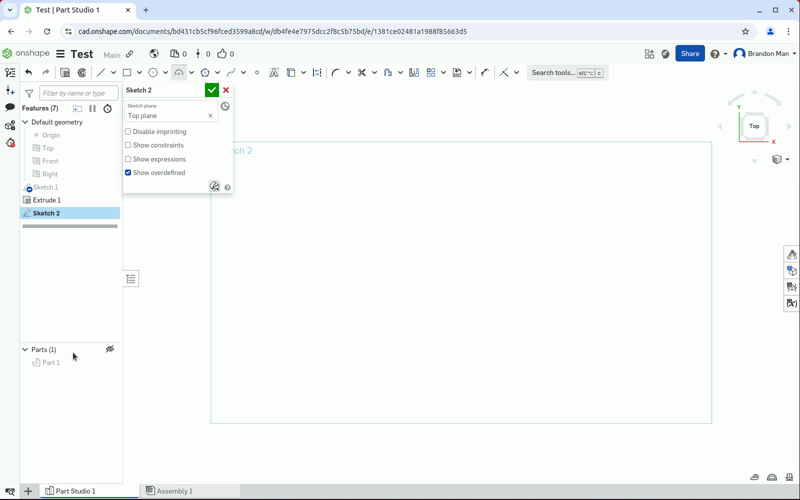
mouse_move(445, 186)
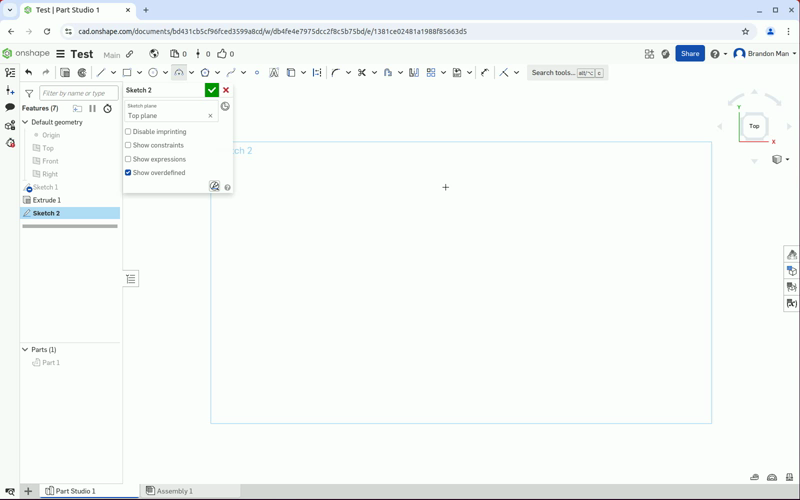
click(445, 186)
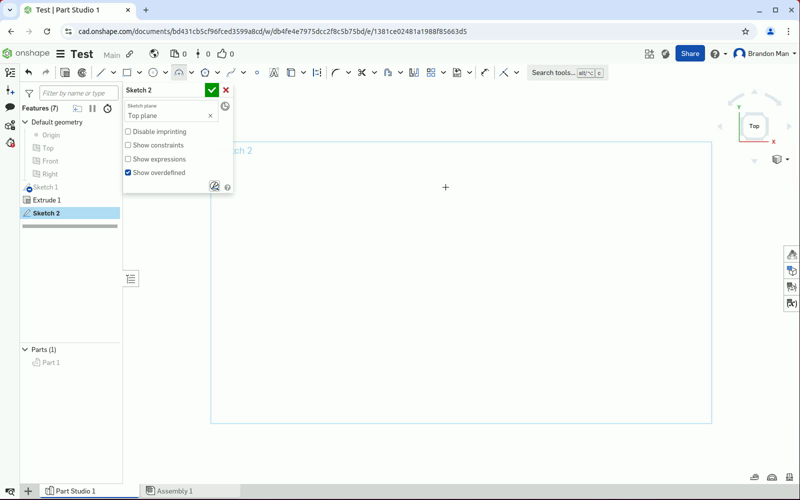
key_up(shift)
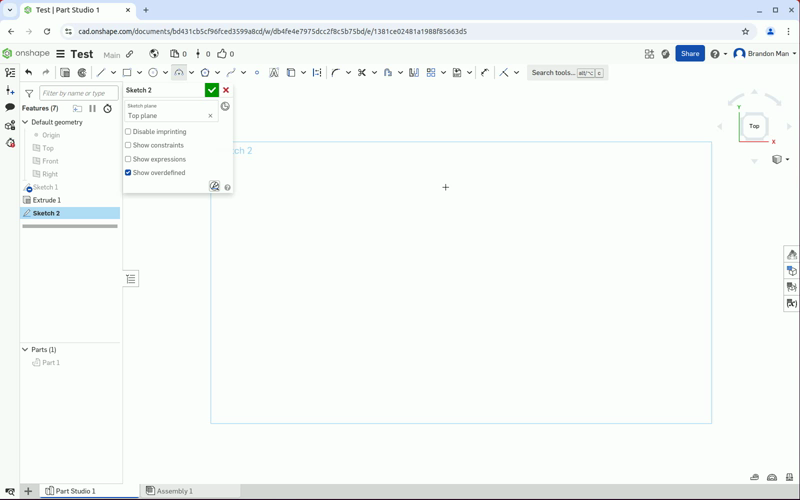
key_down(shift)
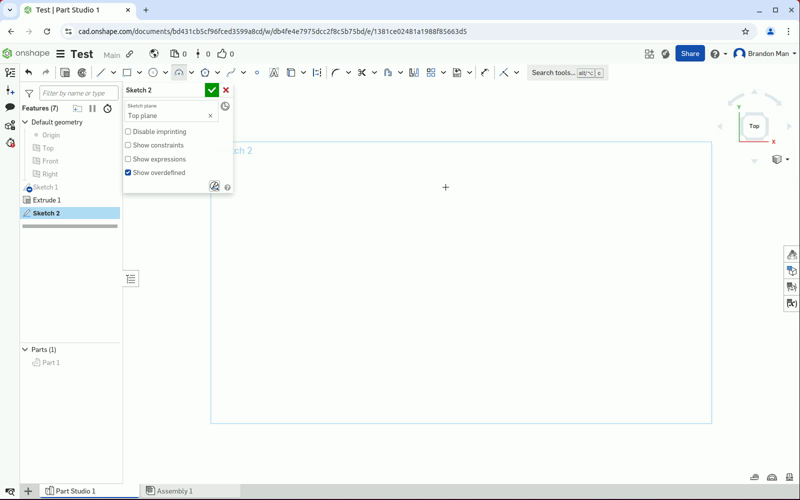
mouse_move(451, 186)
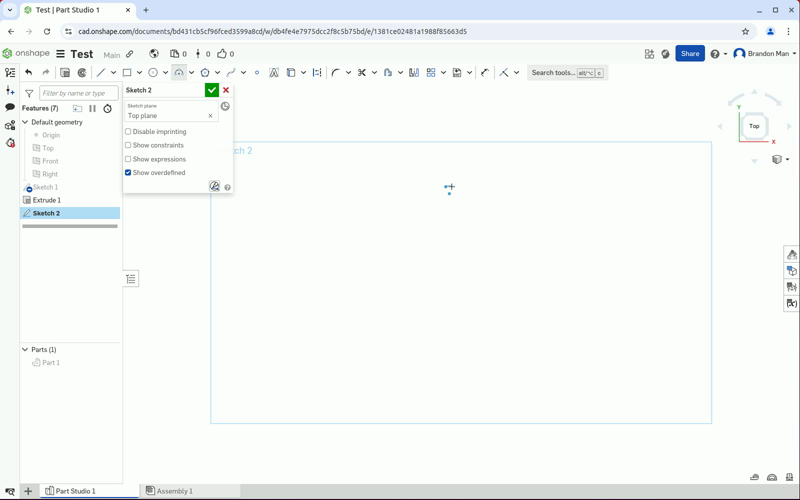
scroll(6)
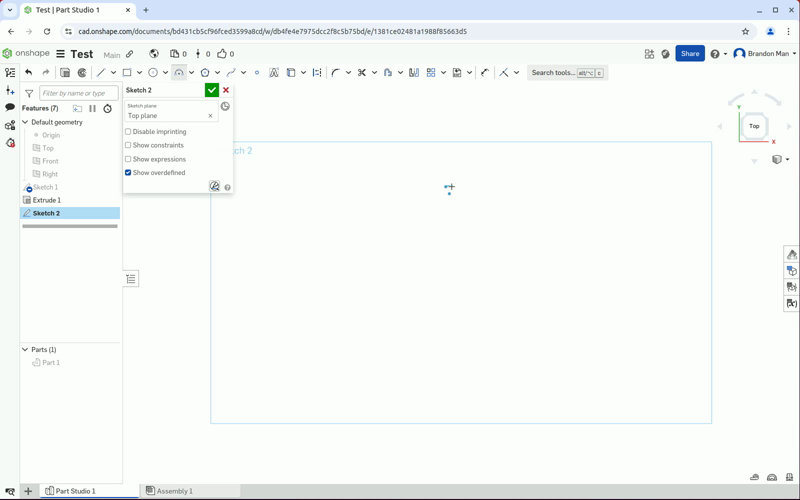
scroll(6)
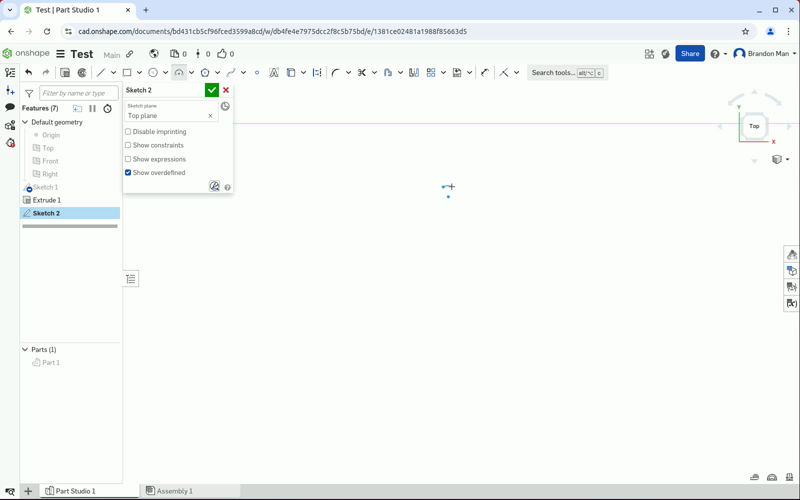
scroll(6)
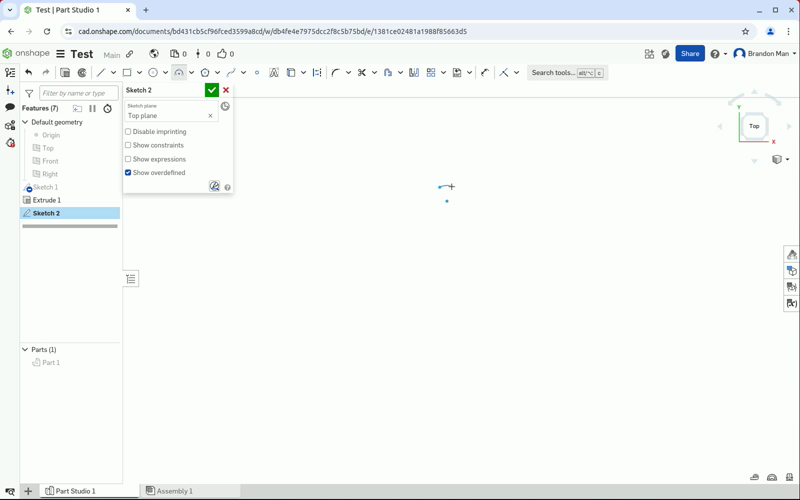
scroll(6)
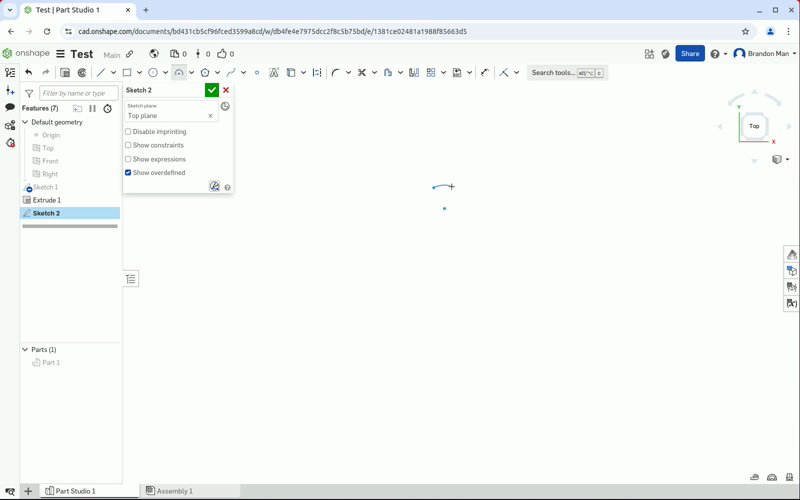
scroll(6)
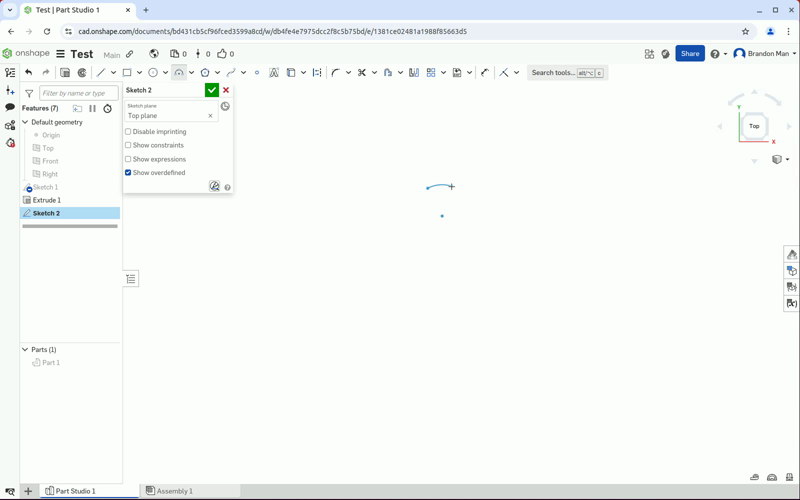
scroll(6)
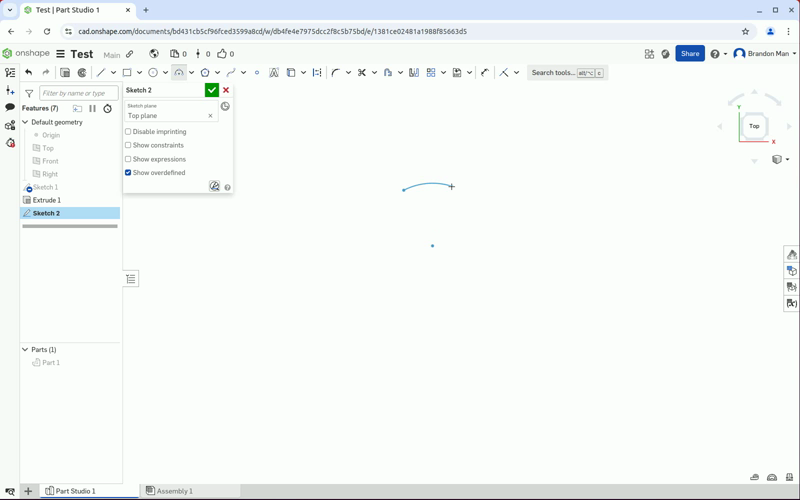
scroll(6)
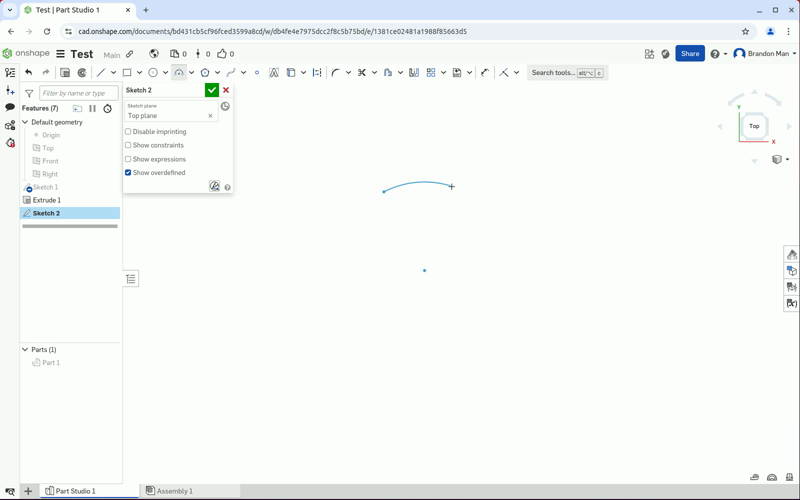
click(451, 186)
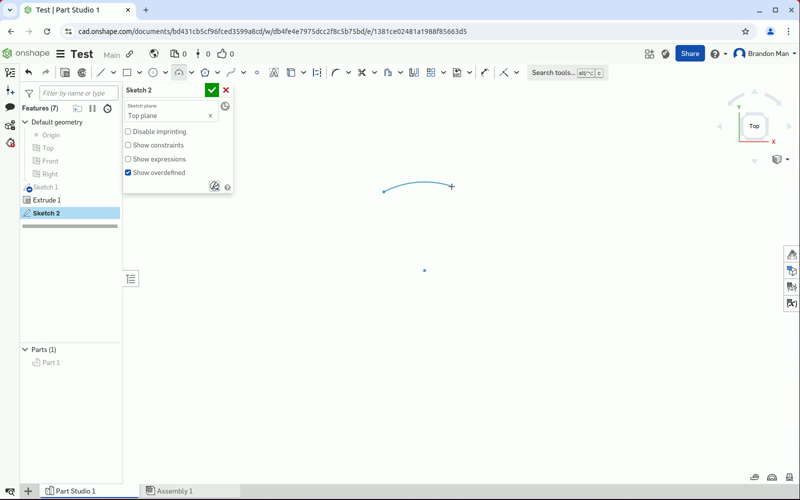
scroll(-6)
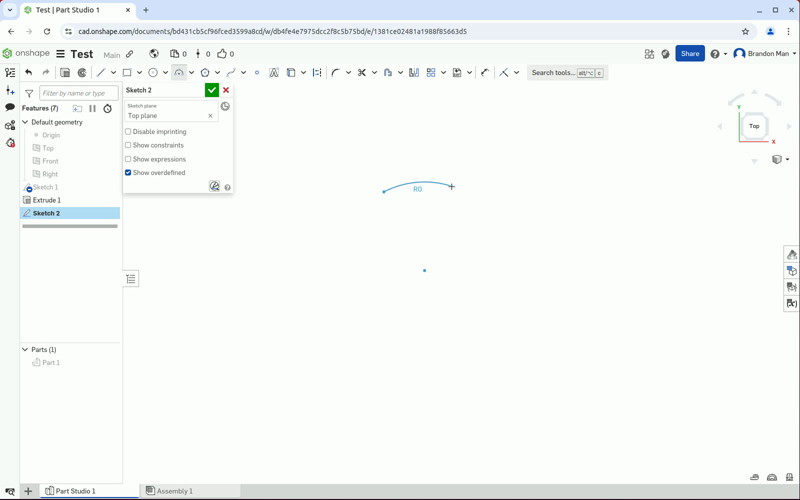
scroll(-6)
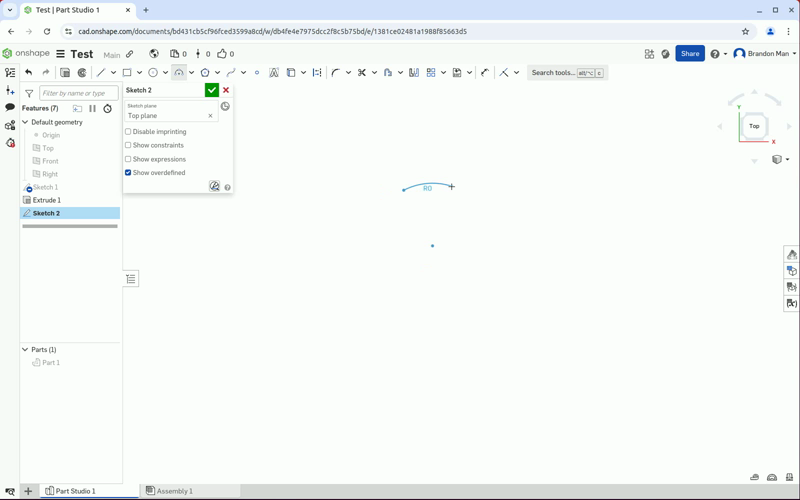
scroll(-6)
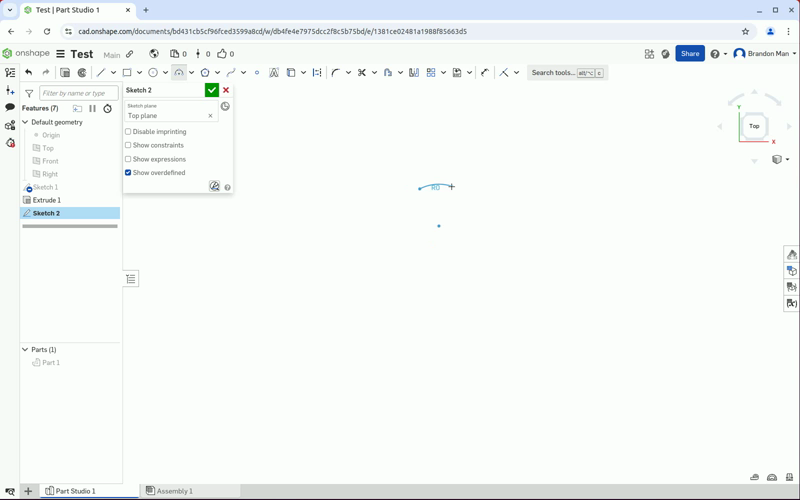
scroll(-6)
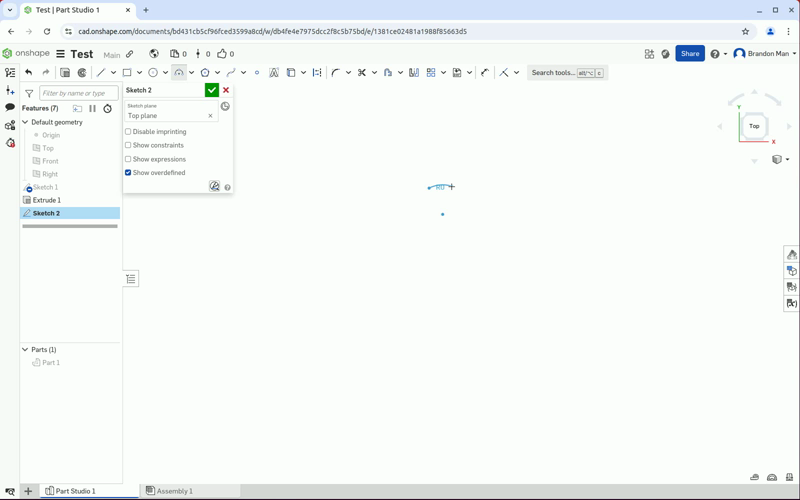
scroll(-6)
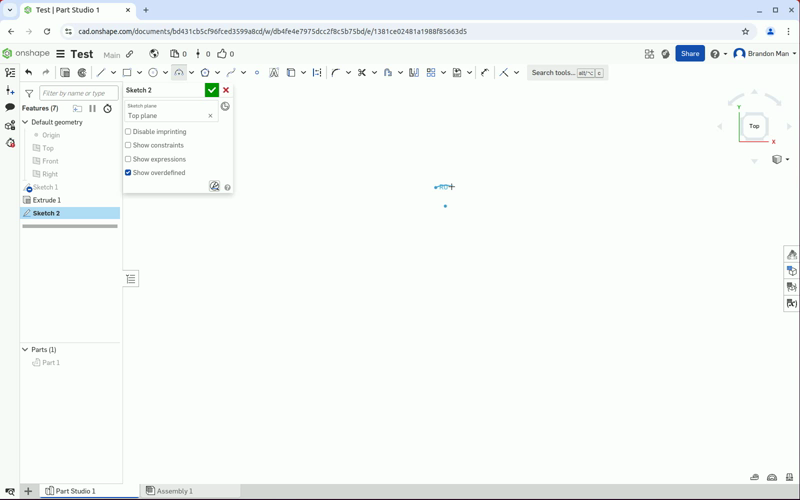
scroll(-6)
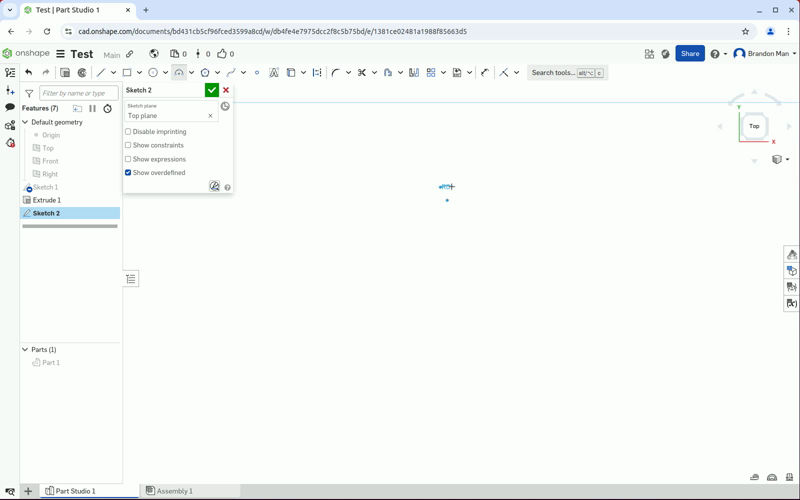
scroll(-6)
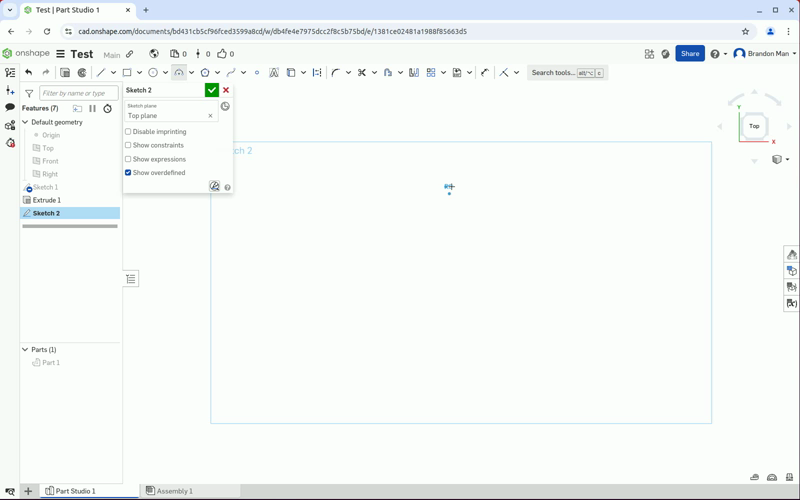
mouse_move(448, 185)
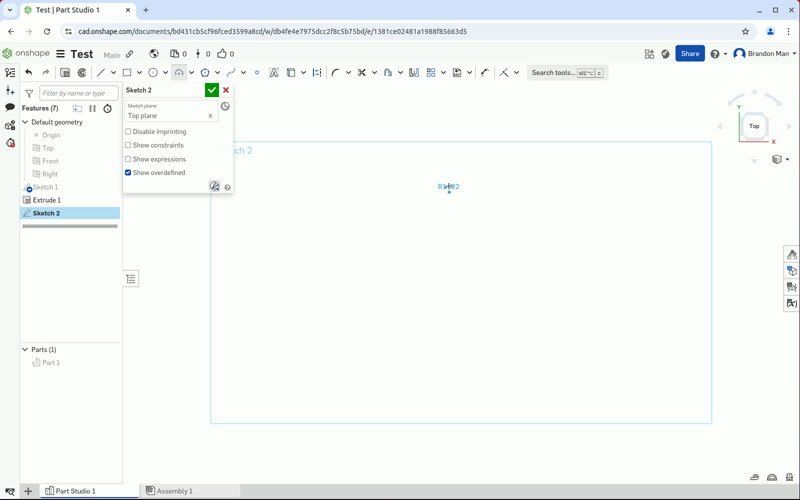
scroll(6)
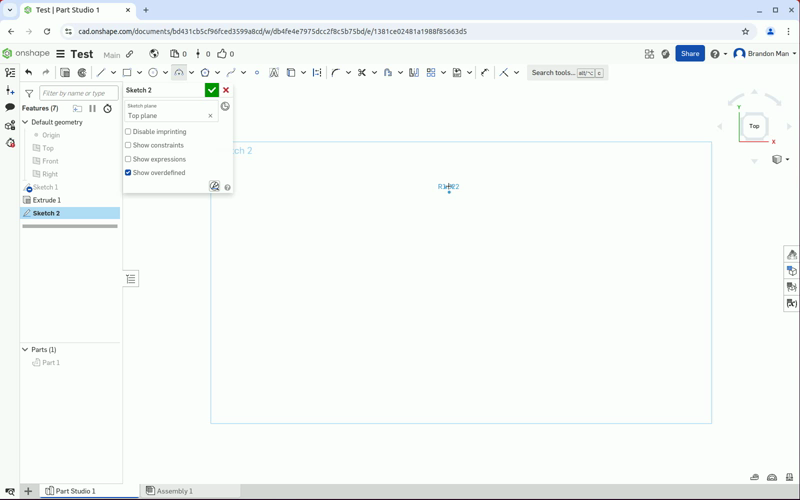
scroll(6)
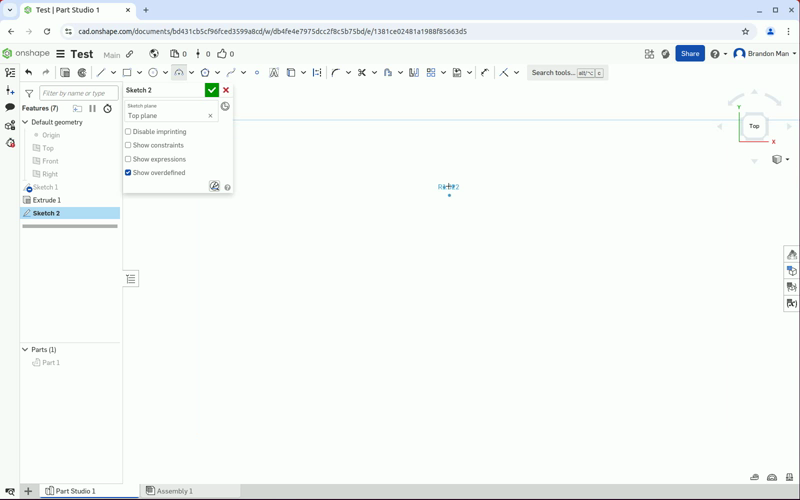
scroll(6)
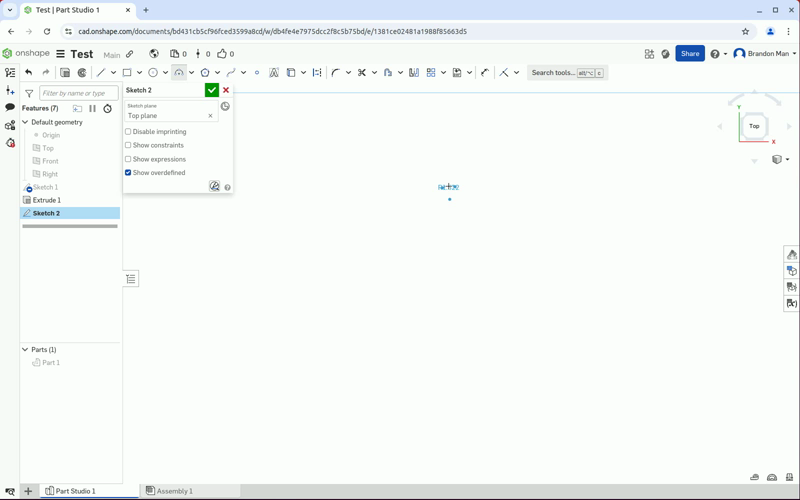
scroll(6)
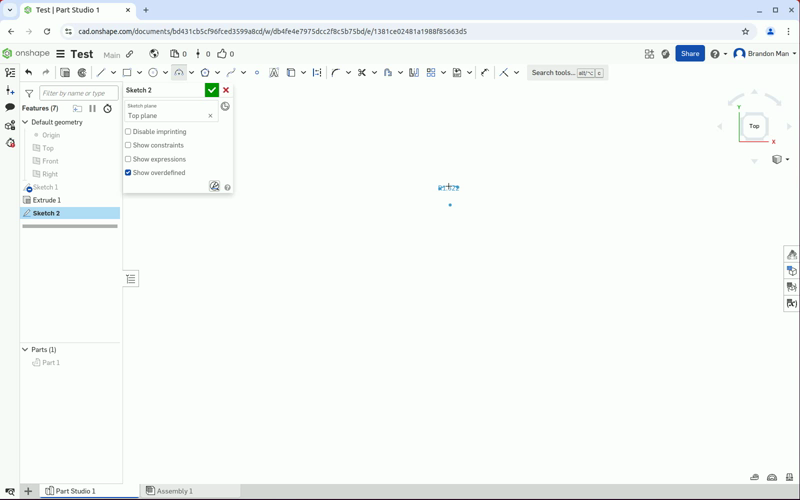
scroll(6)
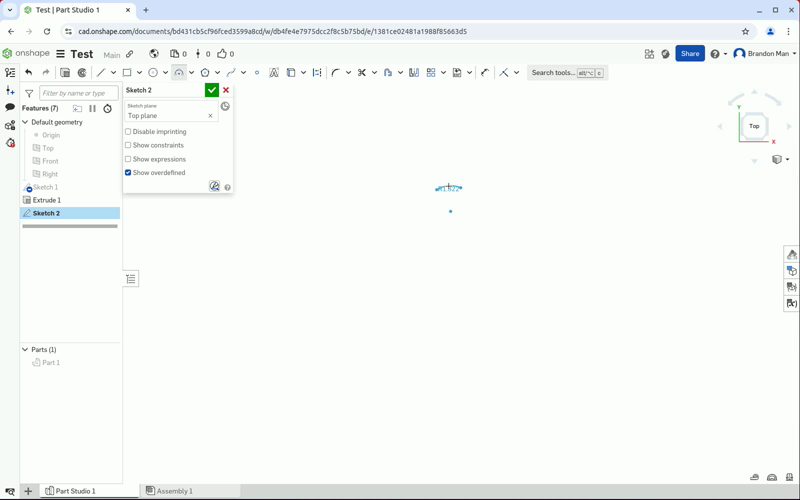
scroll(6)
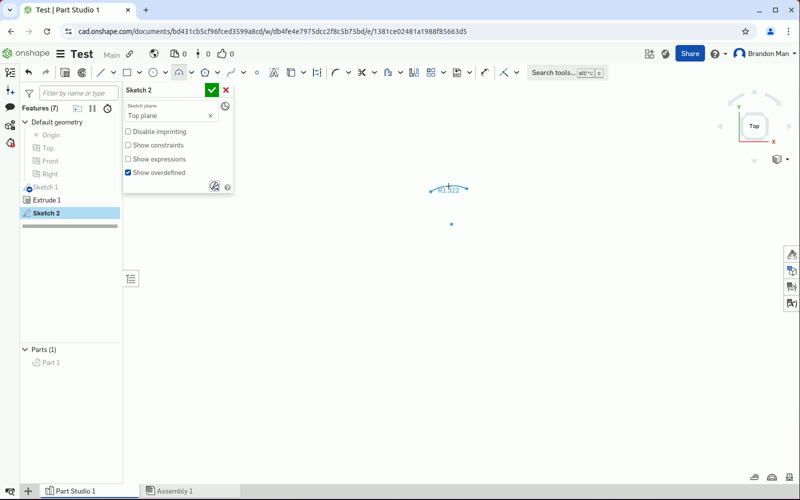
scroll(6)
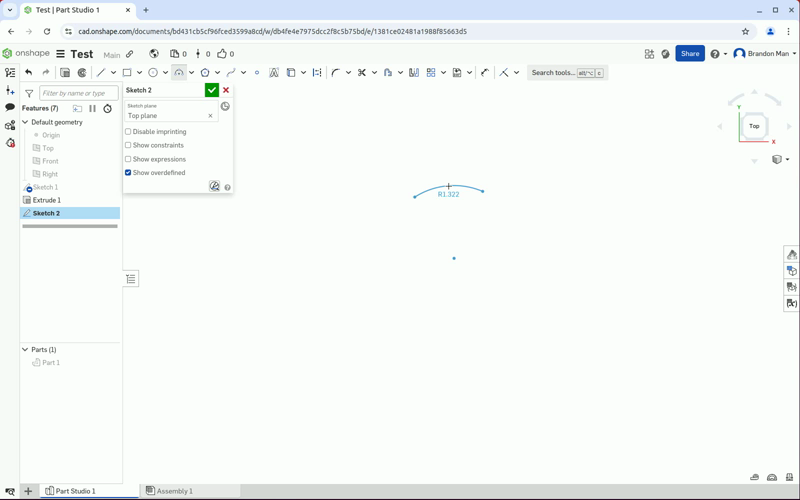
click(448, 185)
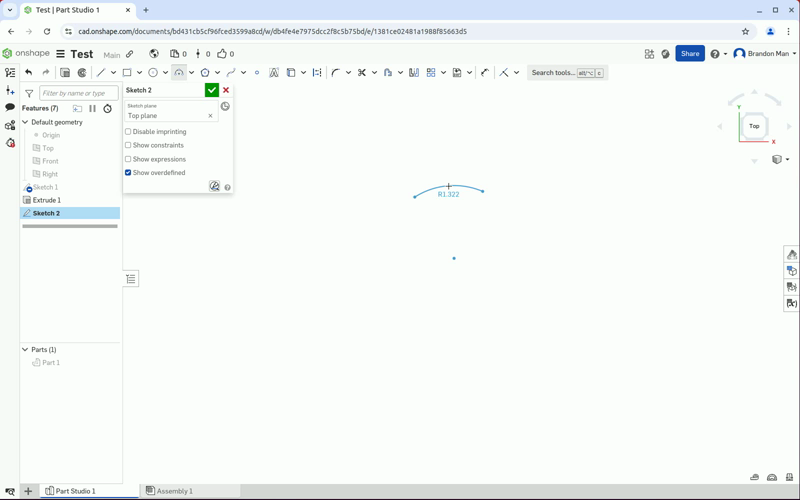
scroll(-6)
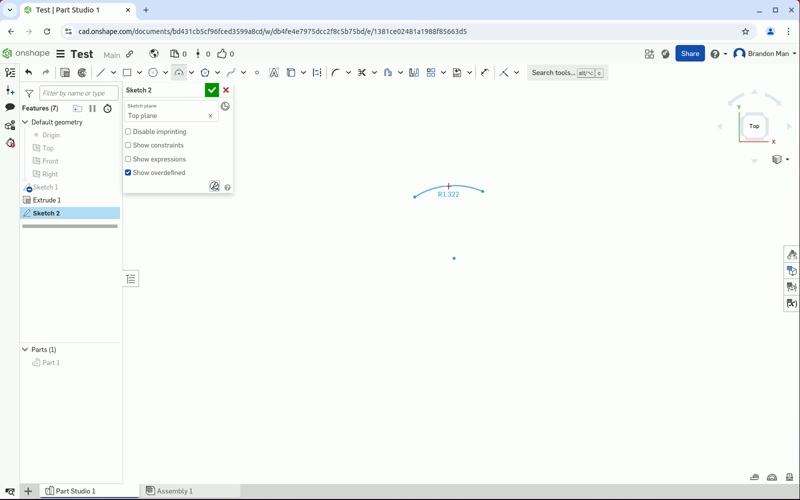
scroll(-6)
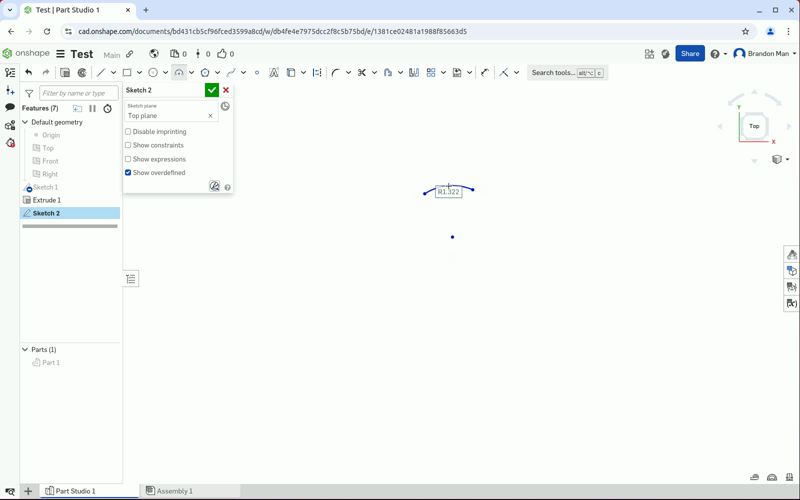
scroll(-6)
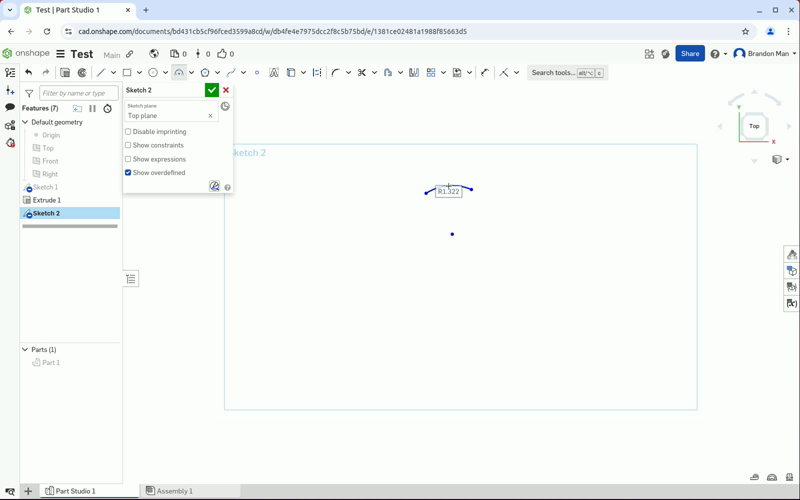
scroll(-6)
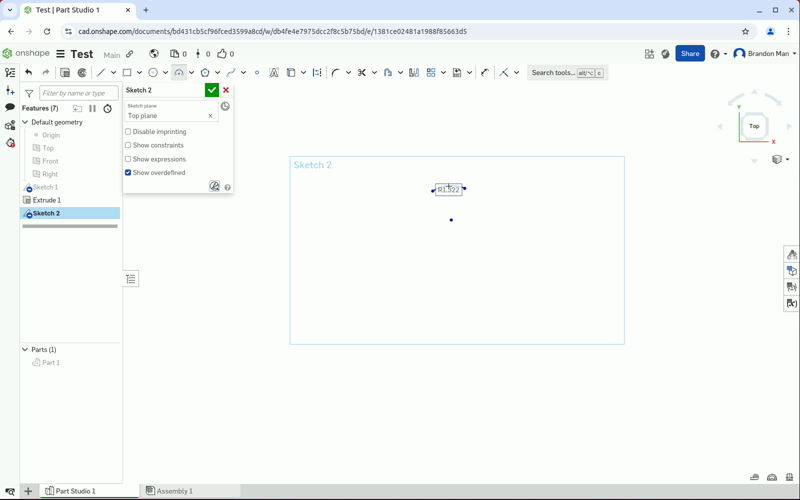
scroll(-6)
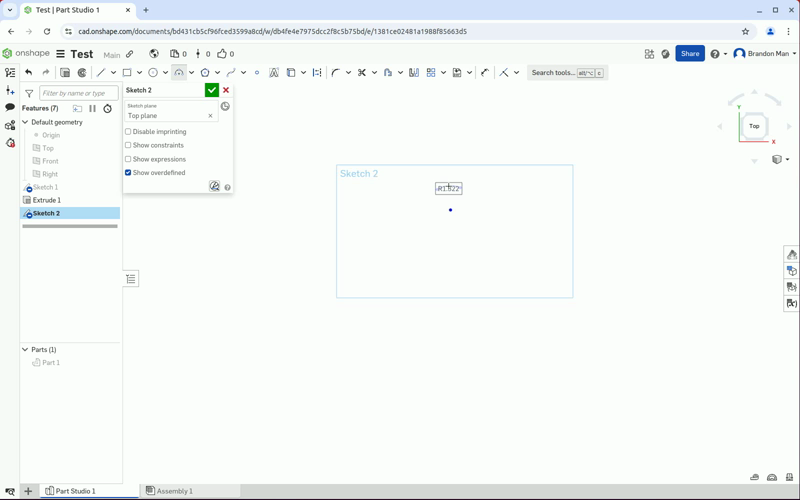
scroll(-6)
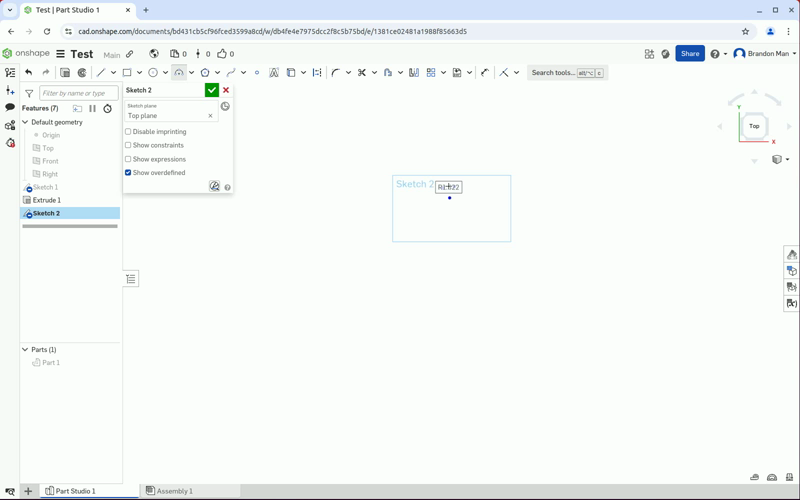
scroll(-6)
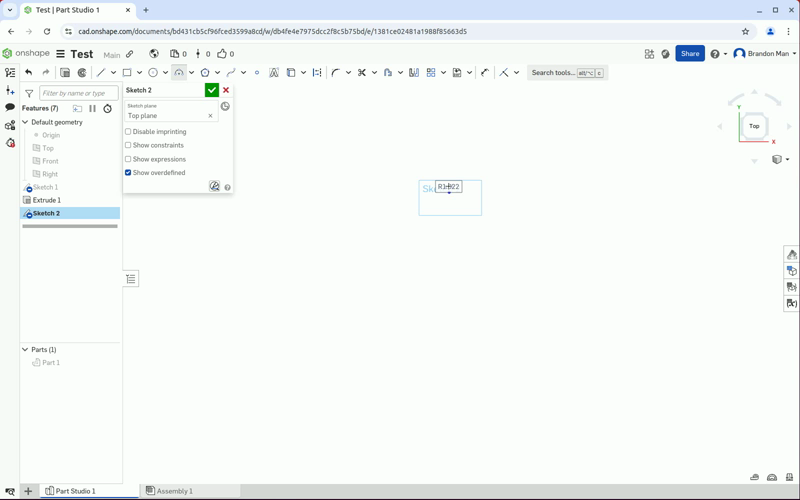
key_up(shift)
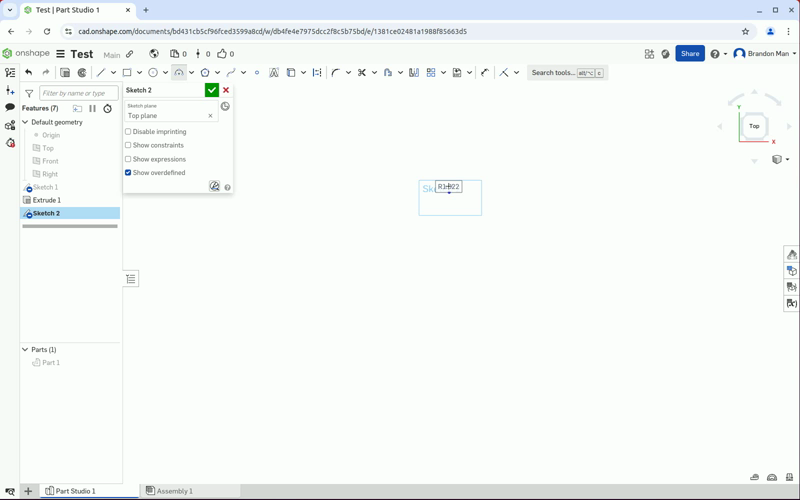
mouse_move(451, 186)
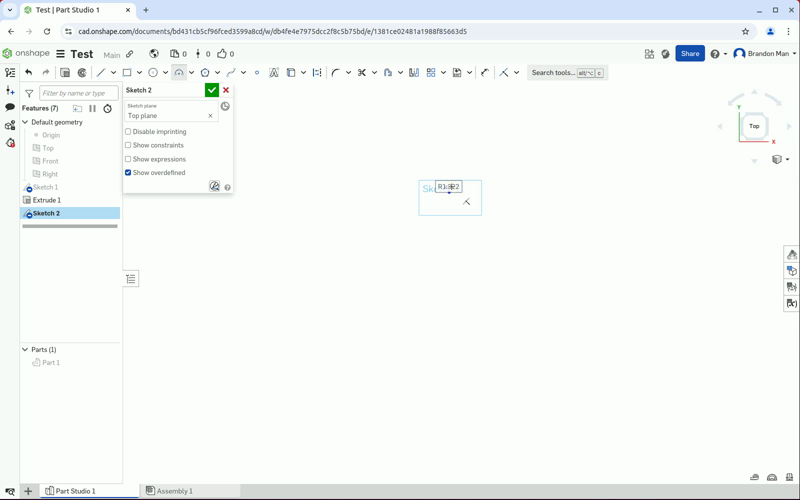
scroll(6)
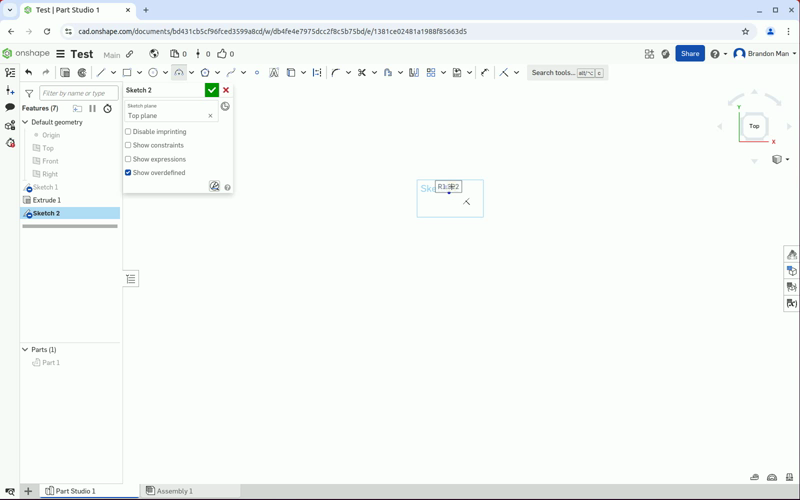
scroll(6)
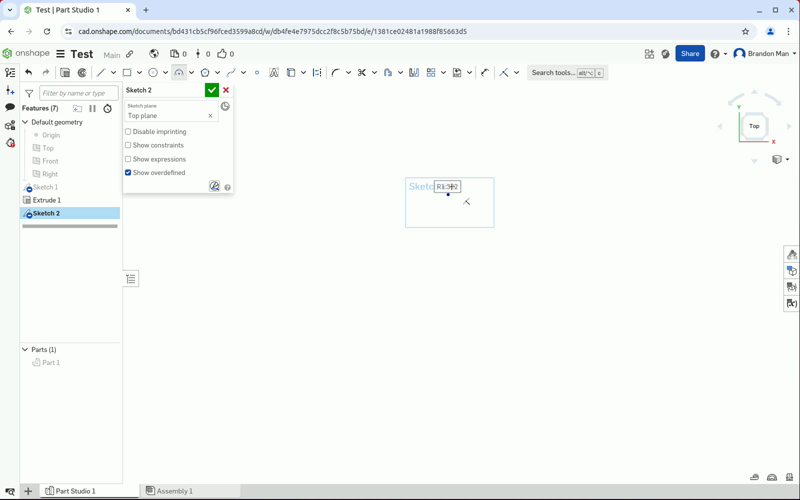
scroll(6)
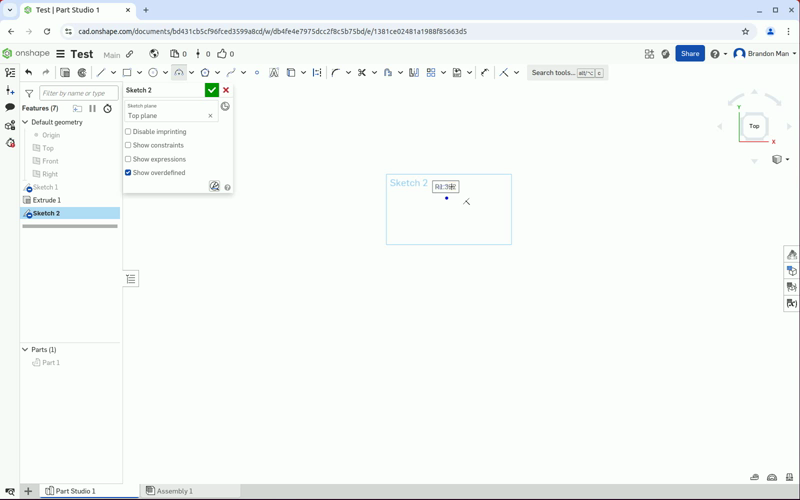
scroll(6)
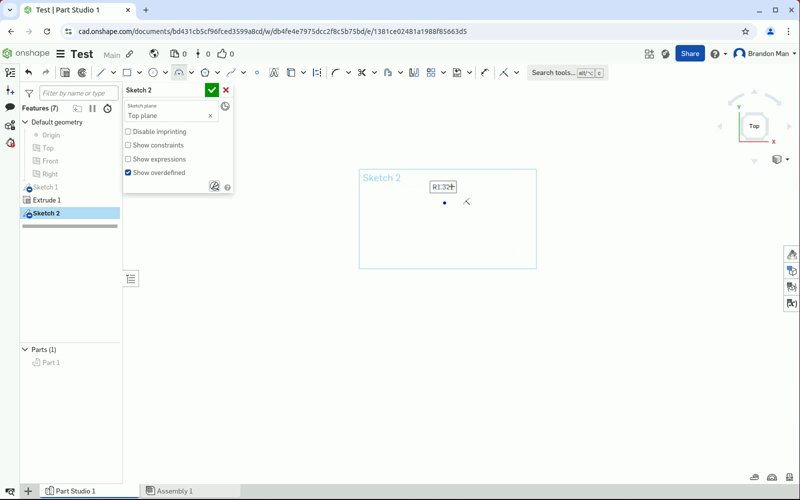
scroll(6)
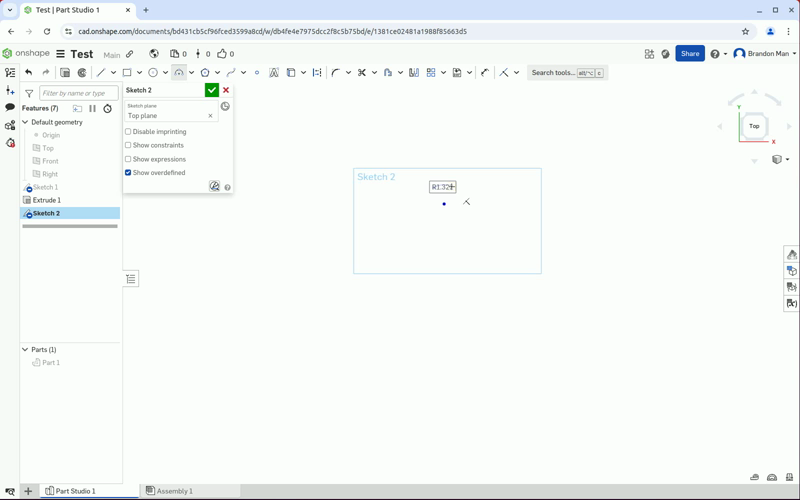
scroll(6)
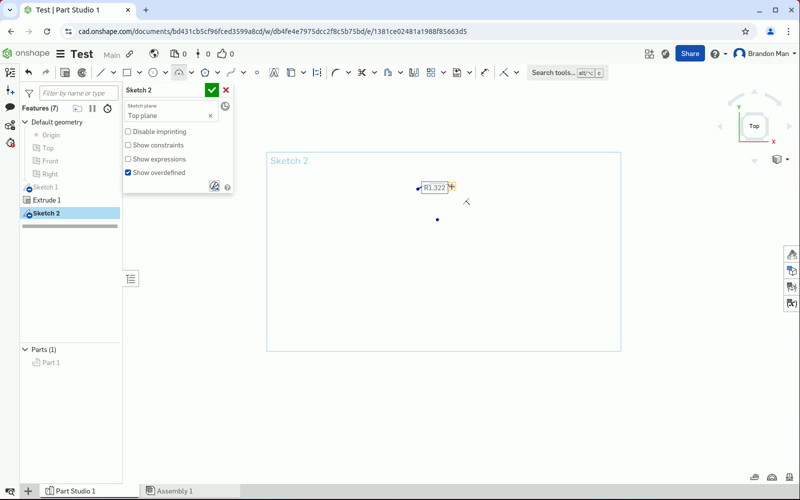
scroll(6)
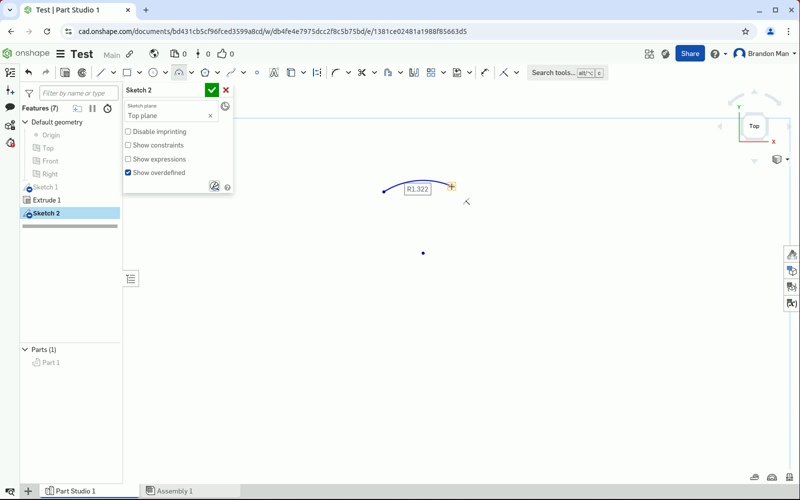
click(451, 186)
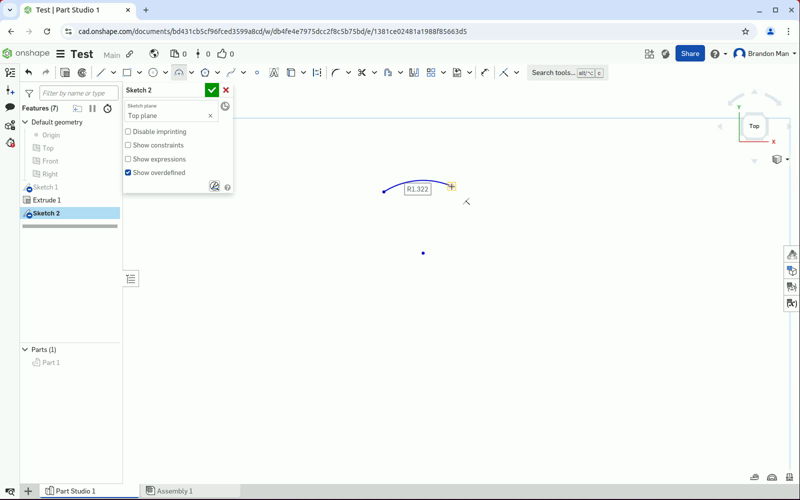
scroll(-6)
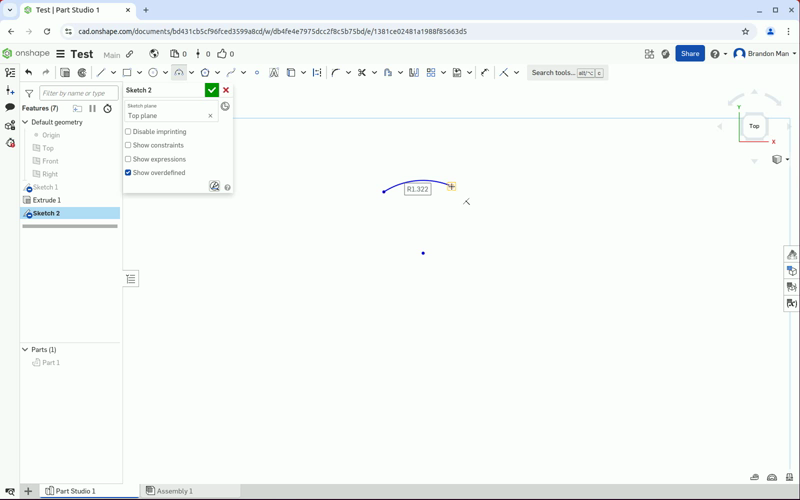
scroll(-6)
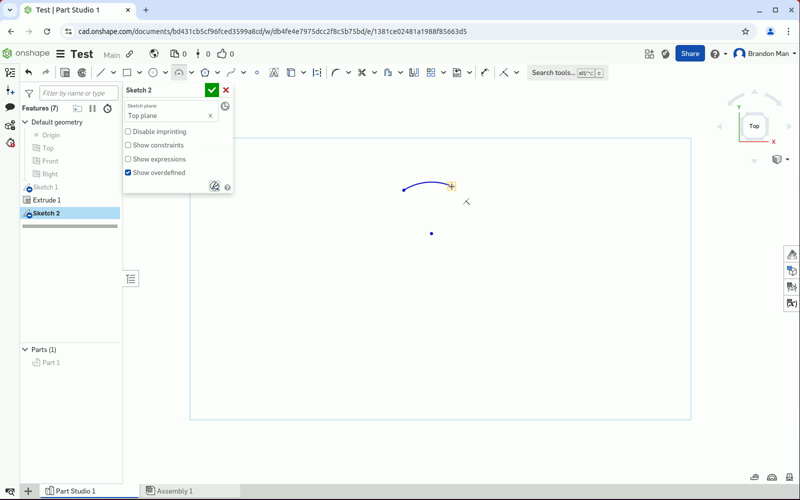
scroll(-6)
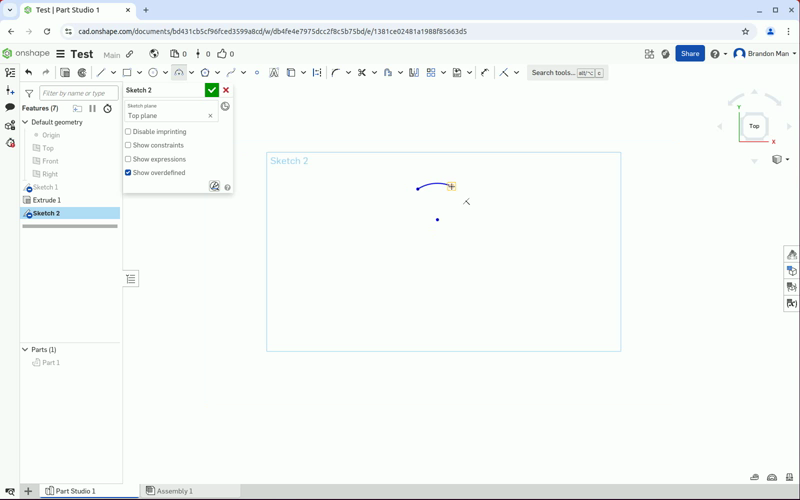
scroll(-6)
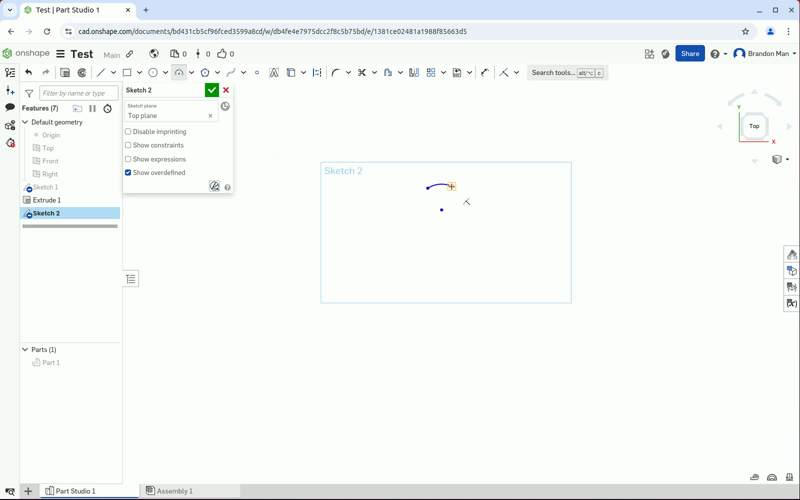
scroll(-6)
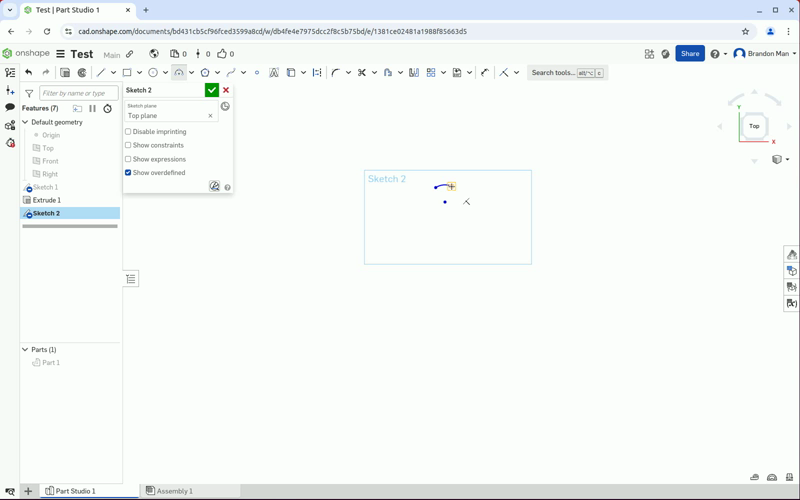
scroll(-6)
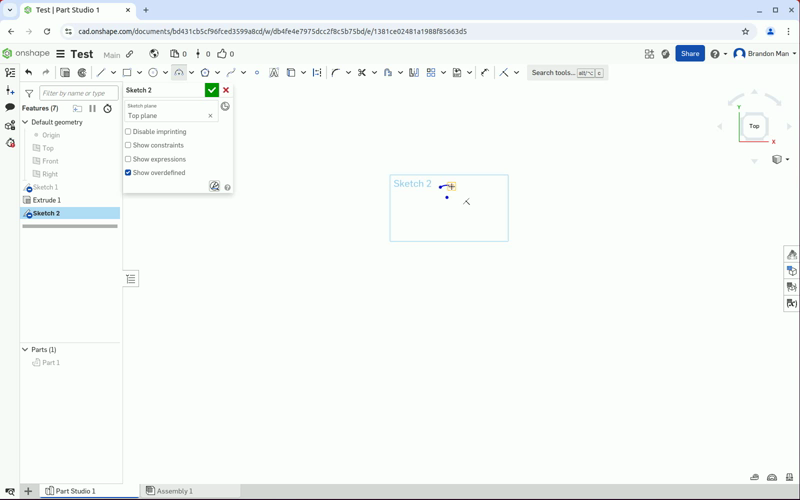
scroll(-6)
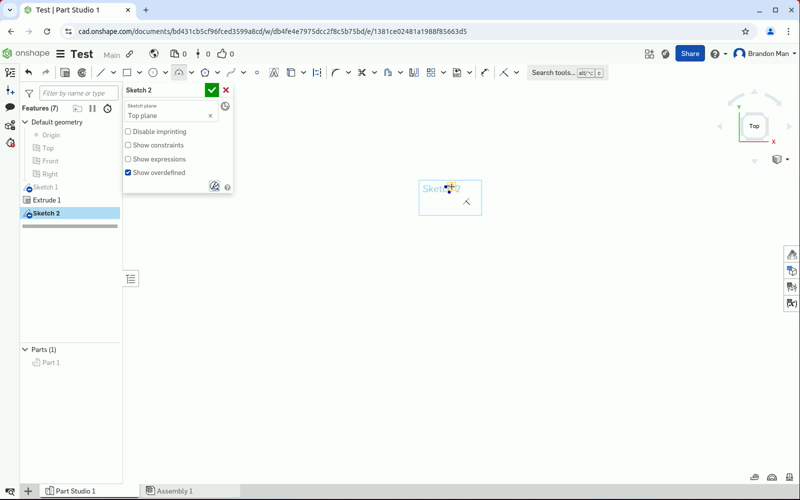
key_down(shift)
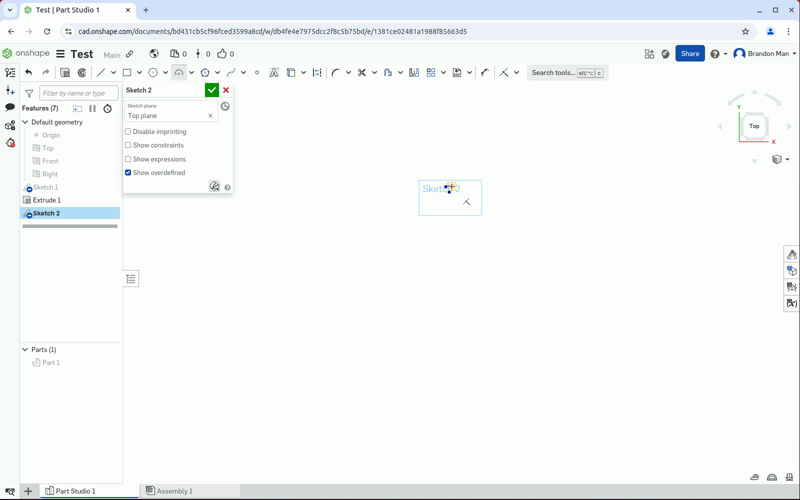
mouse_move(470, 186)
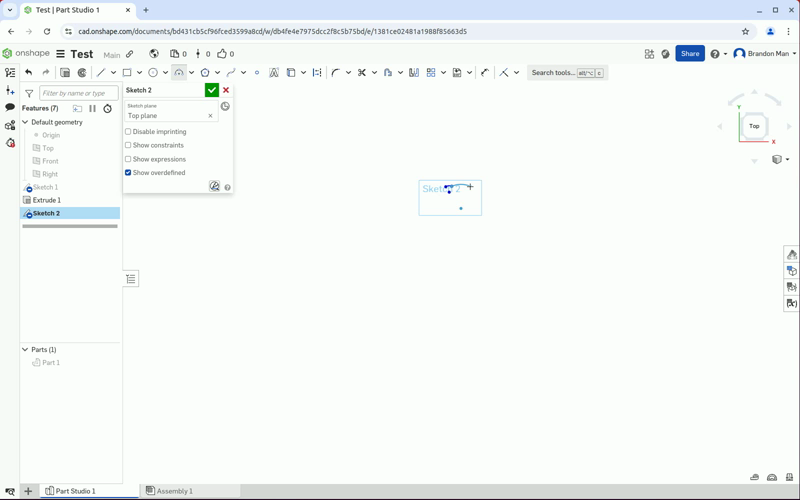
click(470, 186)
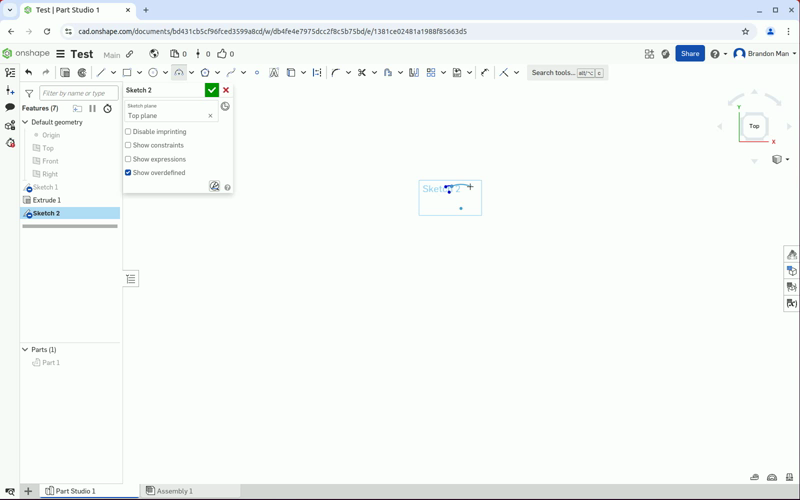
mouse_move(461, 176)
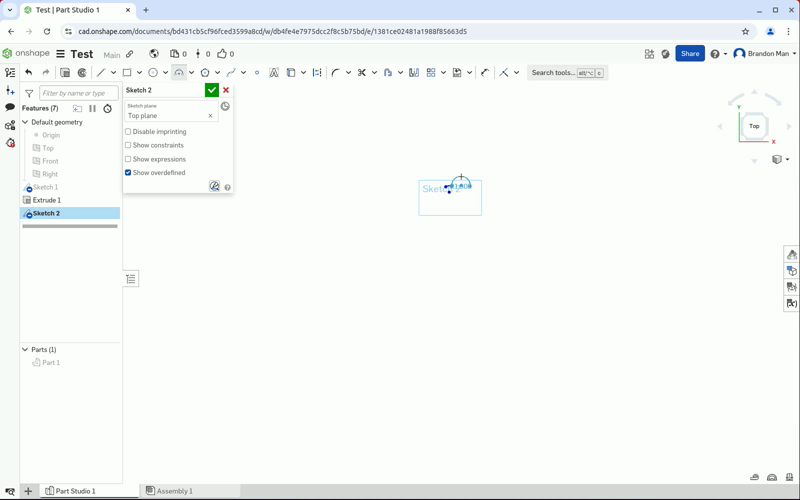
click(461, 176)
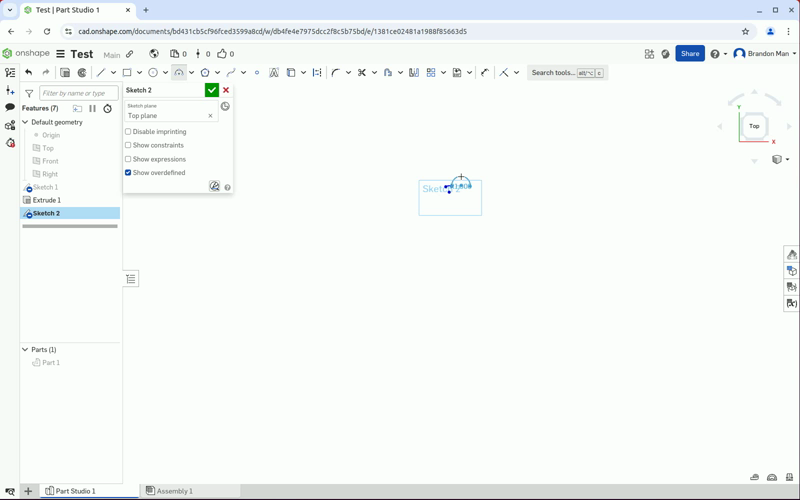
key_up(shift)
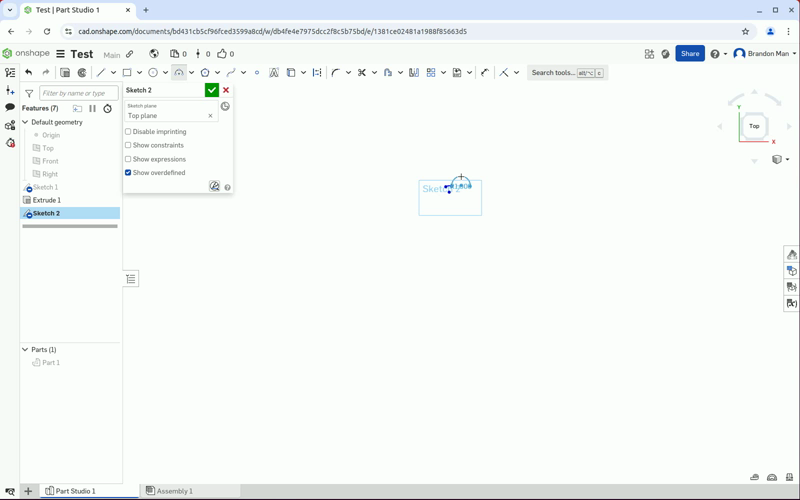
mouse_move(470, 186)
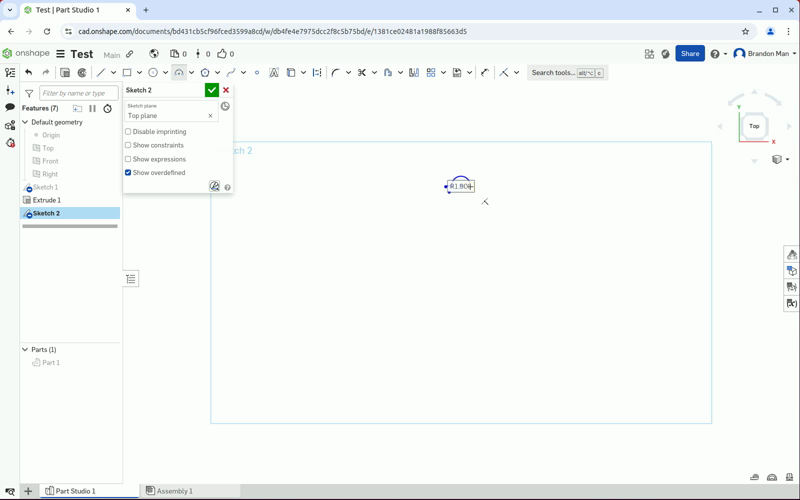
click(470, 186)
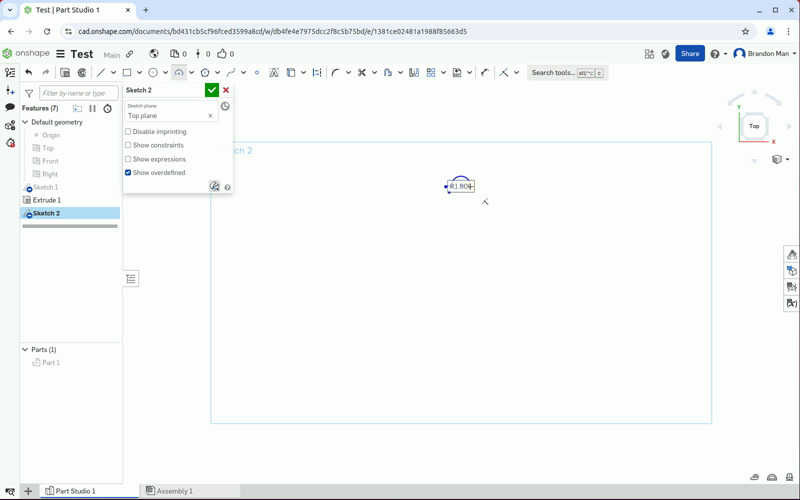
key_down(shift)
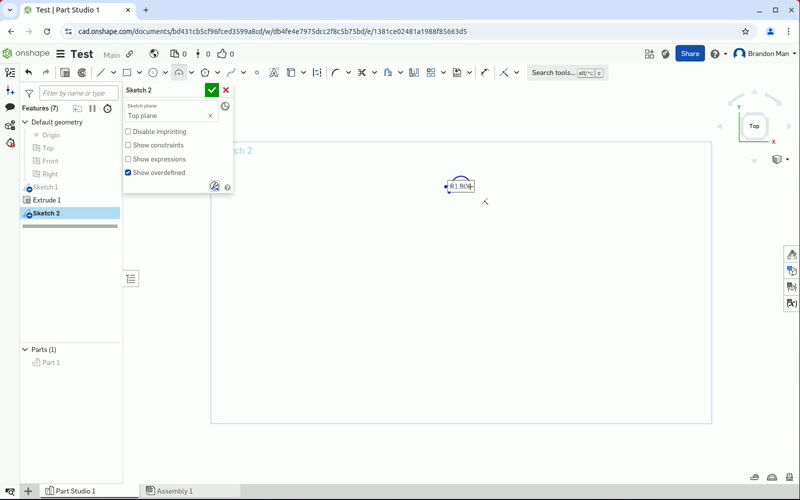
mouse_move(476, 186)
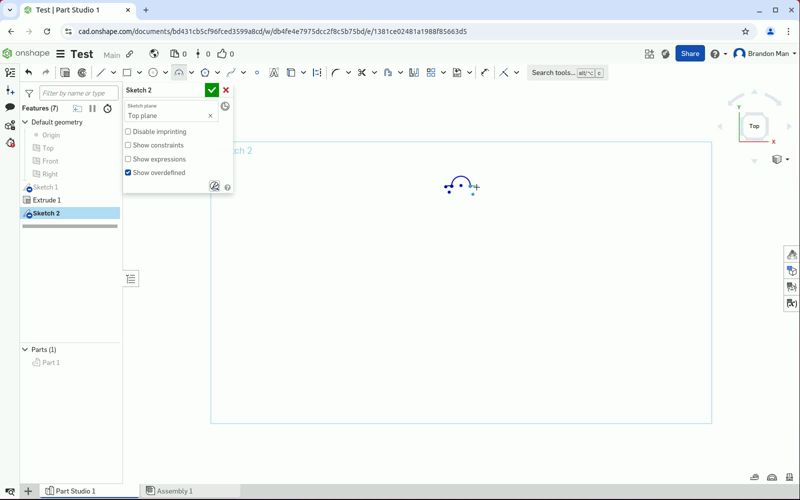
scroll(6)
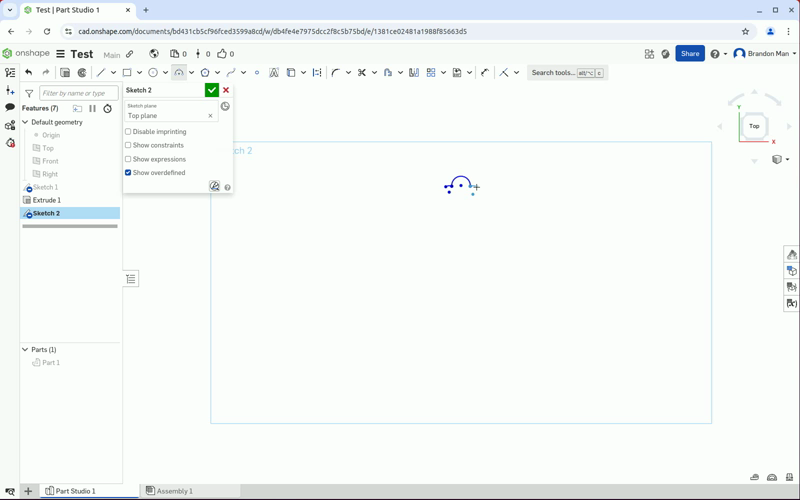
scroll(6)
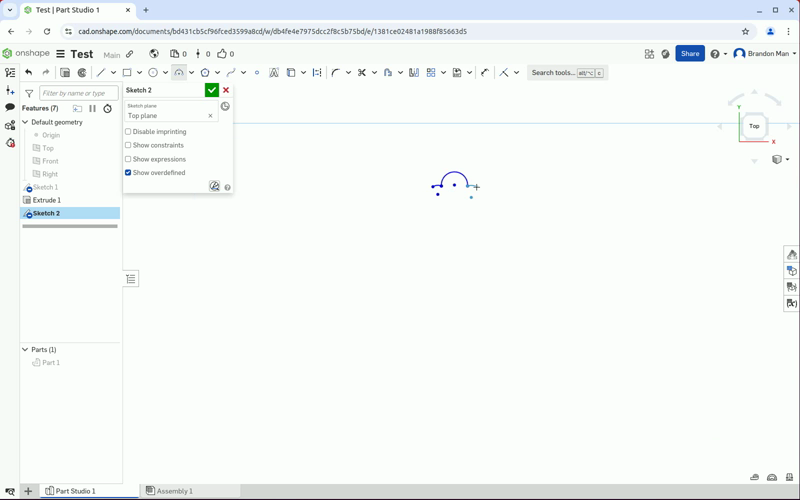
scroll(6)
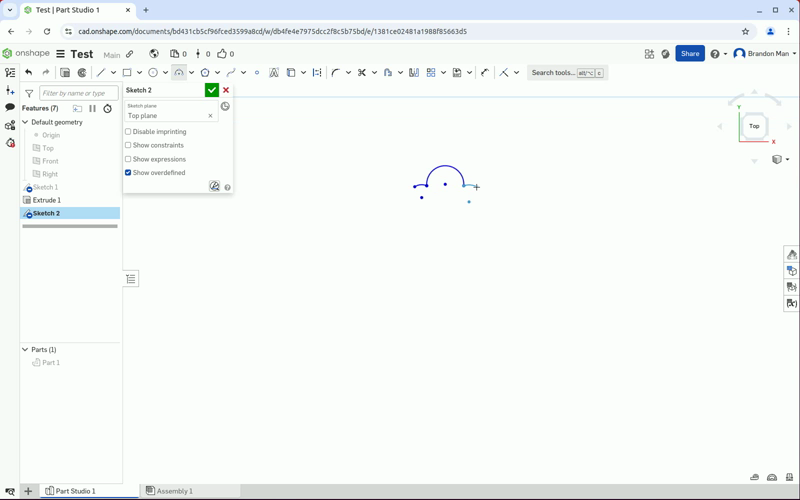
scroll(6)
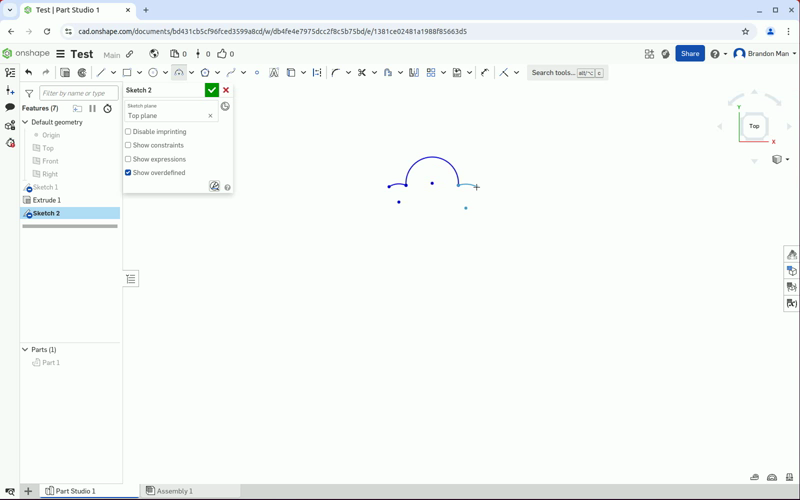
scroll(6)
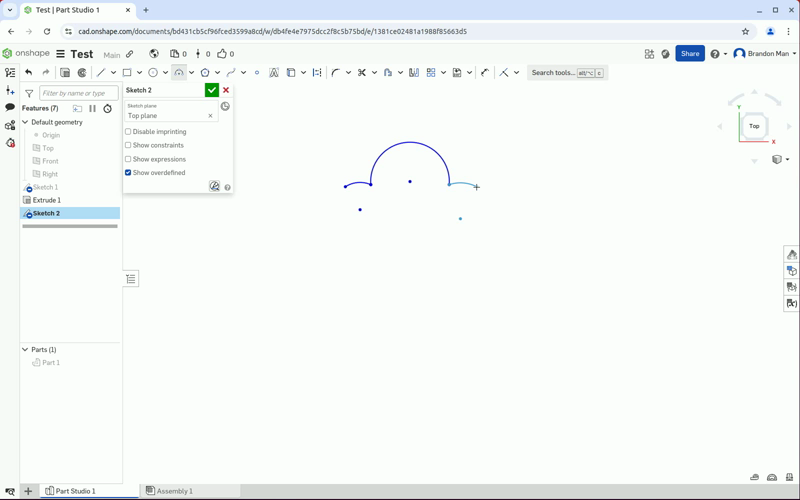
scroll(6)
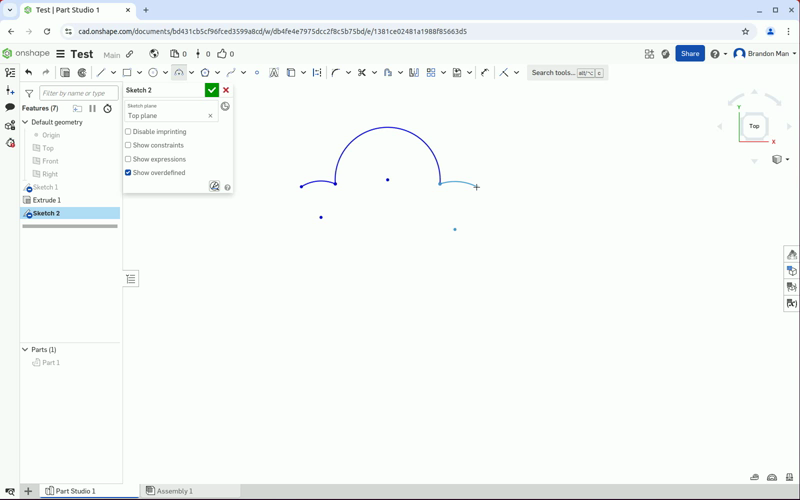
scroll(6)
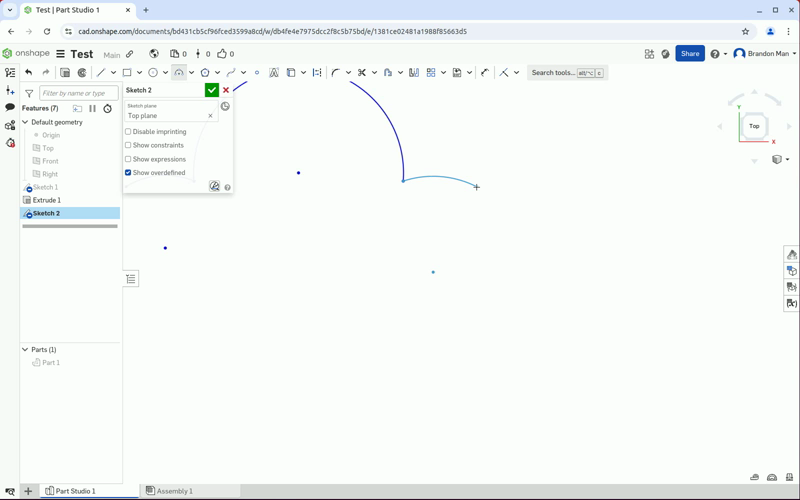
click(476, 186)
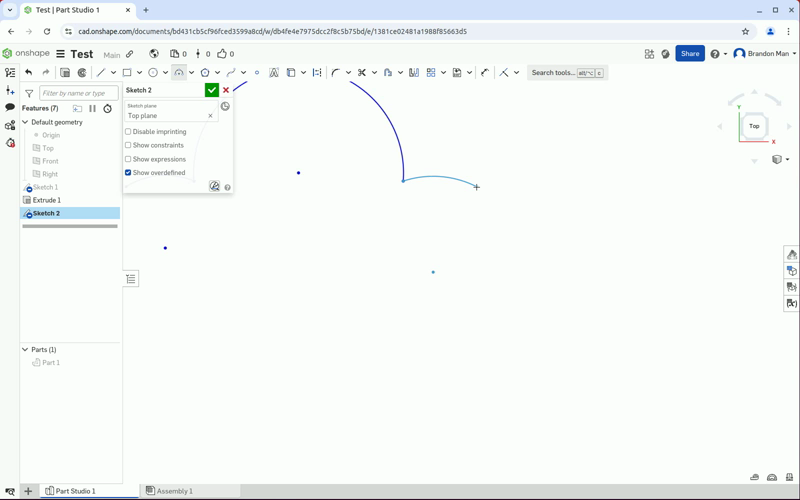
scroll(-6)
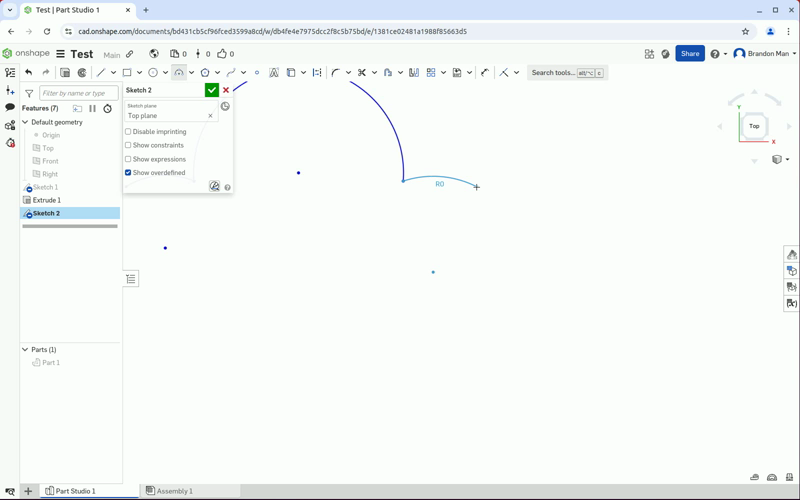
scroll(-6)
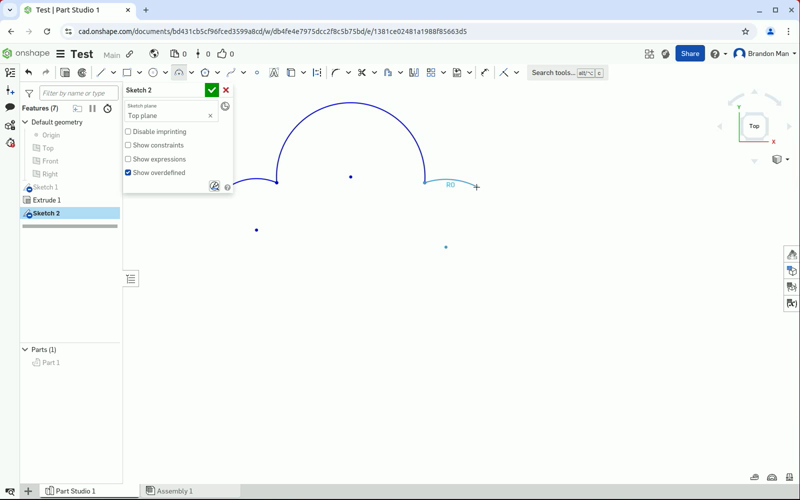
scroll(-6)
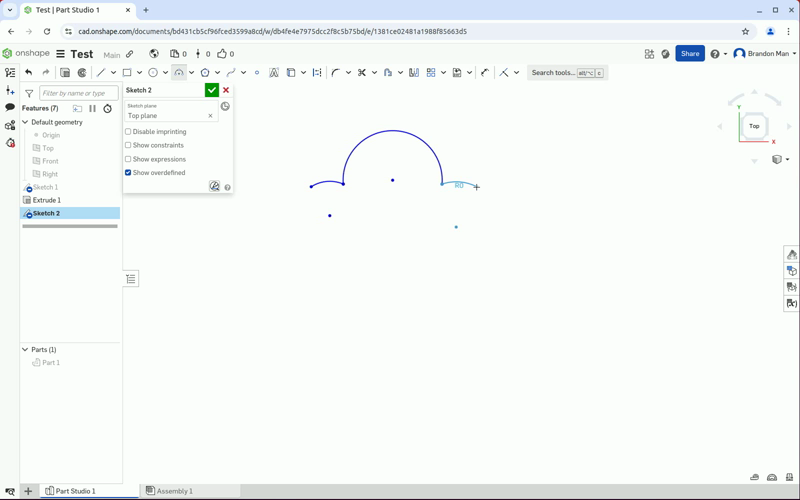
scroll(-6)
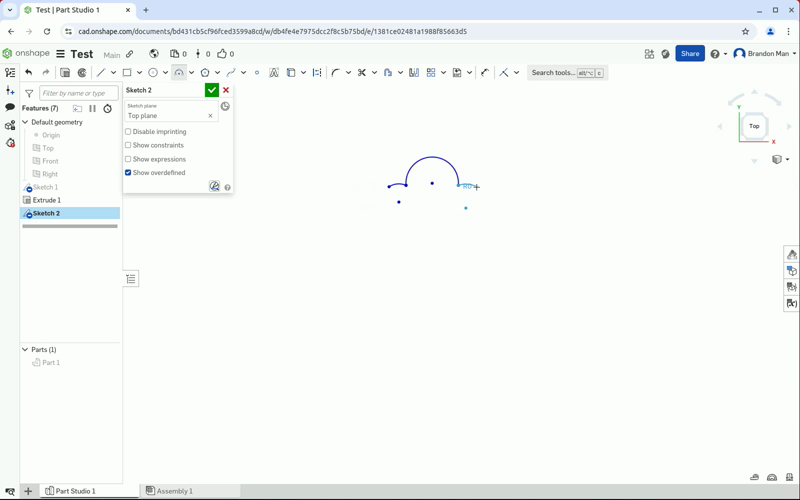
scroll(-6)
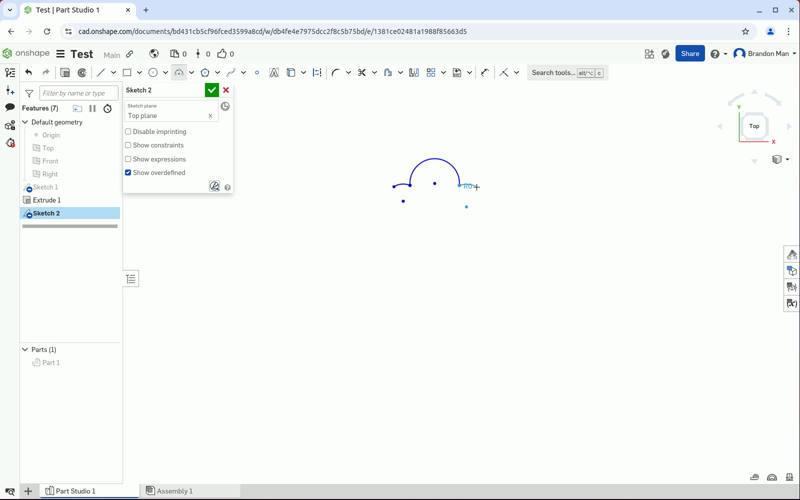
scroll(-6)
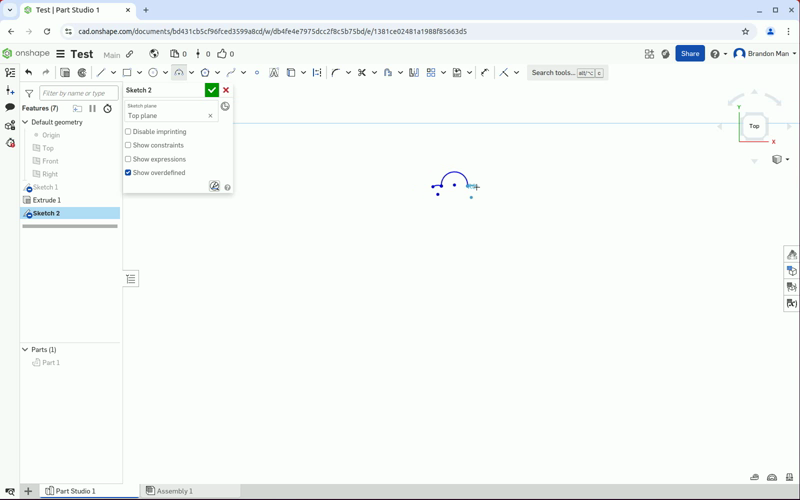
scroll(-6)
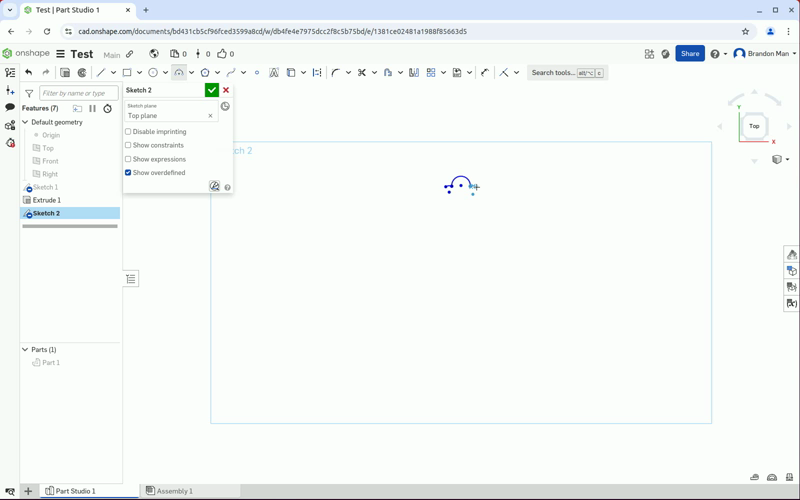
mouse_move(473, 185)
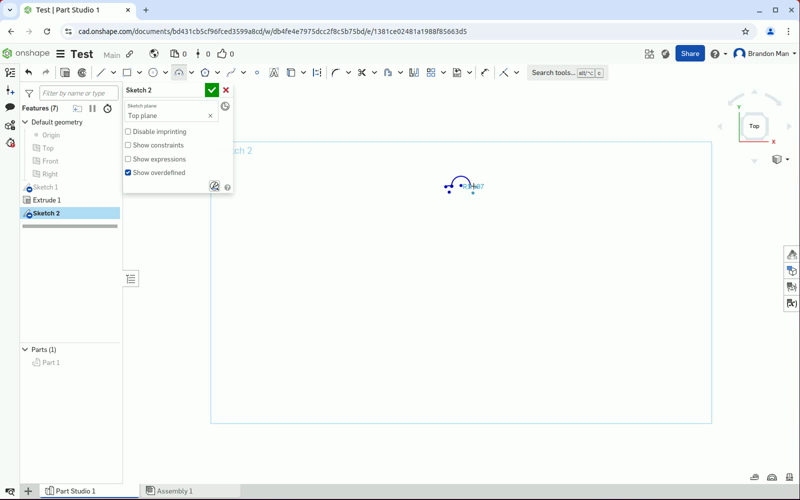
scroll(6)
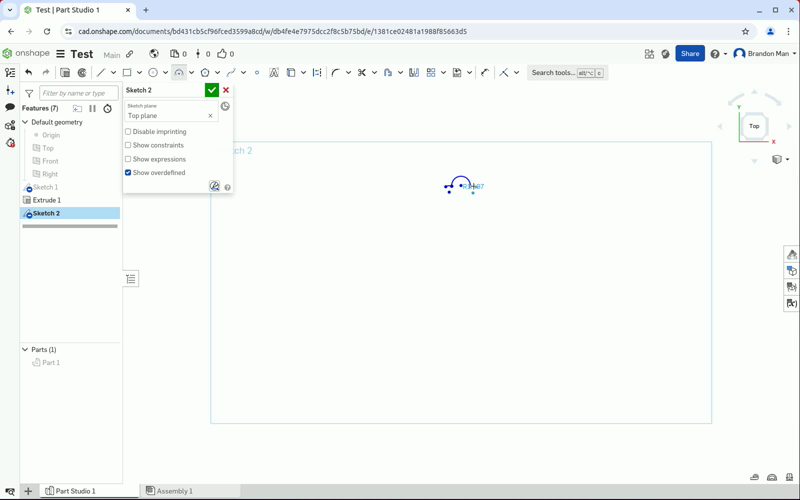
scroll(6)
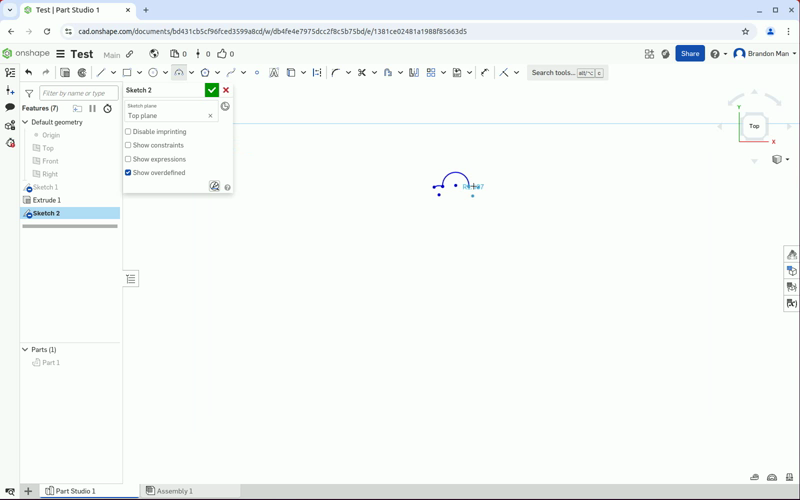
scroll(6)
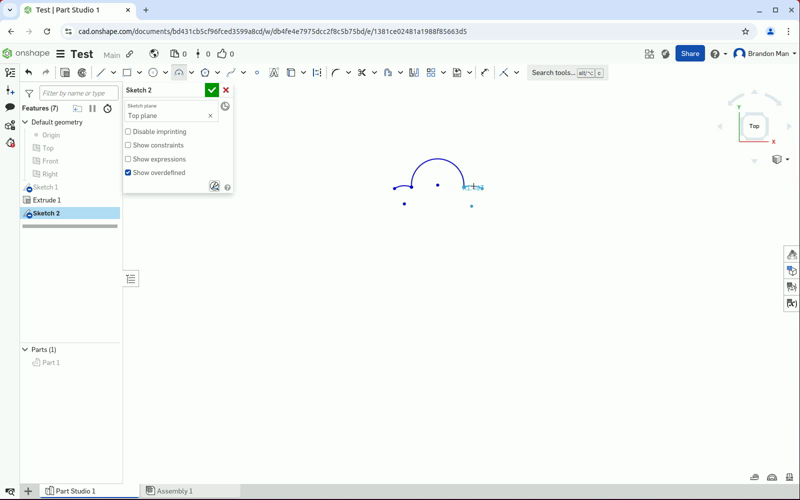
scroll(6)
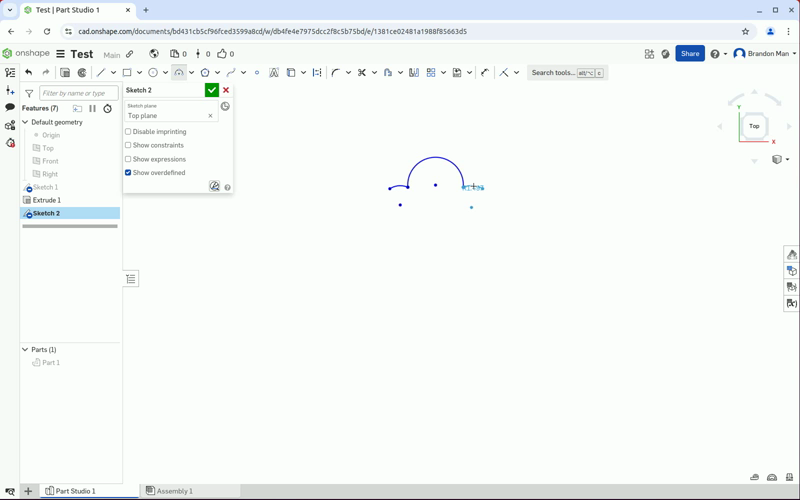
scroll(6)
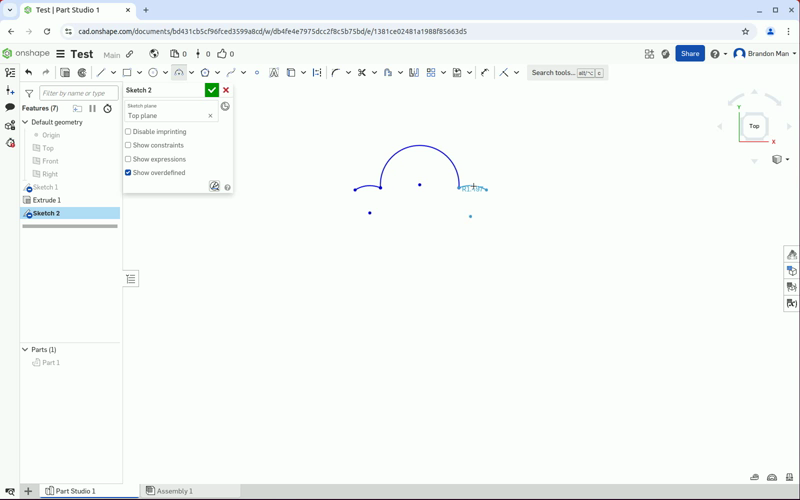
scroll(6)
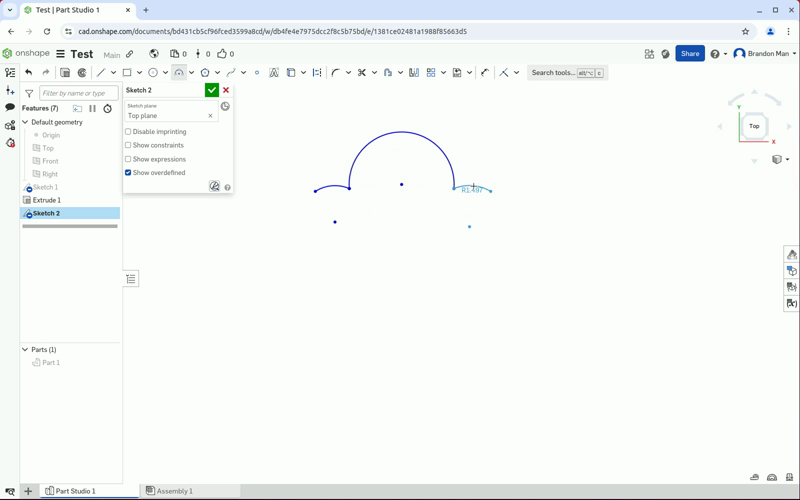
scroll(6)
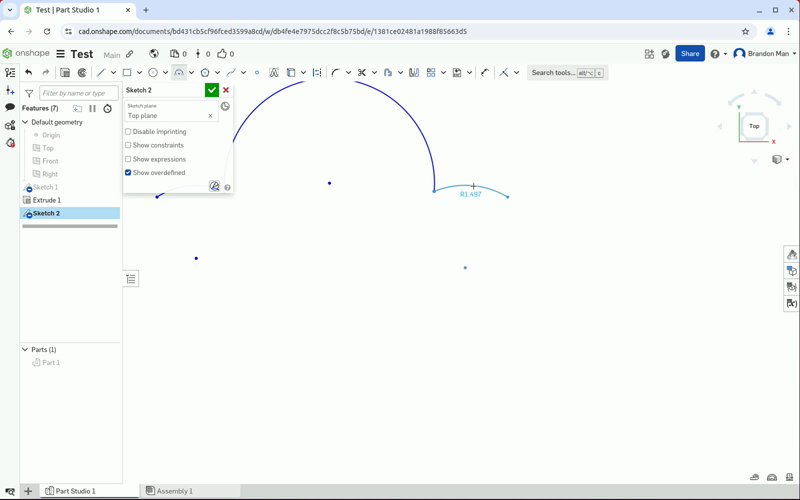
click(473, 185)
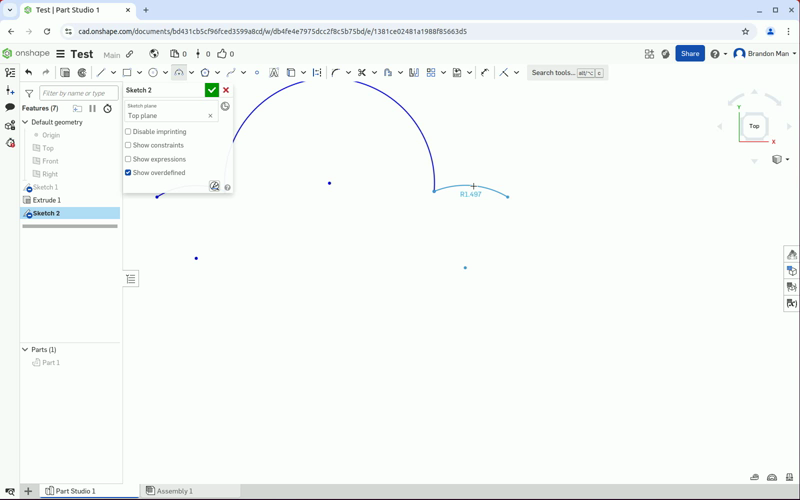
scroll(-6)
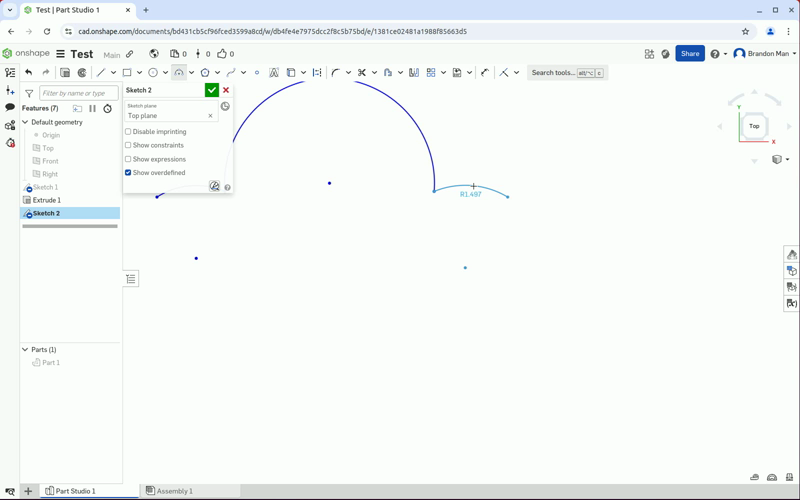
scroll(-6)
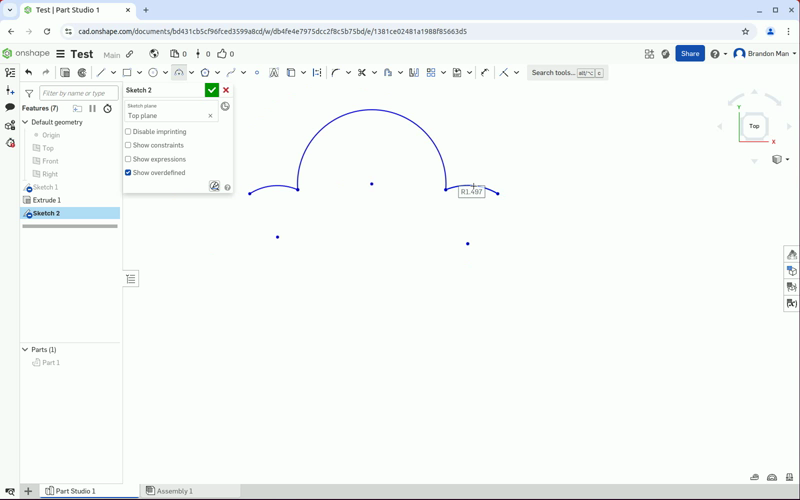
scroll(-6)
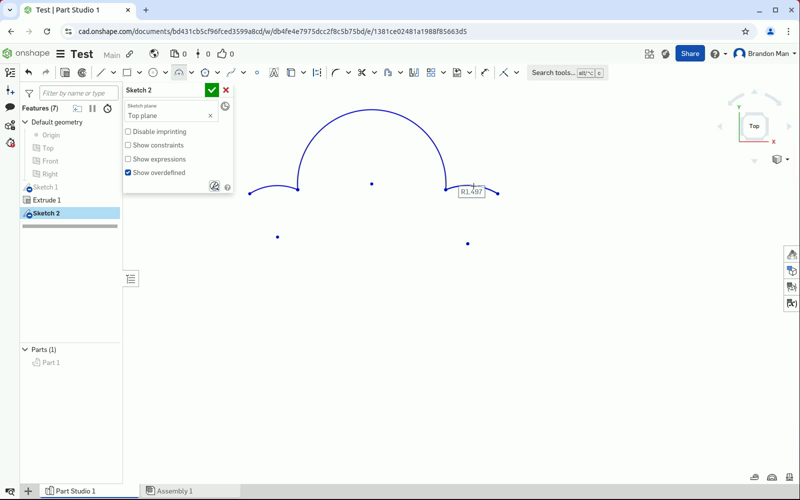
scroll(-6)
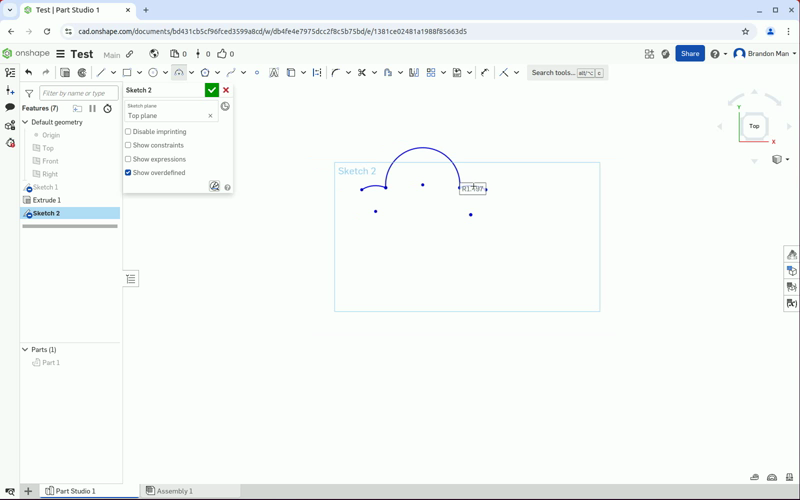
scroll(-6)
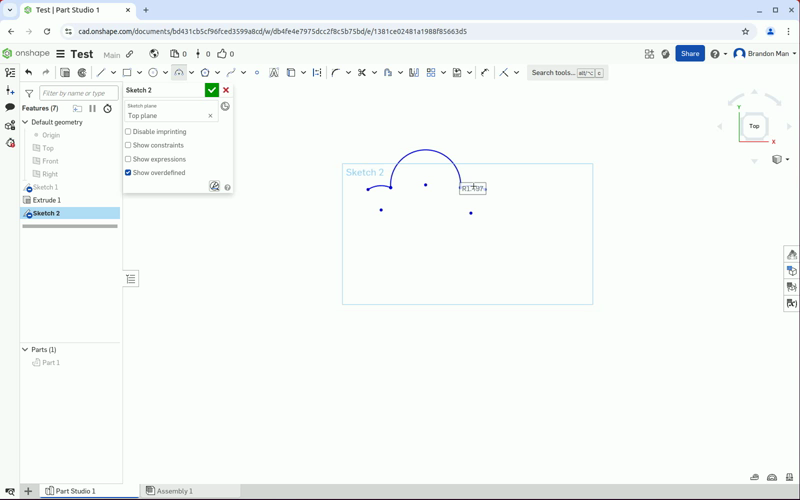
scroll(-6)
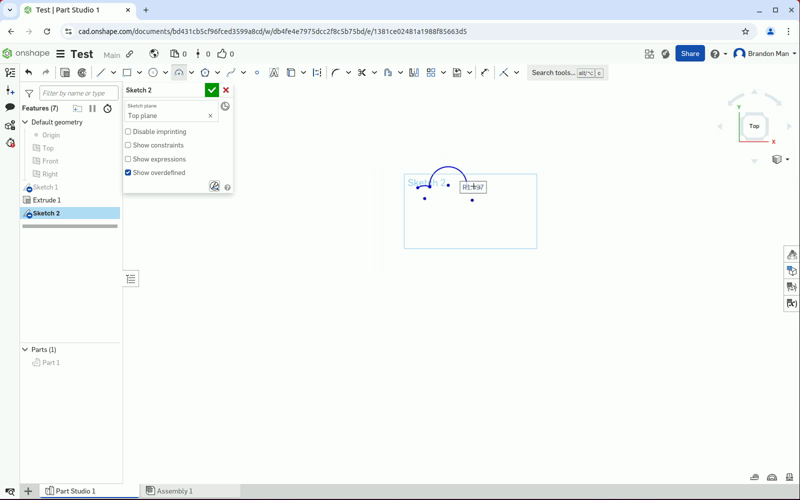
scroll(-6)
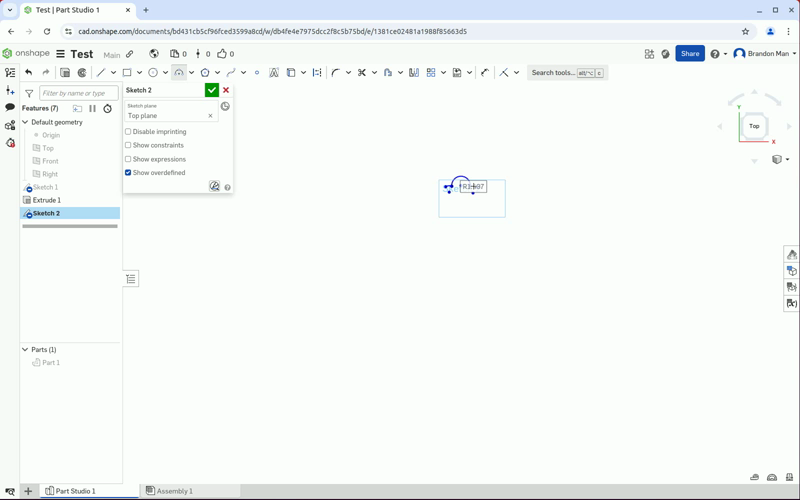
key_up(shift)
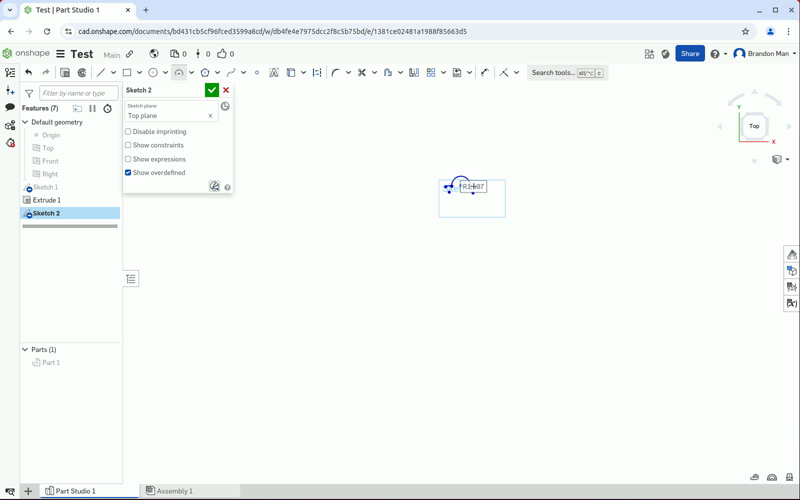
mouse_move(476, 186)
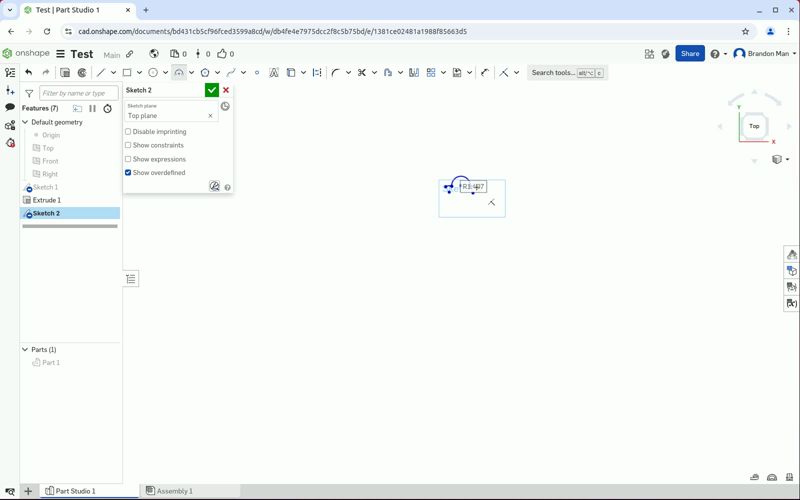
scroll(6)
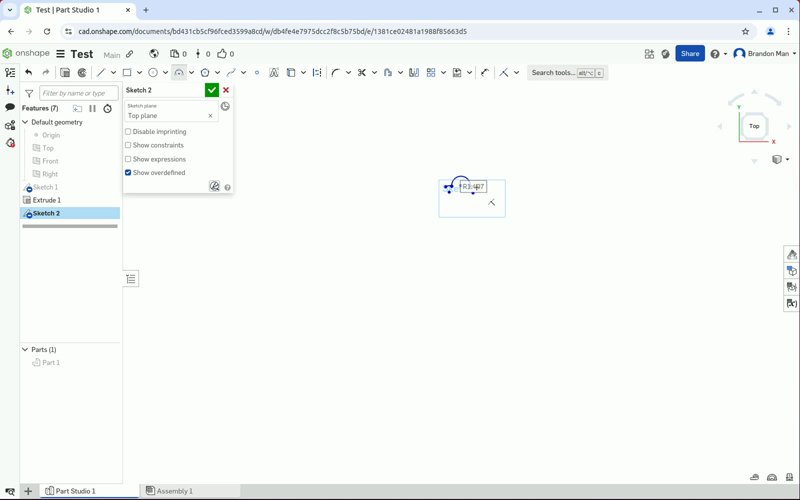
scroll(6)
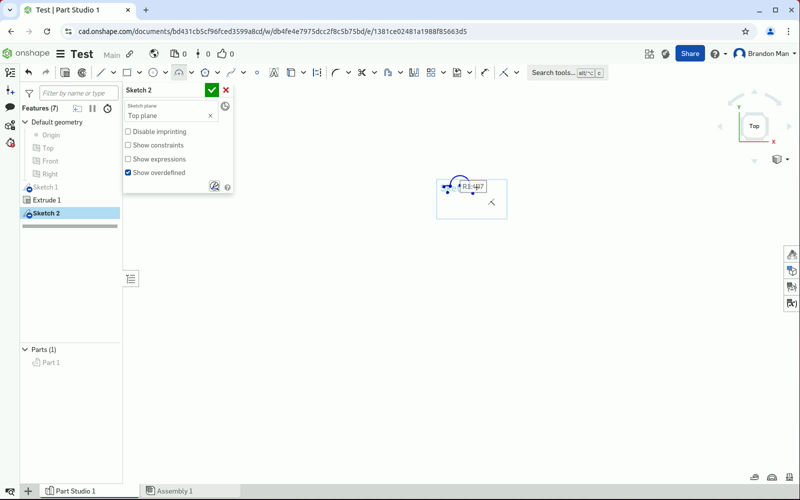
scroll(6)
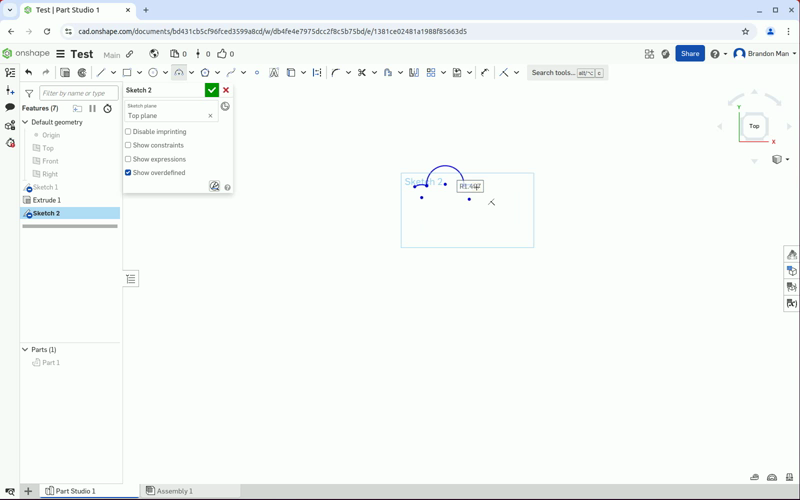
scroll(6)
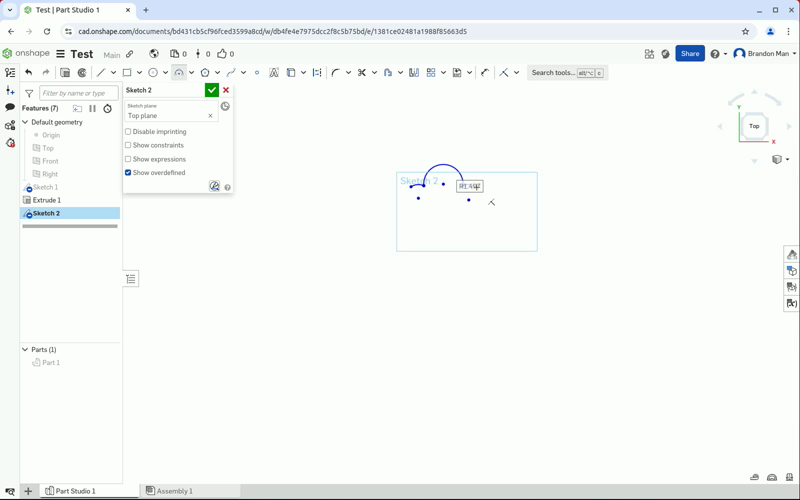
scroll(6)
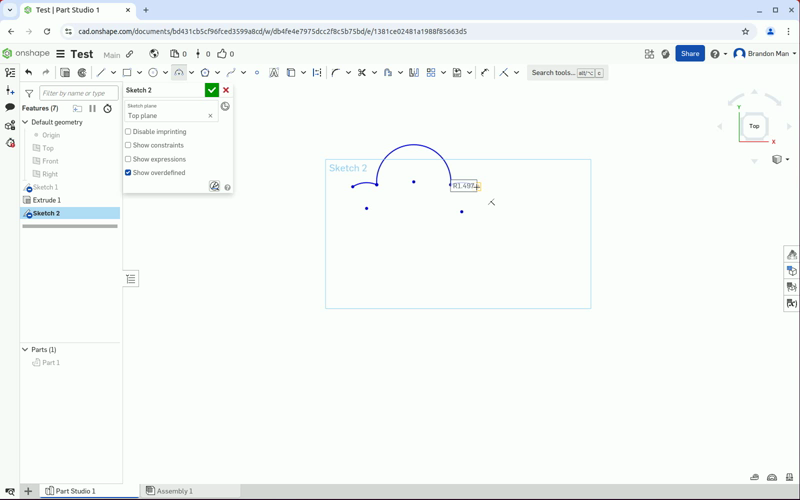
scroll(6)
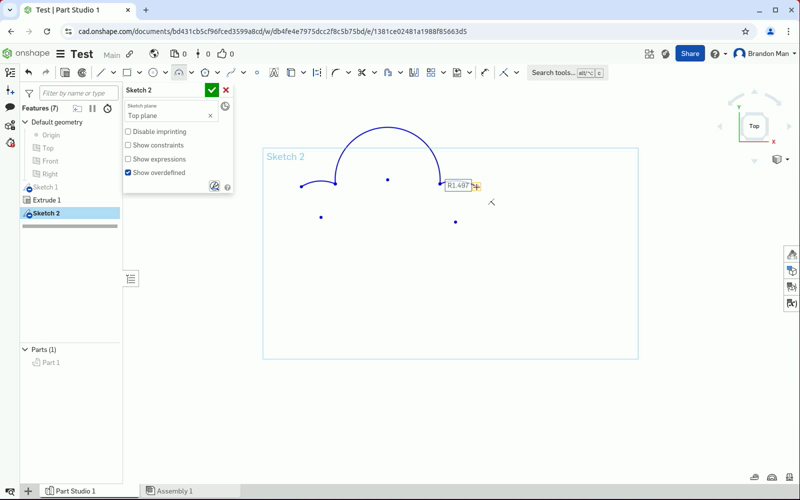
scroll(6)
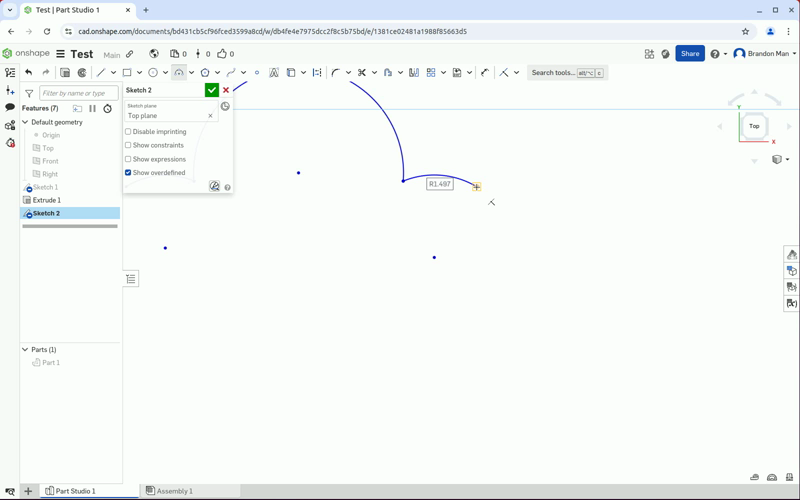
click(476, 186)
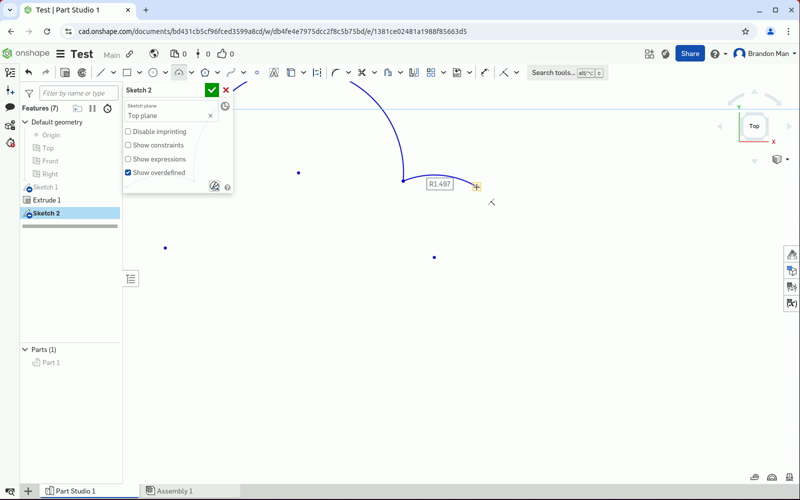
scroll(-6)
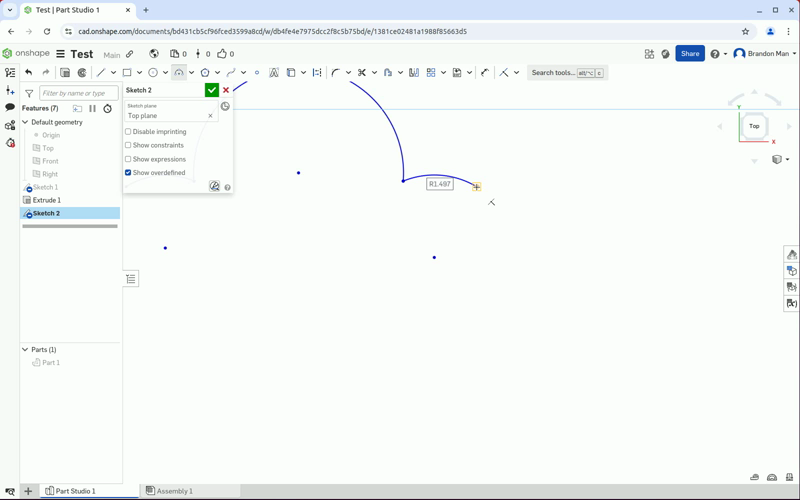
scroll(-6)
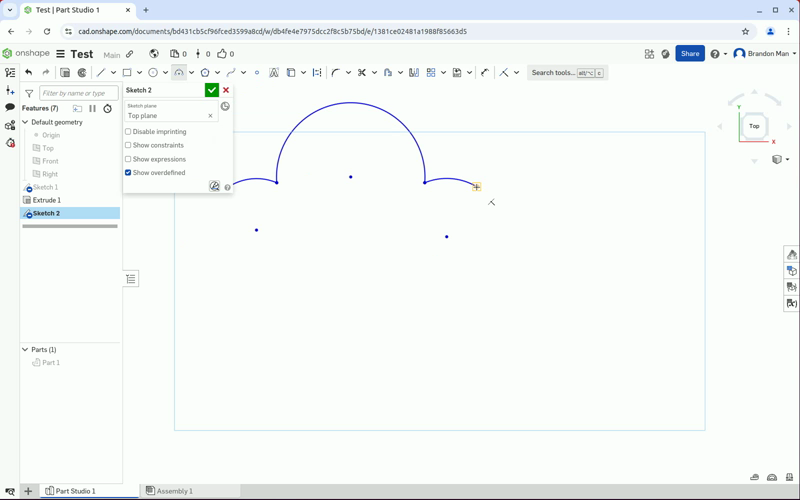
scroll(-6)
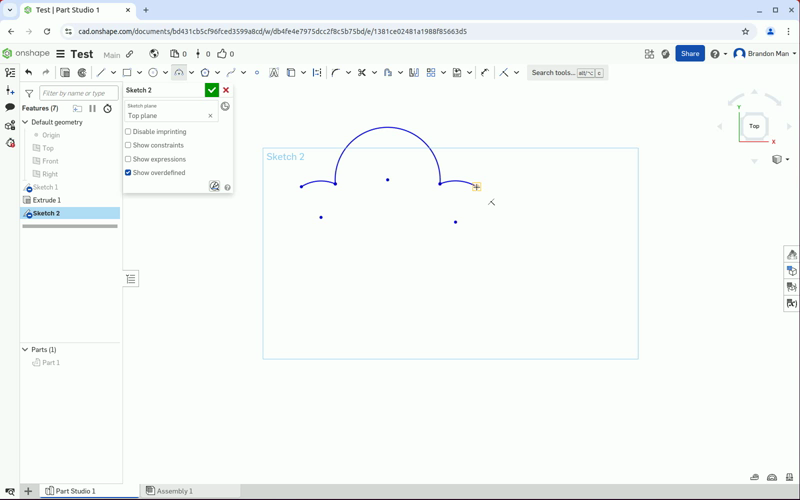
scroll(-6)
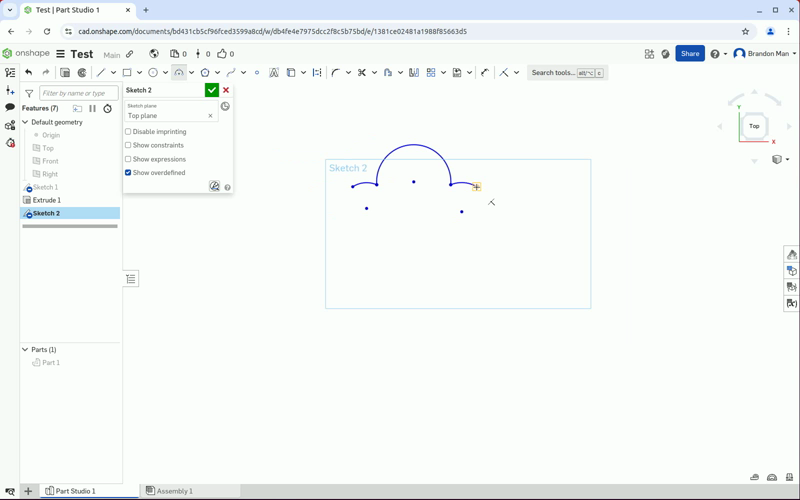
scroll(-6)
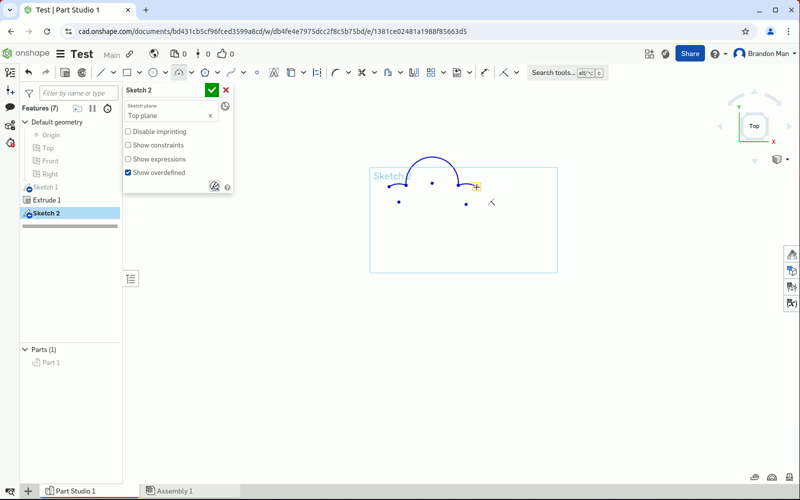
scroll(-6)
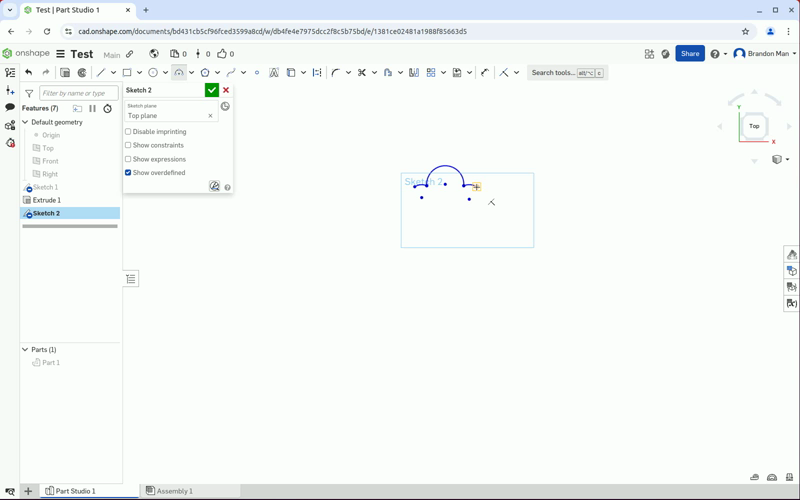
scroll(-6)
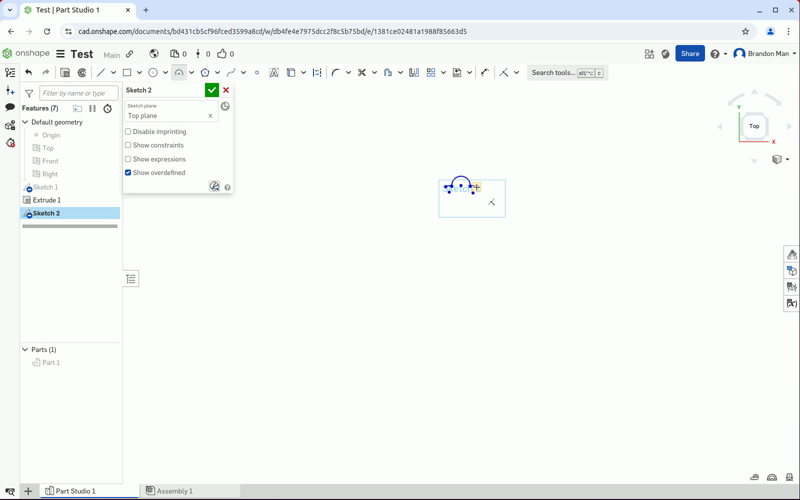
mouse_move(445, 186)
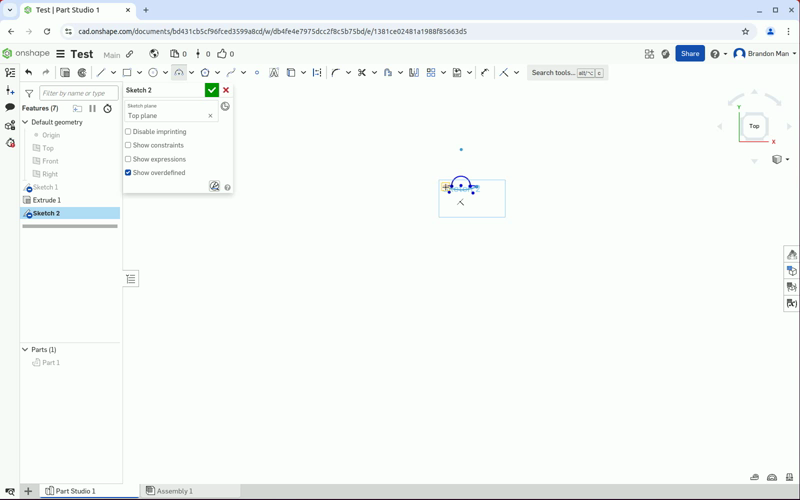
scroll(6)
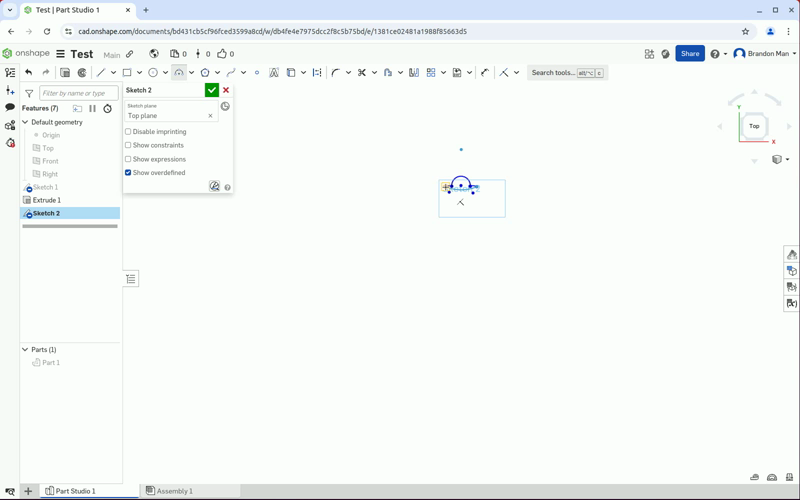
scroll(6)
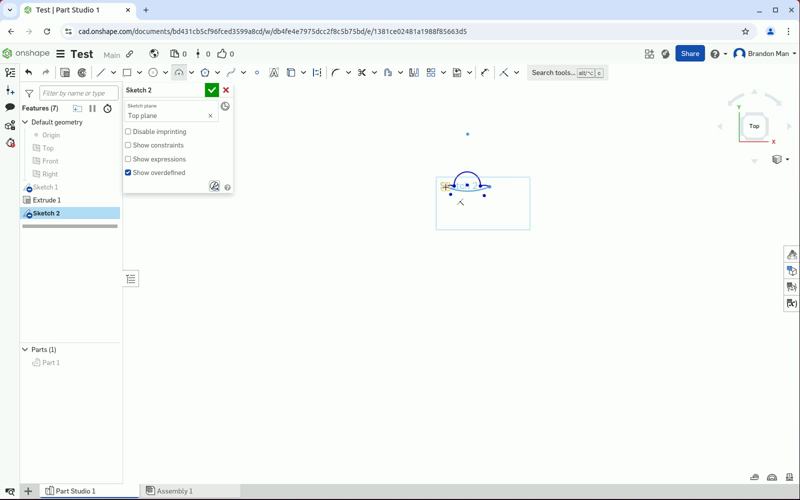
scroll(6)
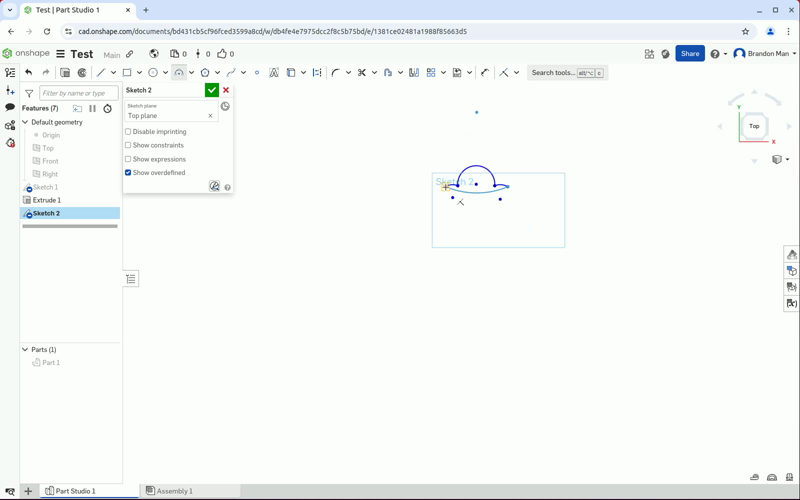
scroll(6)
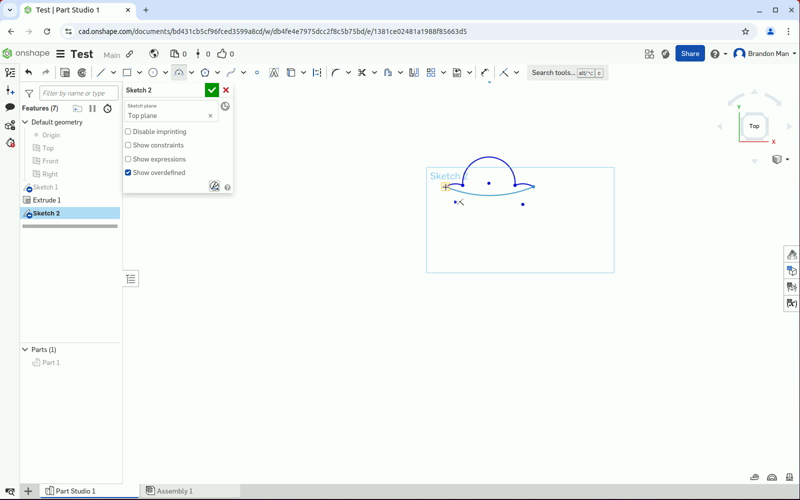
scroll(6)
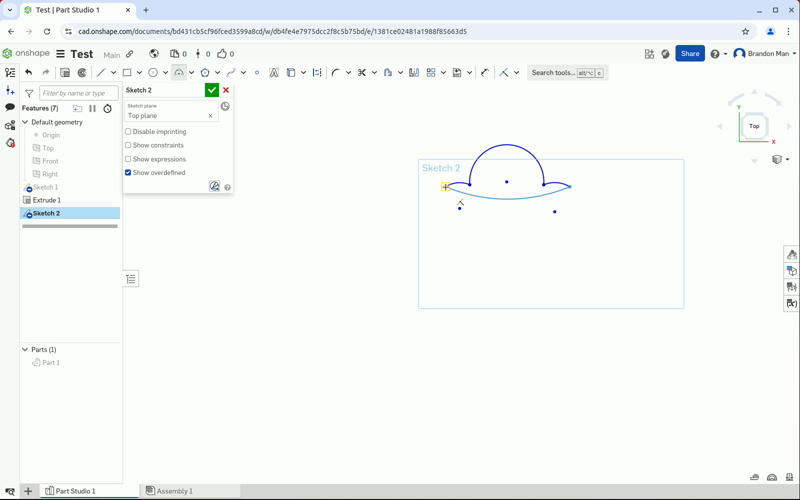
scroll(6)
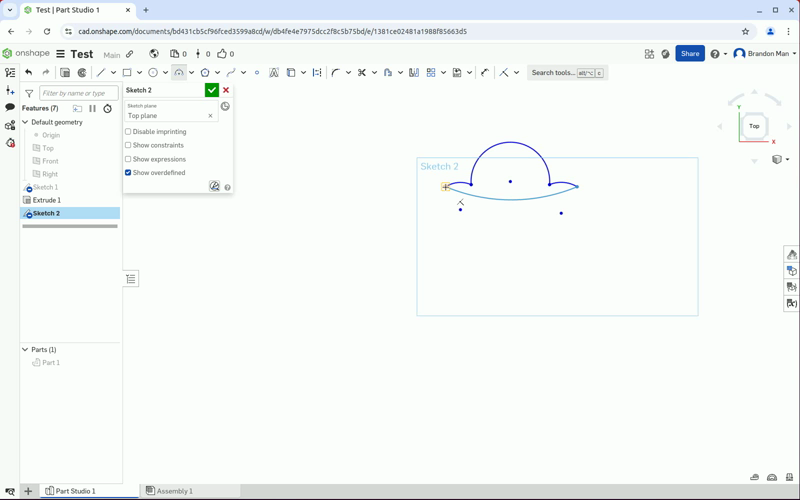
scroll(6)
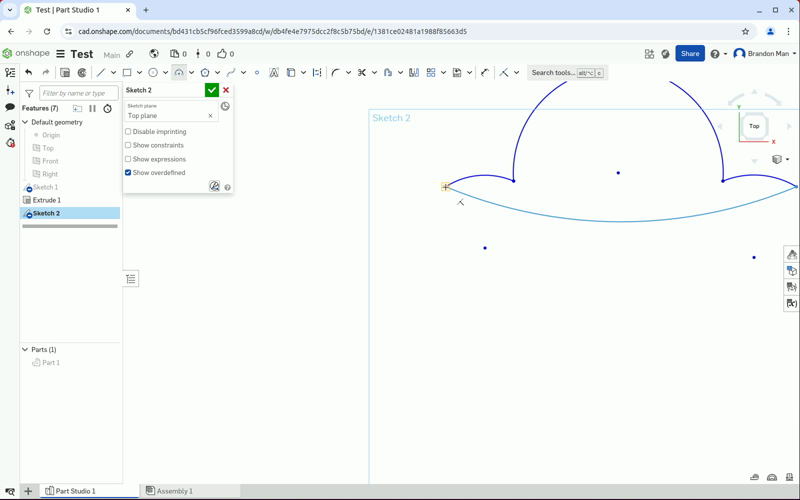
click(445, 186)
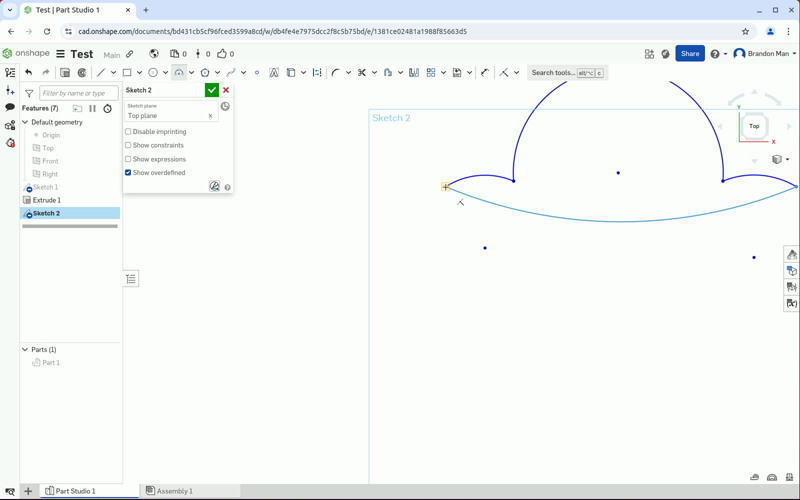
scroll(-6)
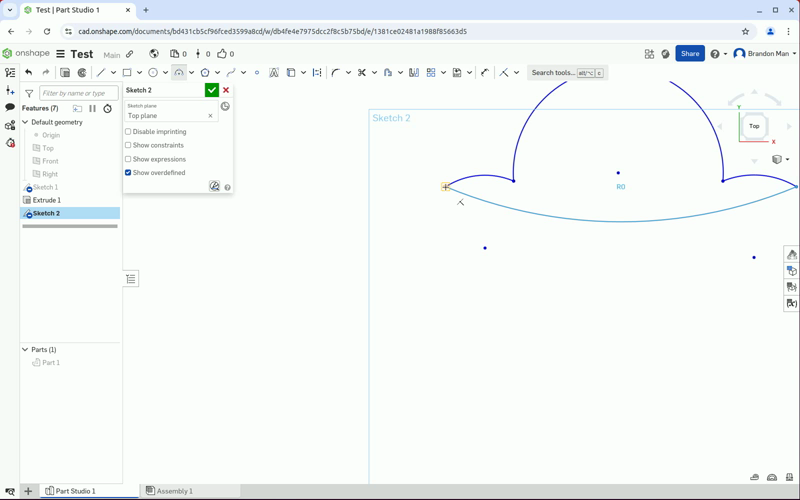
scroll(-6)
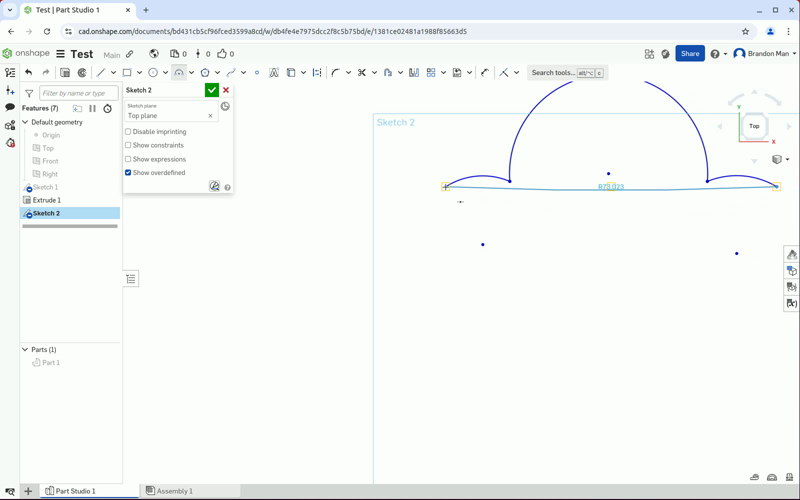
scroll(-6)
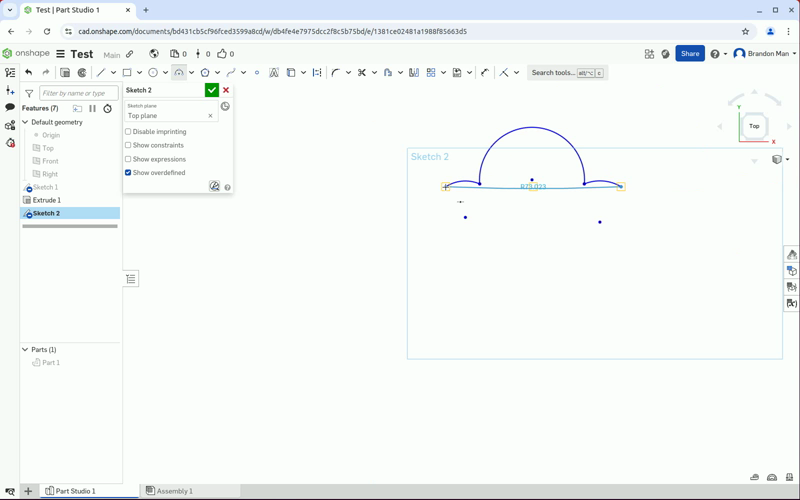
scroll(-6)
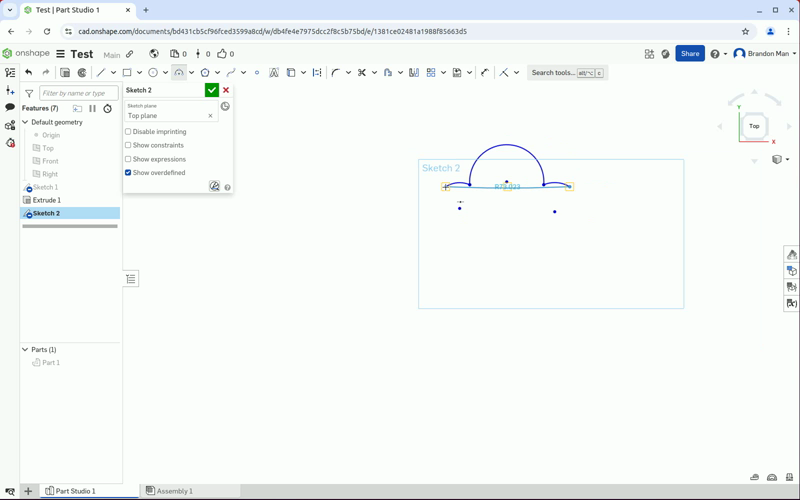
scroll(-6)
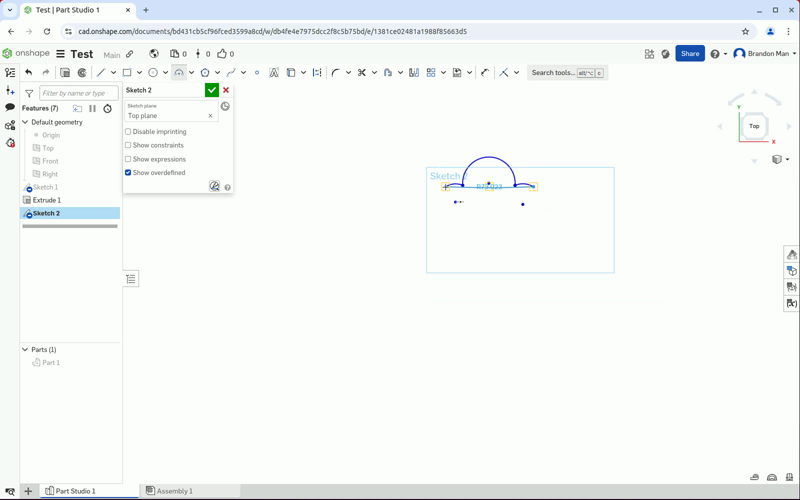
scroll(-6)
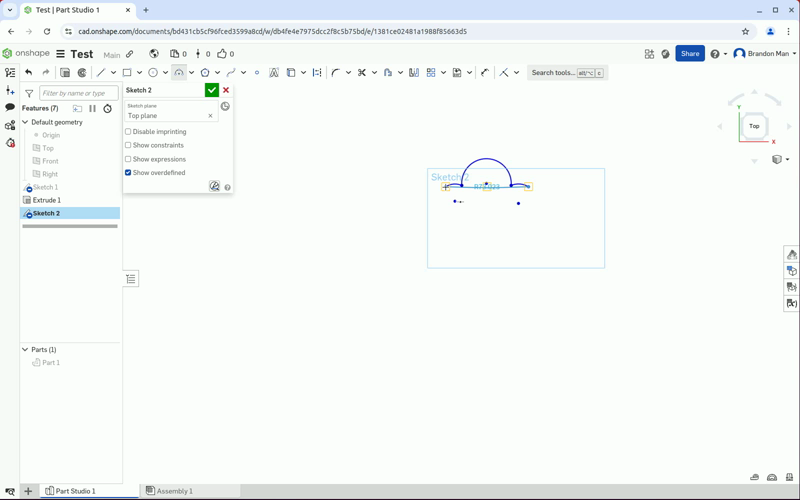
scroll(-6)
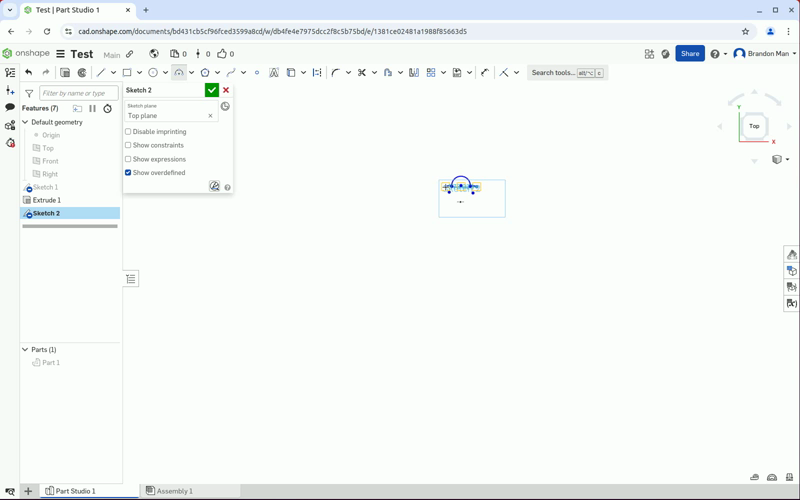
key_down(shift)
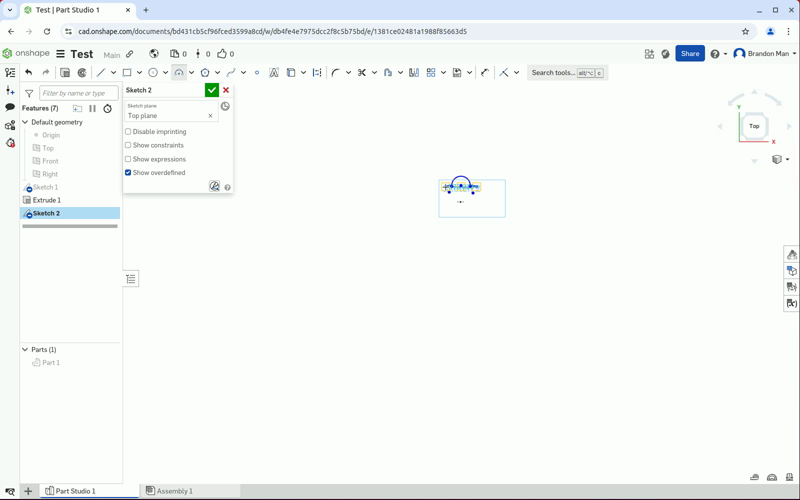
mouse_move(461, 169)
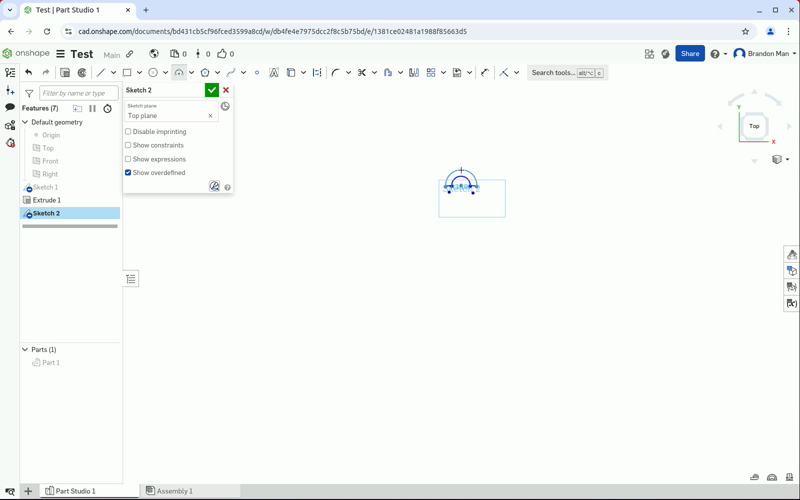
click(461, 169)
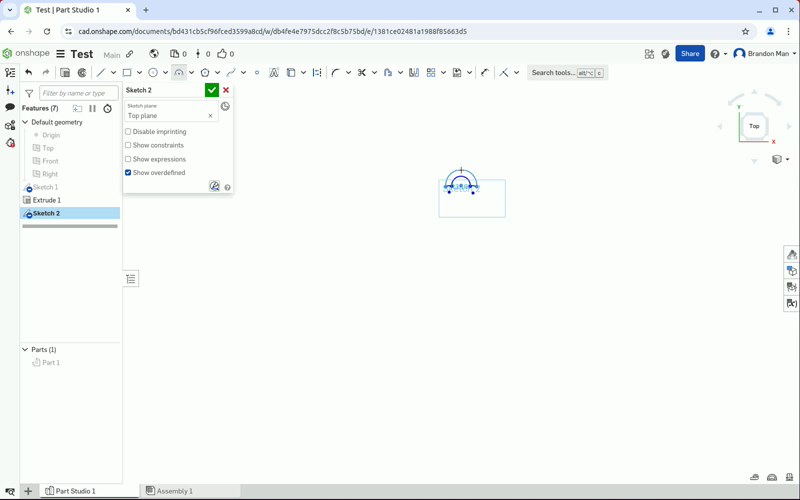
key_up(shift)
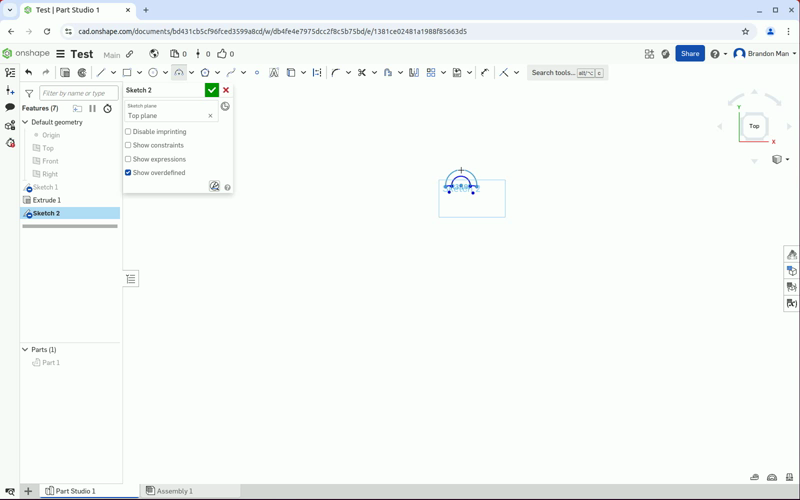
key(esc)
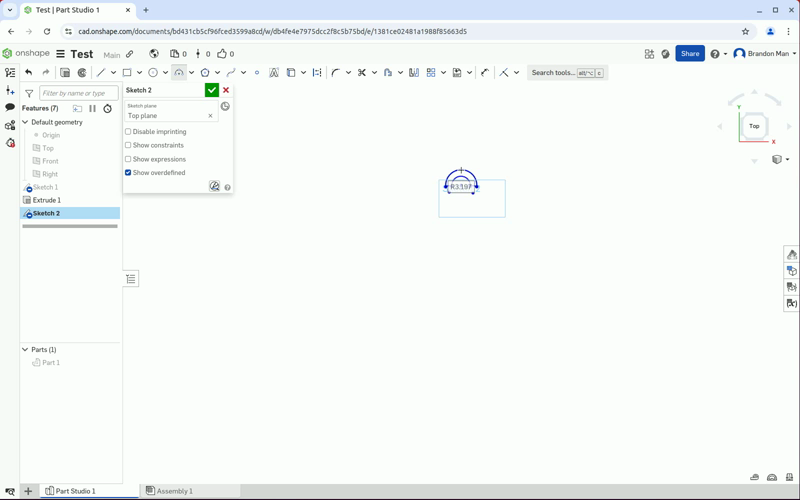
mouse_move(470, 175)
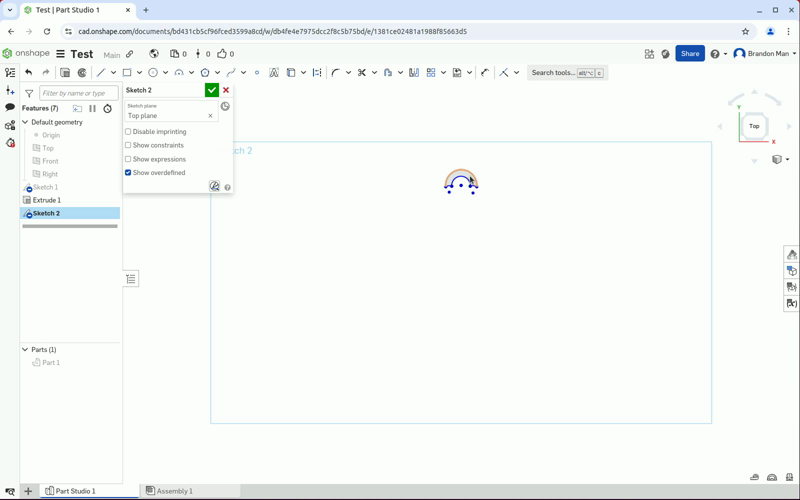
scroll(6)
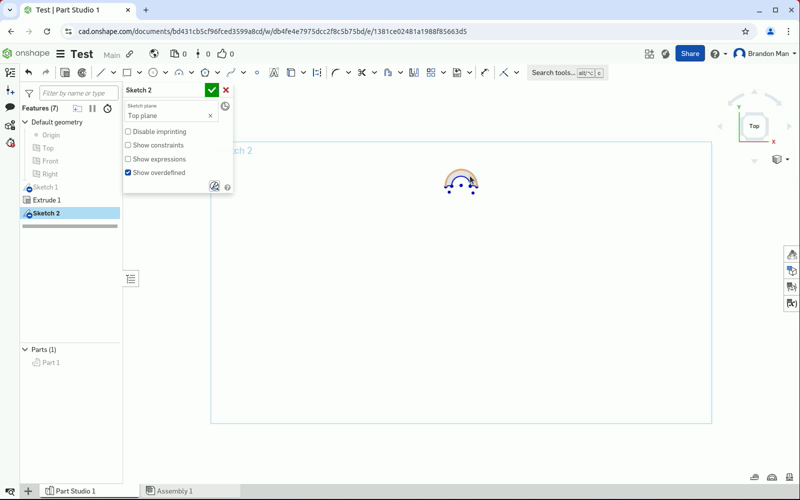
scroll(6)
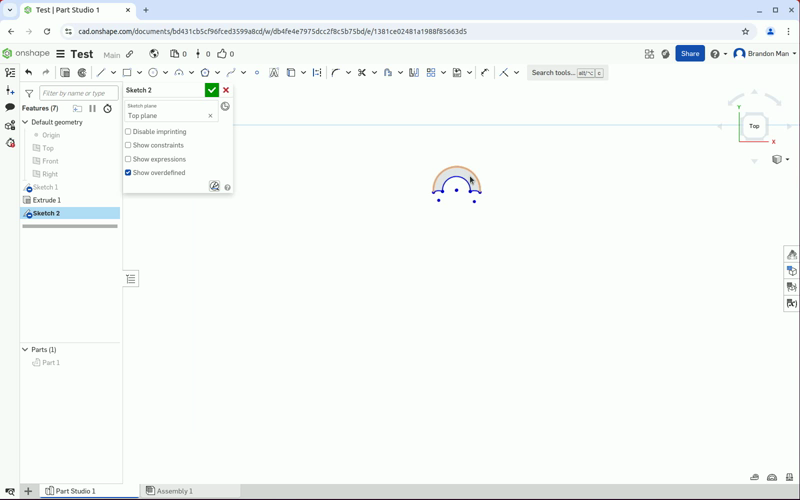
scroll(6)
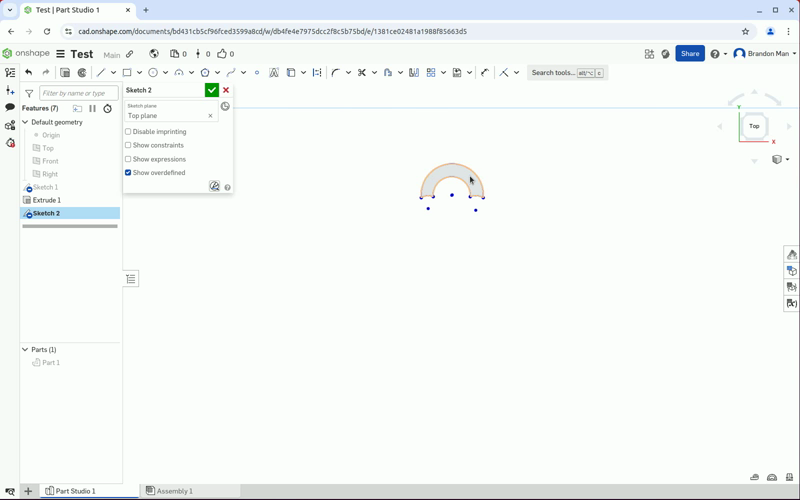
scroll(6)
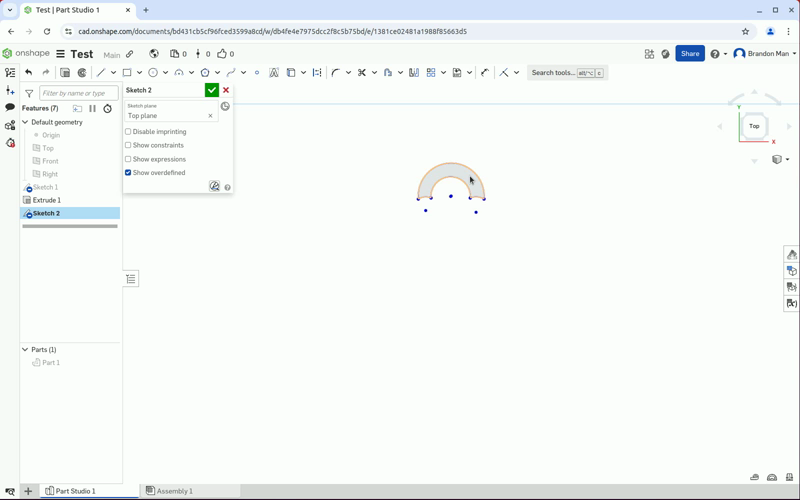
scroll(6)
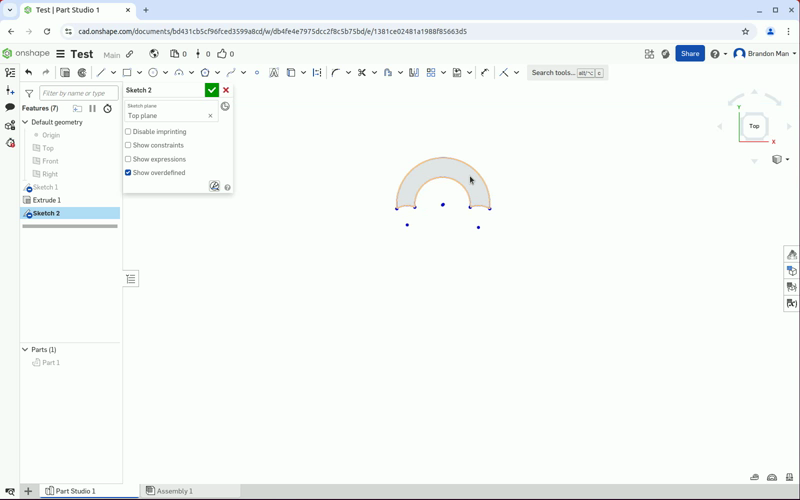
scroll(6)
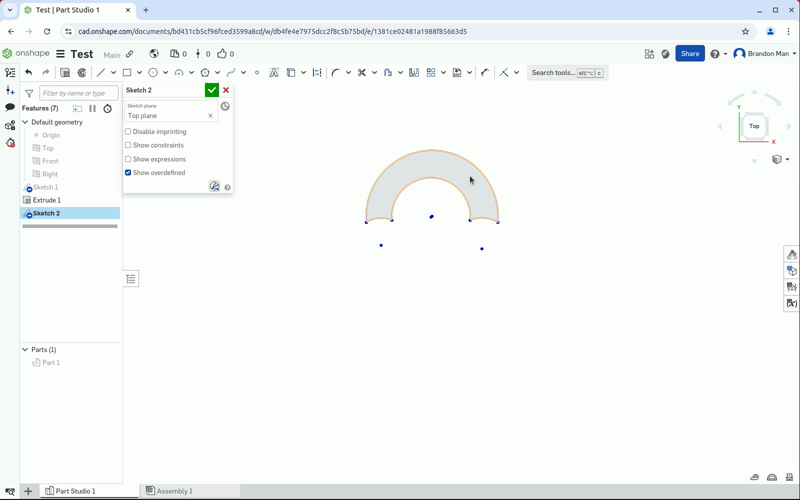
scroll(6)
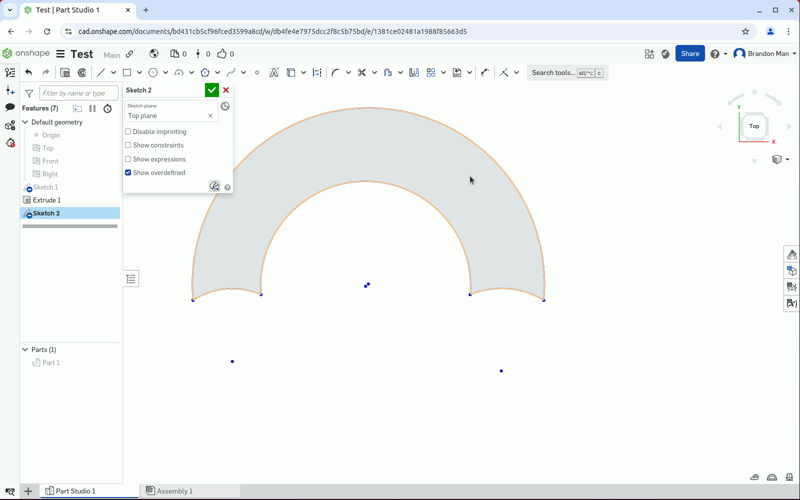
click(470, 175)
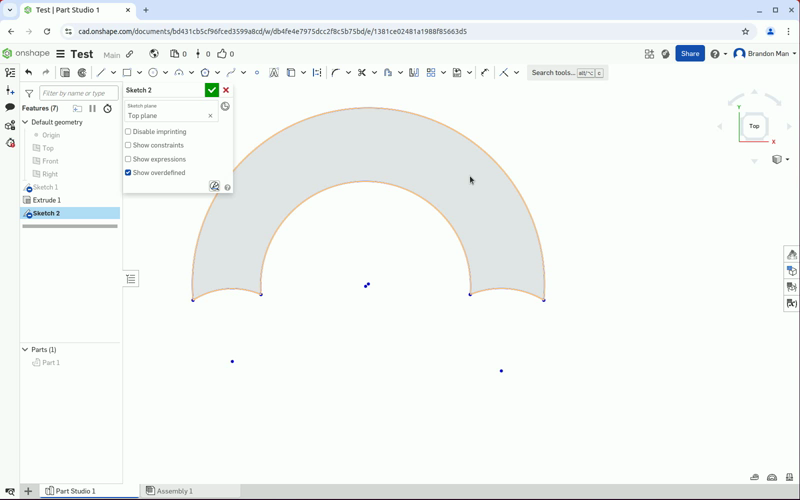
scroll(-6)
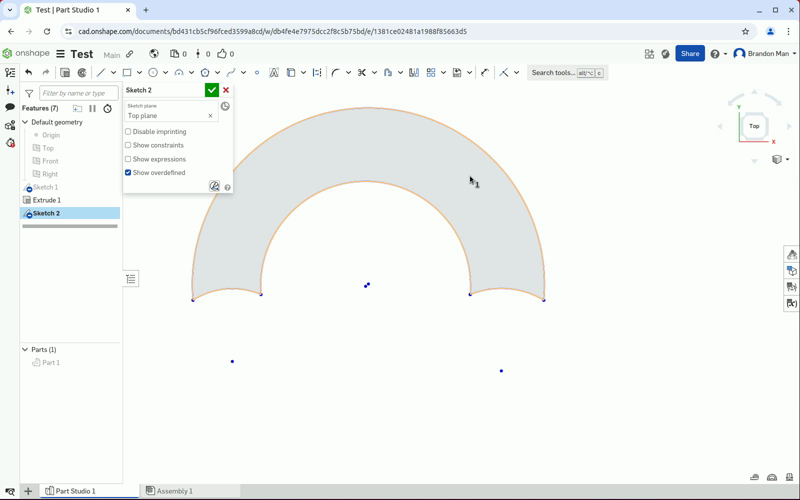
scroll(-6)
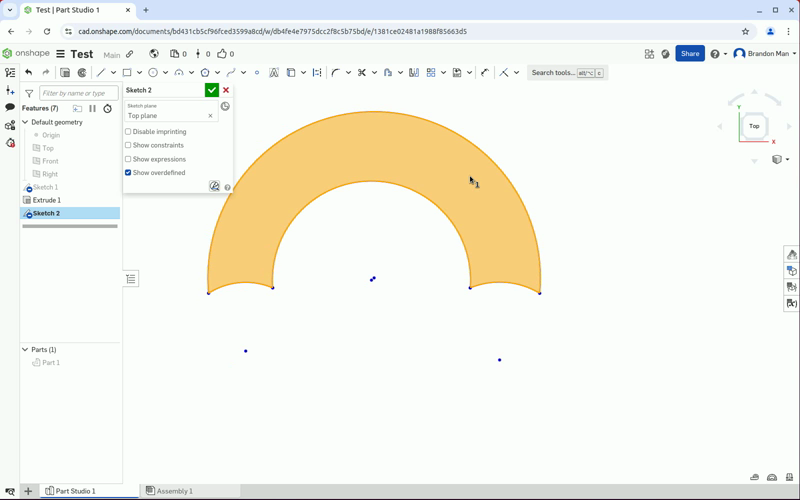
scroll(-6)
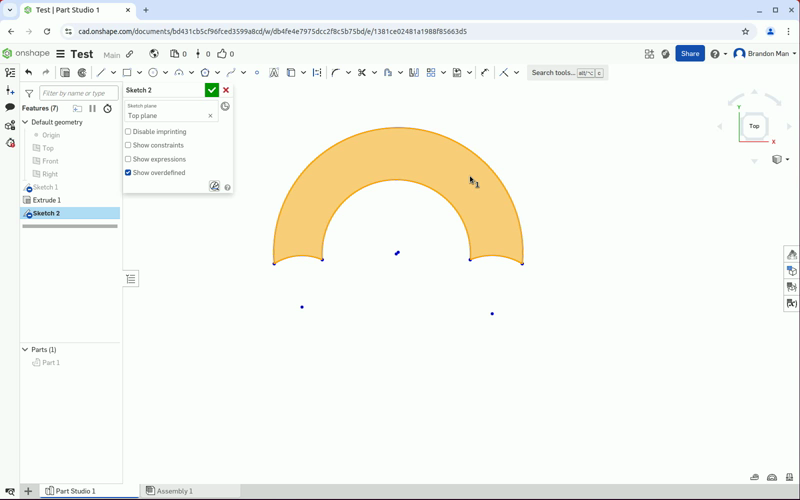
scroll(-6)
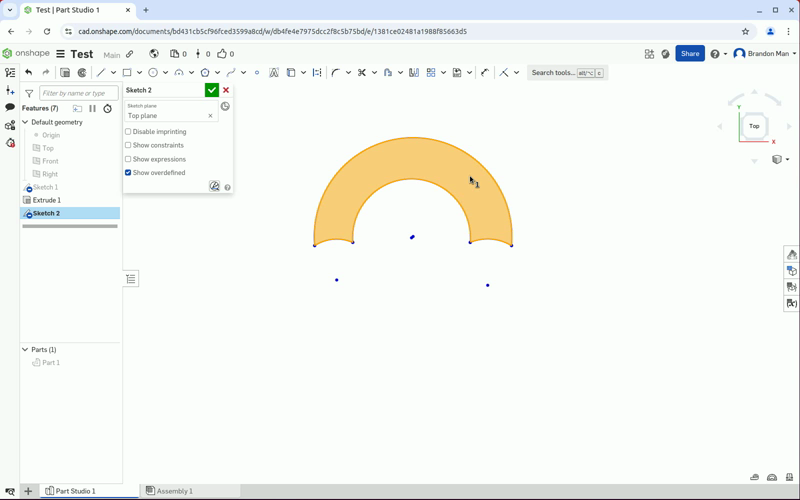
scroll(-6)
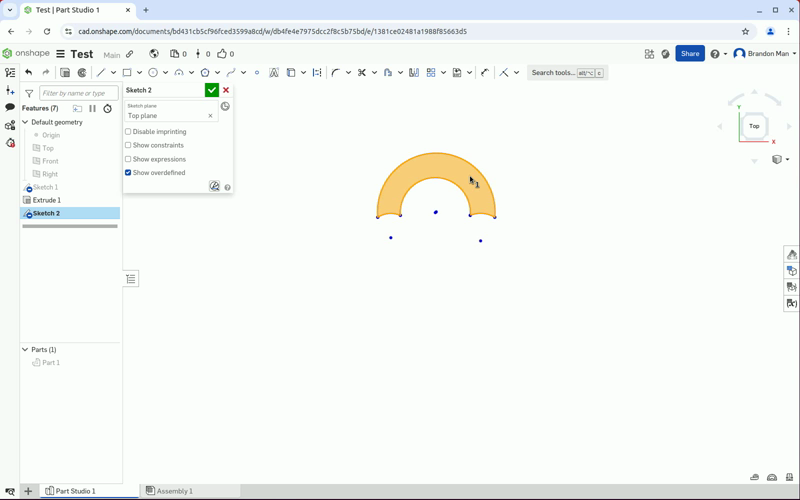
scroll(-6)
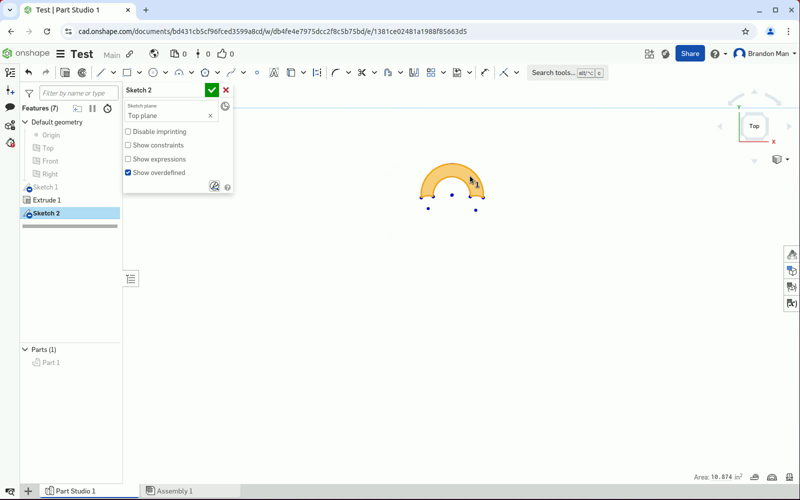
scroll(-6)
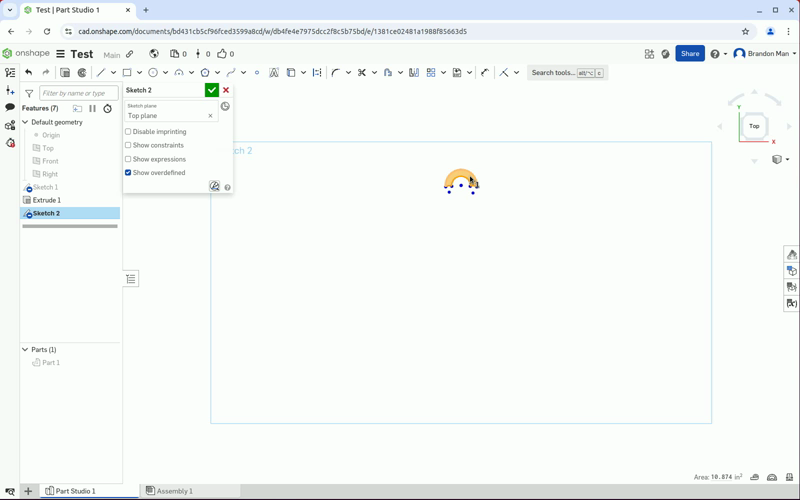
mouse_move(73, 352)
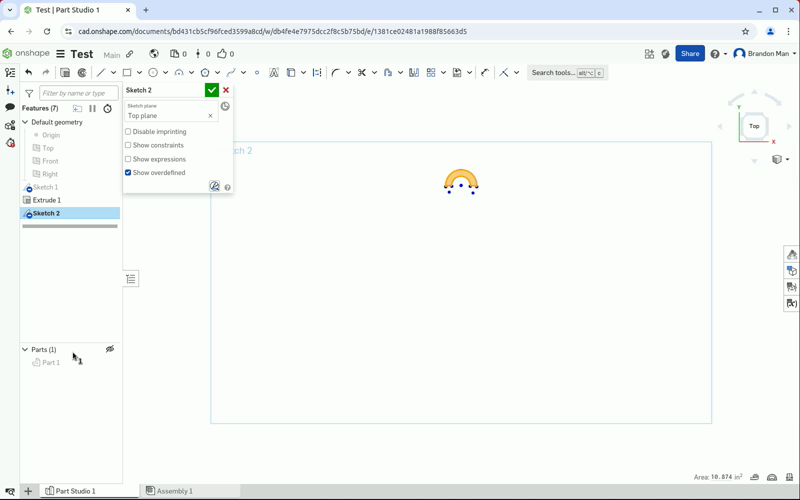
key(shift+y)
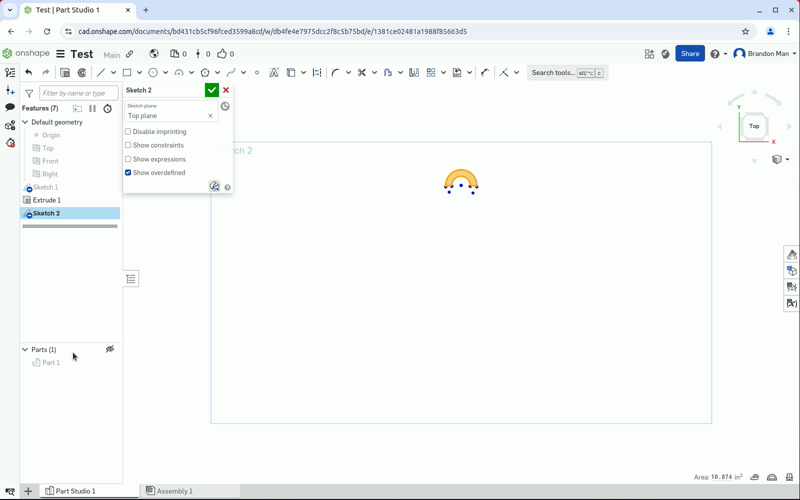
key(shift+e)
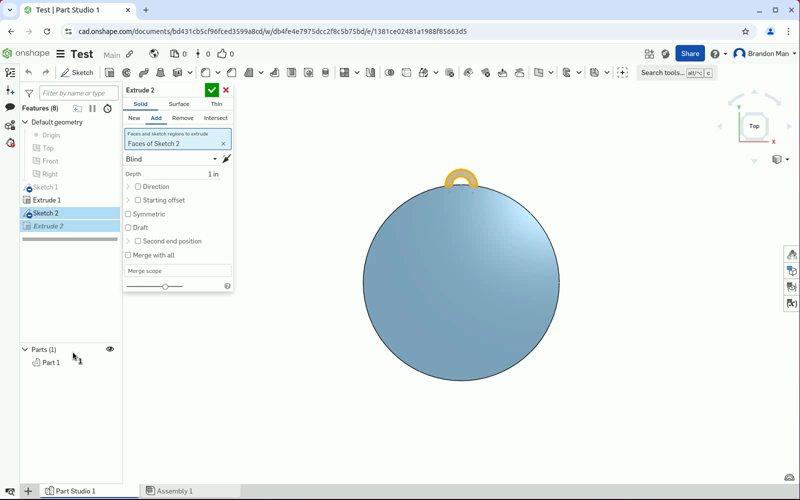
mouse_move(143, 106)
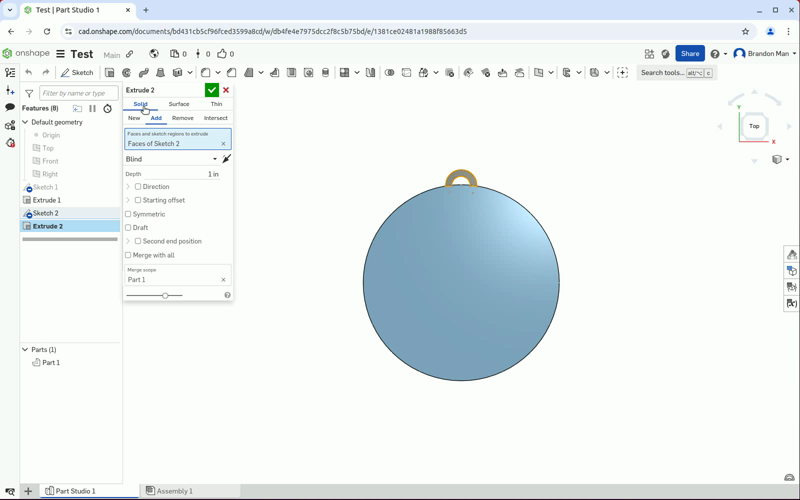
click(143, 106)
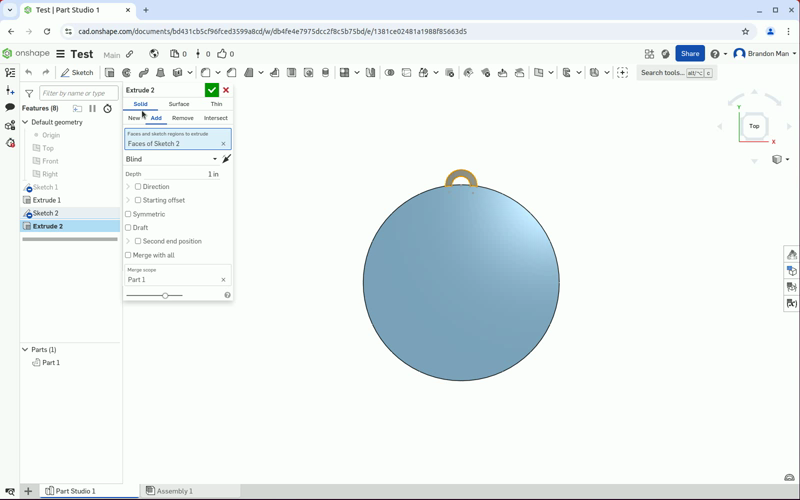
mouse_move(137, 120)
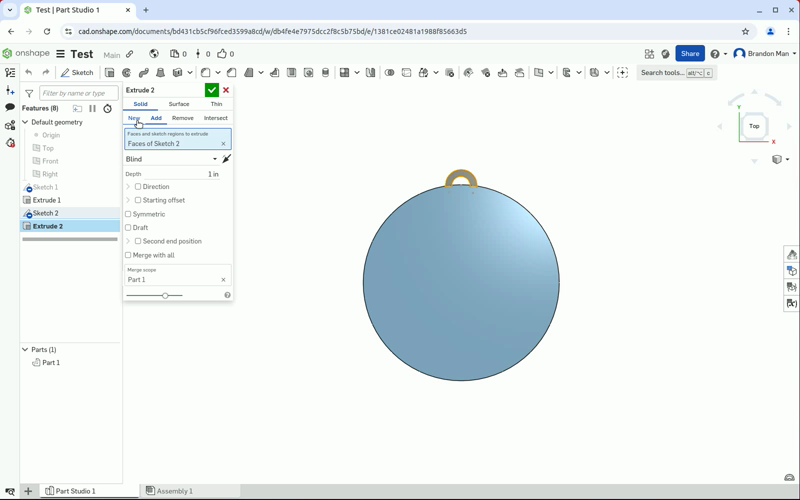
click(137, 120)
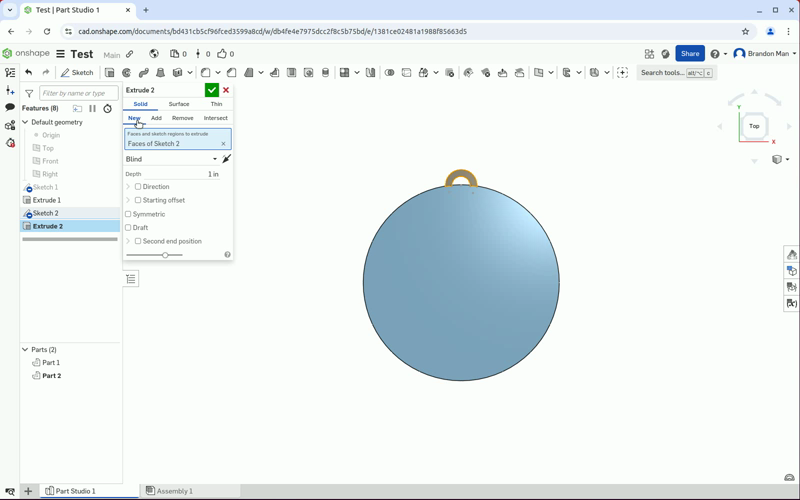
key(tab, 4)
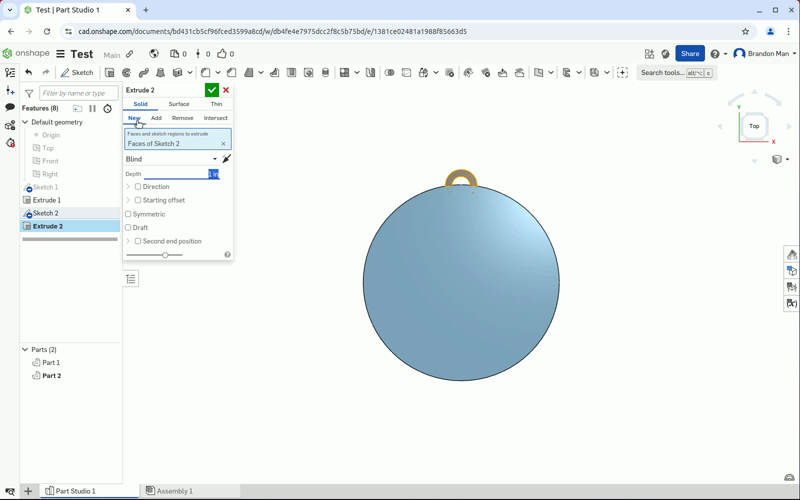
text(1.926)
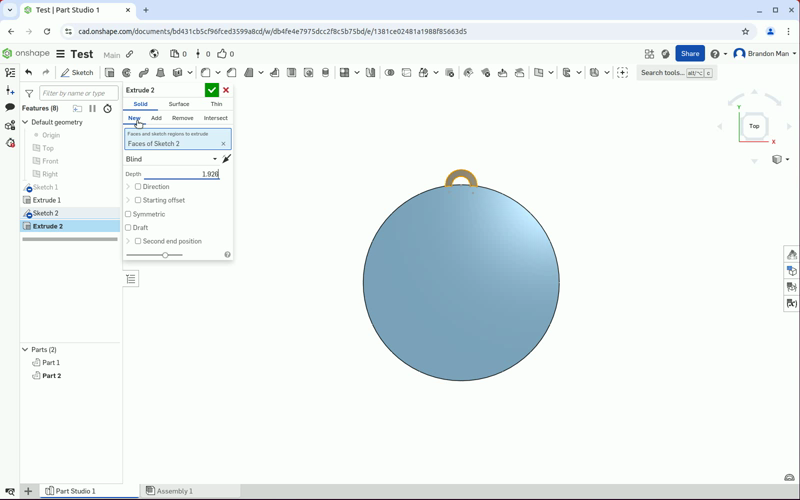
key(enter)
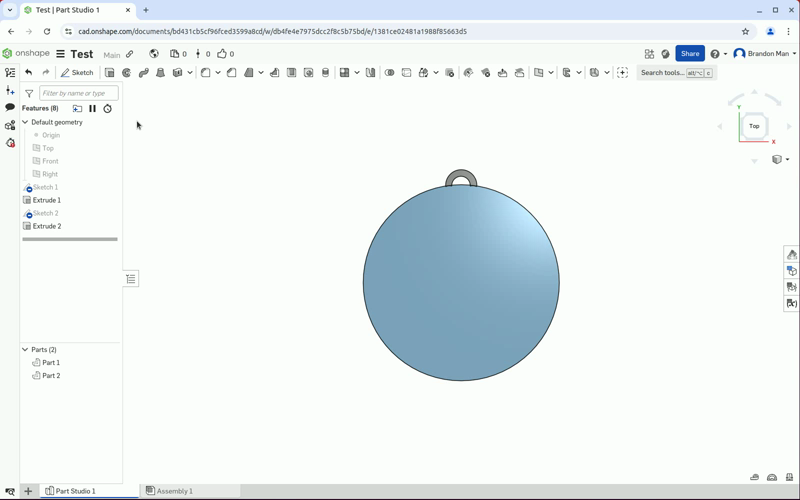
key(shift+h)
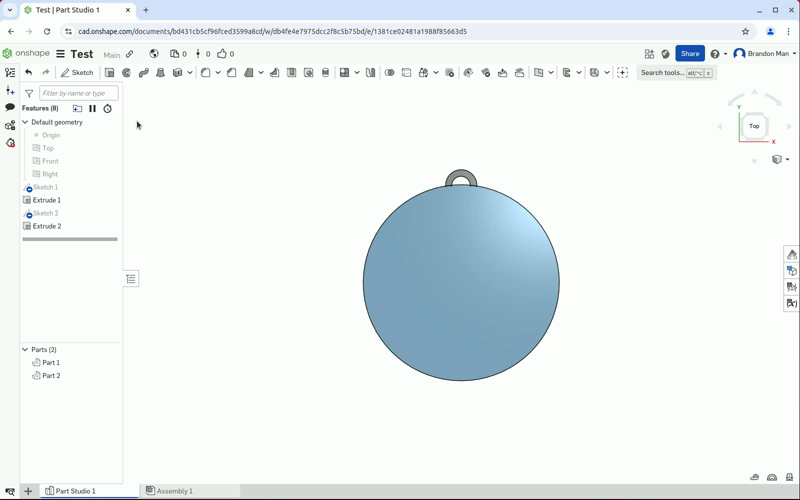
key(shift+h)
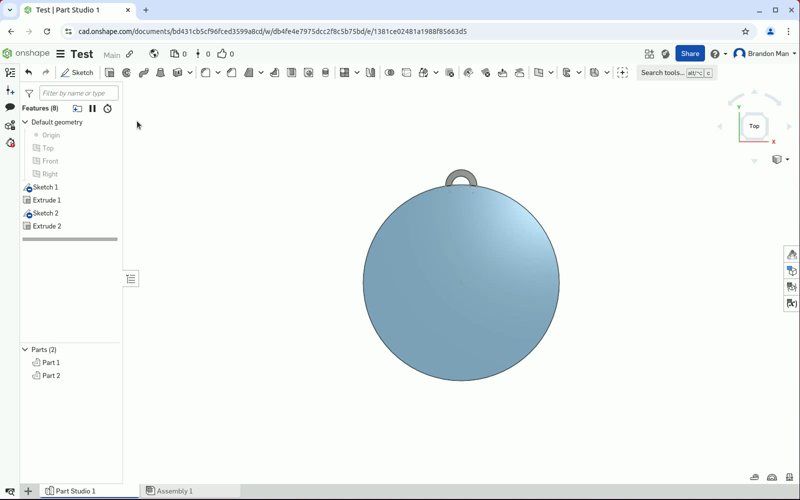
key(shift+7)
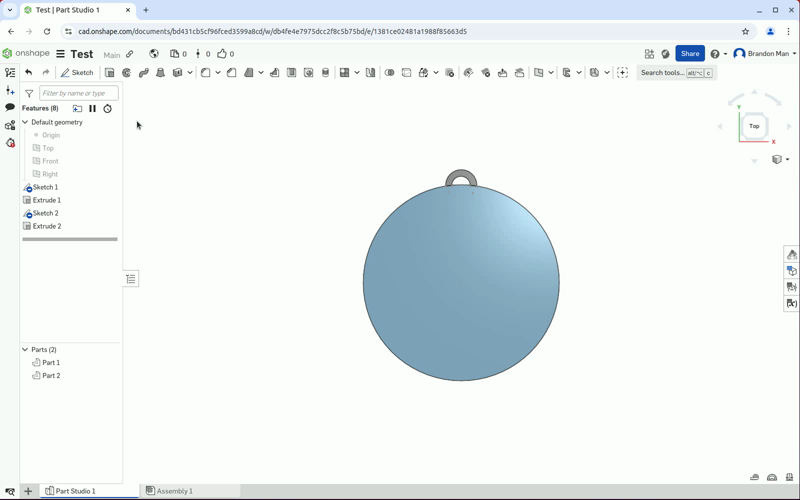
key(up, 3)
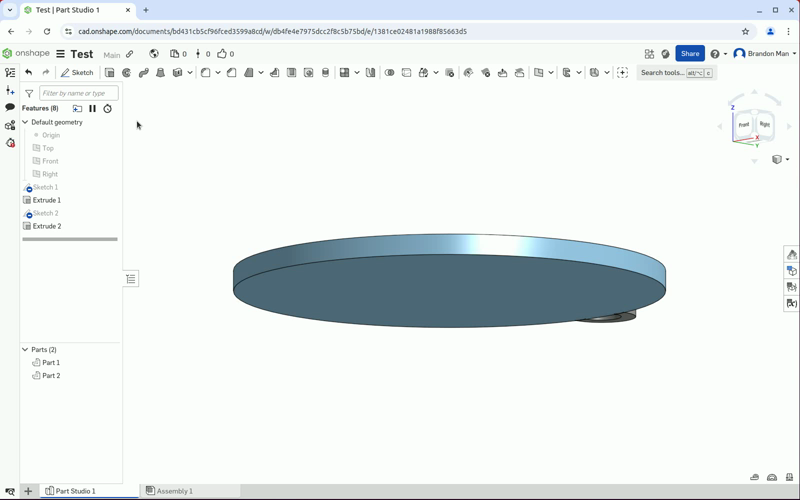
key(left, 3)
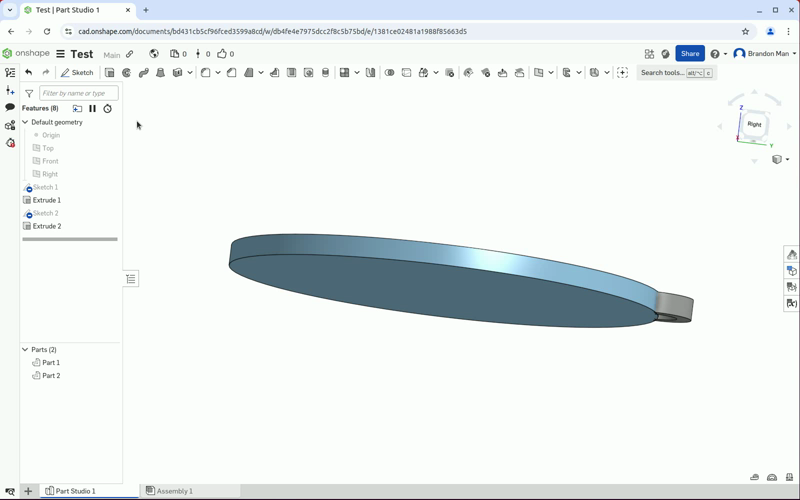
key(right, 3)
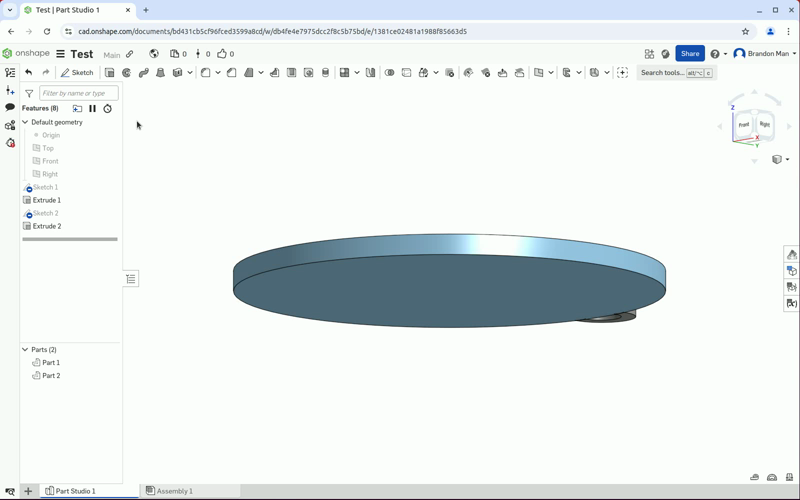
key(down, 3)
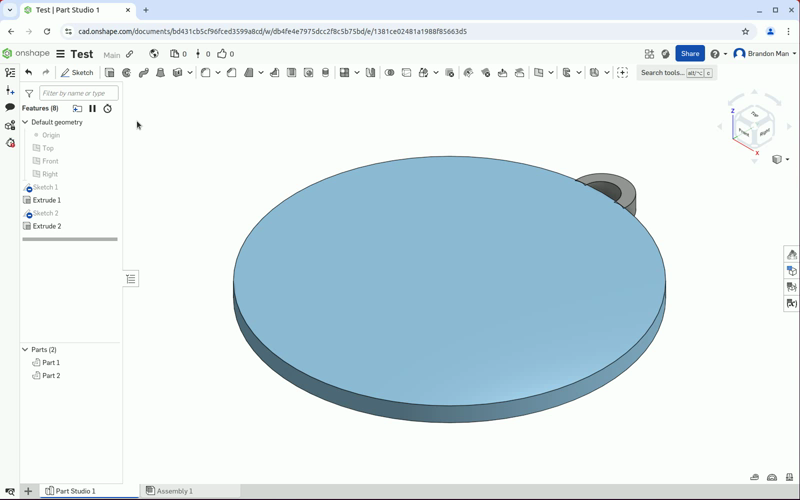
mouse_move(73, 189)
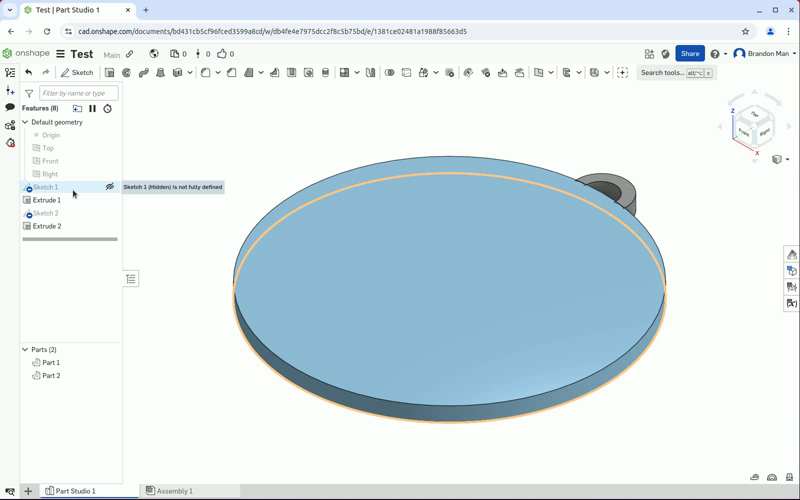
click(73, 189)